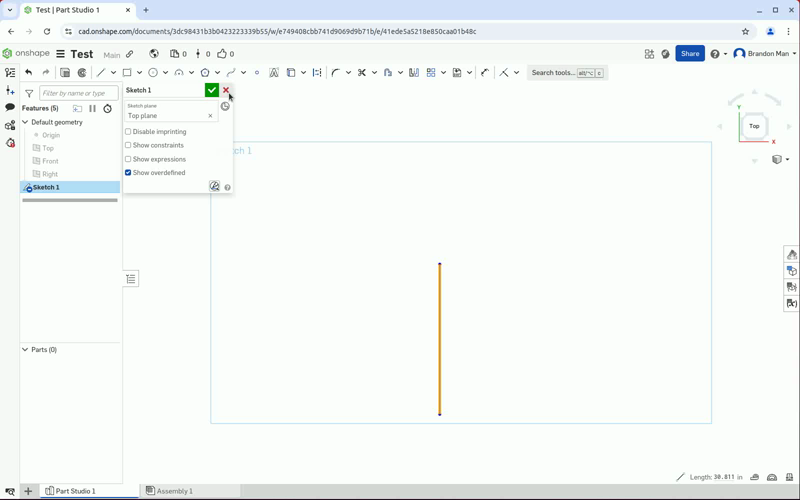
key(shift+h)
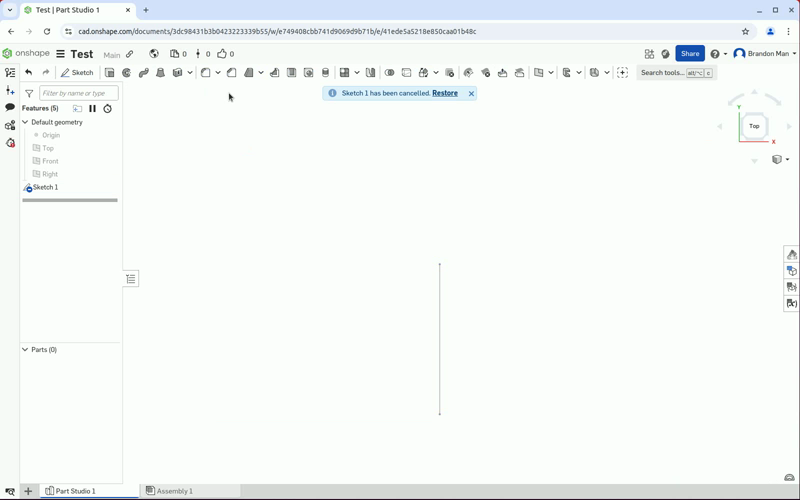
key(shift+s)
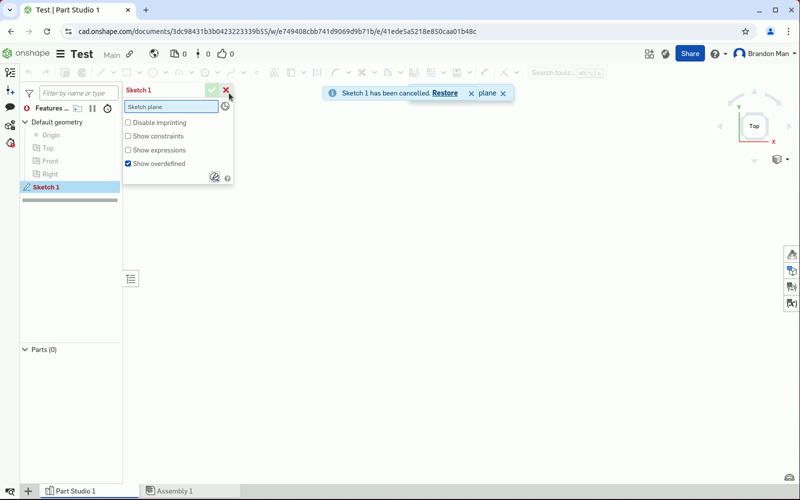
mouse_move(73, 150)
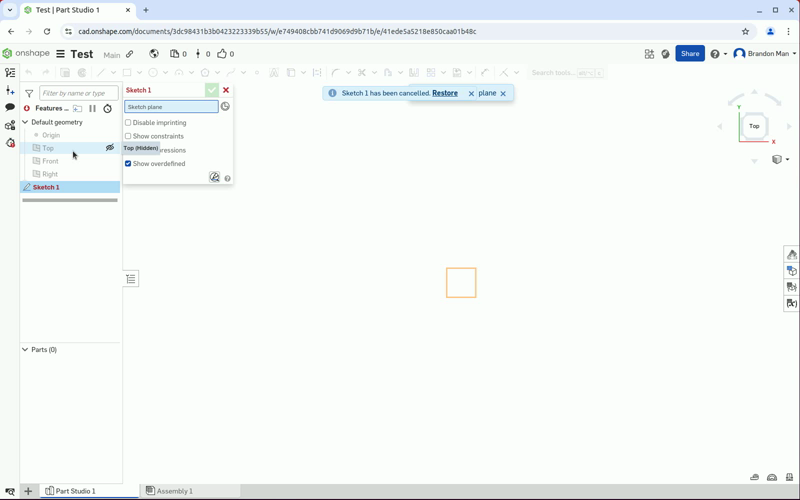
click(73, 150)
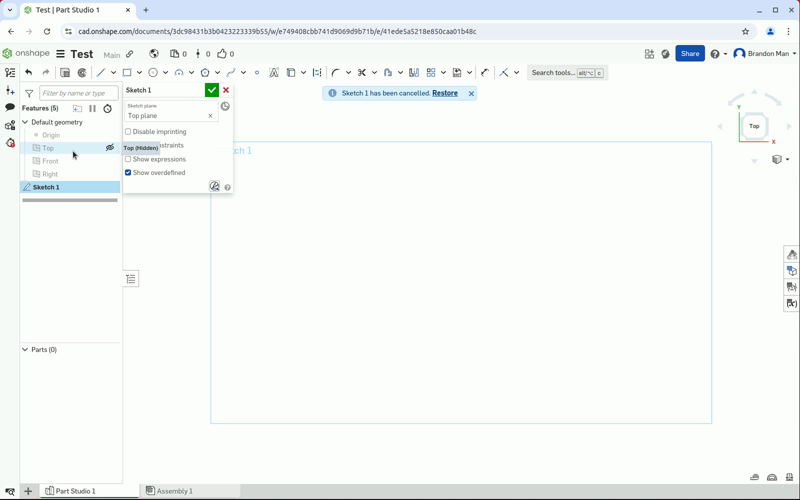
mouse_move(73, 352)
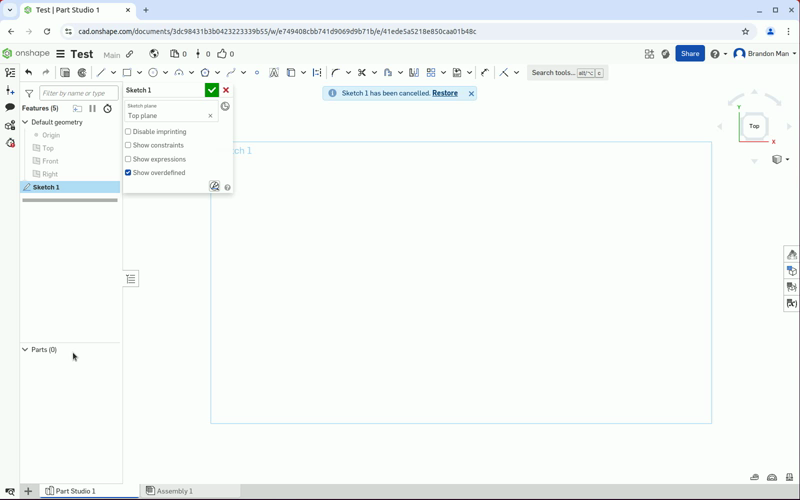
key(y)
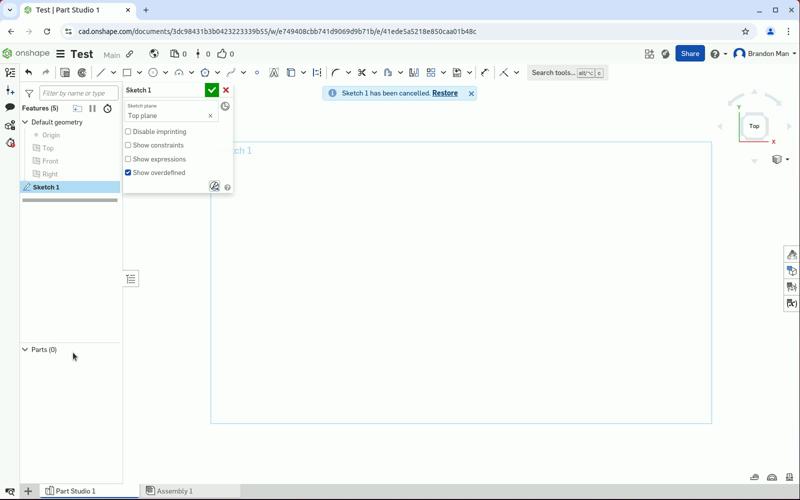
key(l)
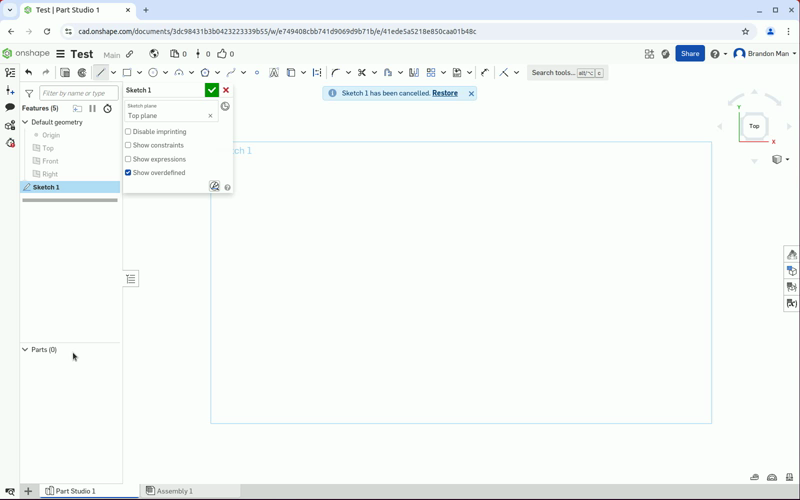
key_down(shift)
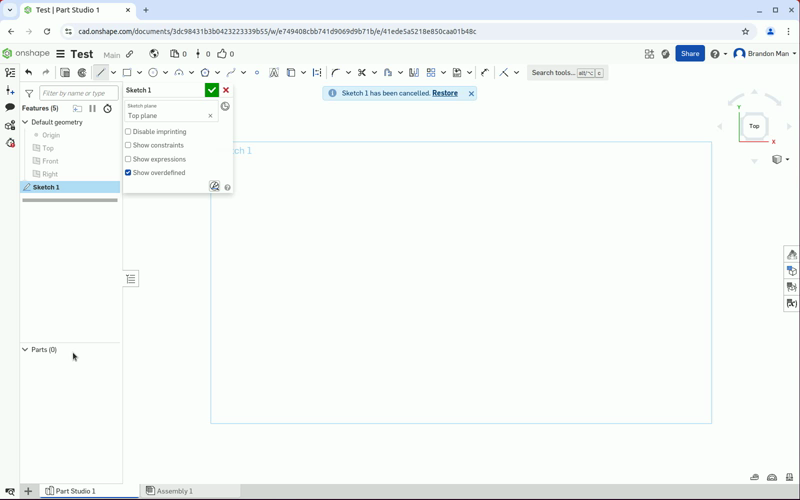
mouse_move(460, 395)
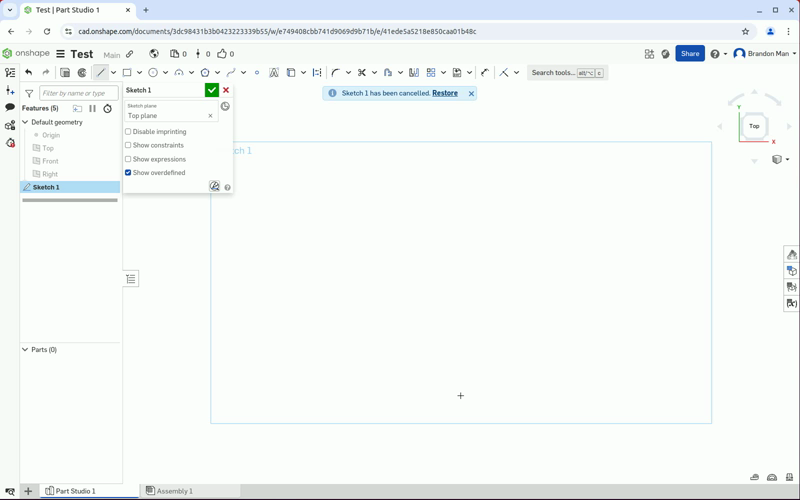
click(460, 395)
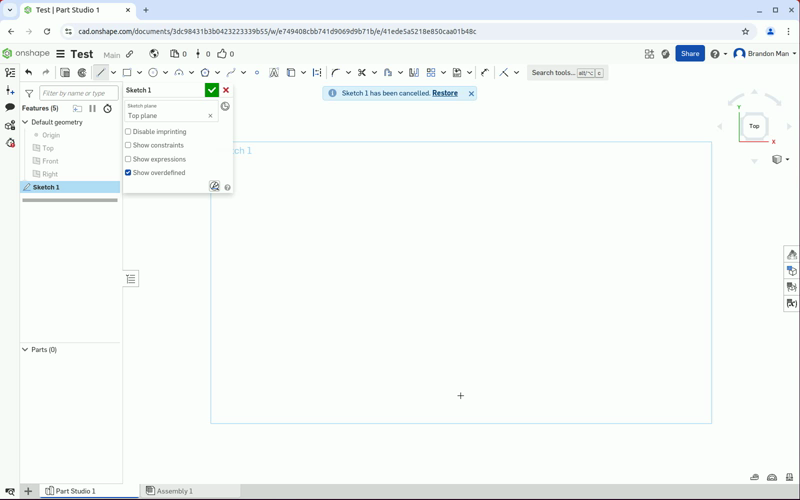
key_up(shift)
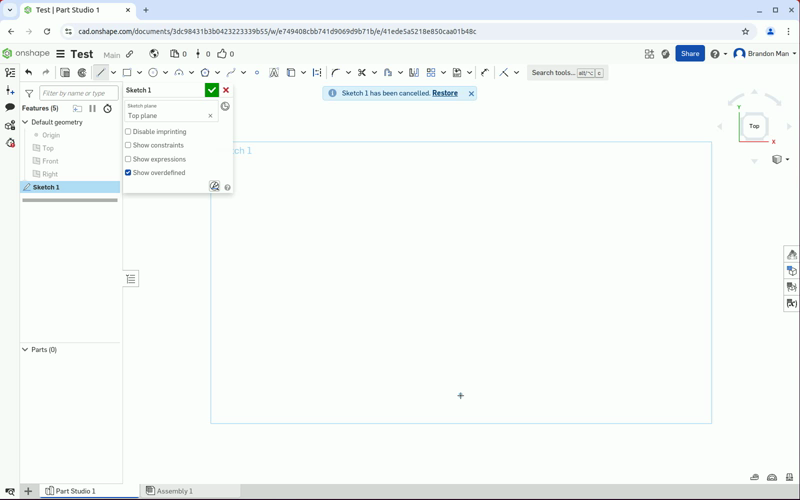
key_down(shift)
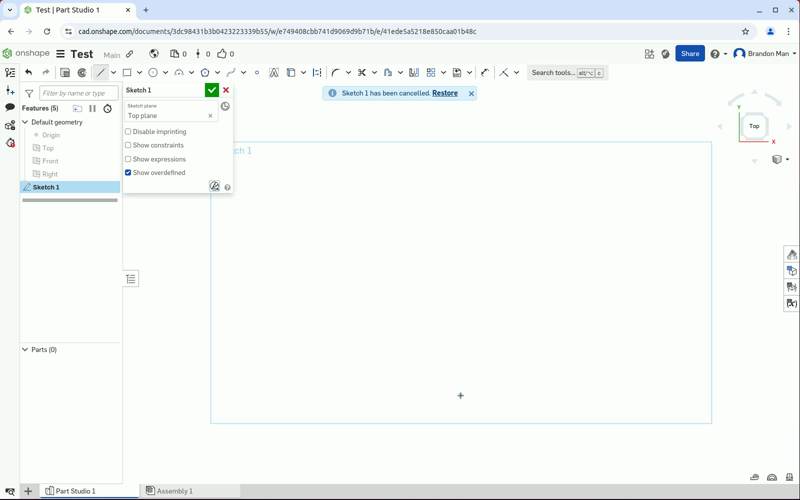
mouse_move(490, 395)
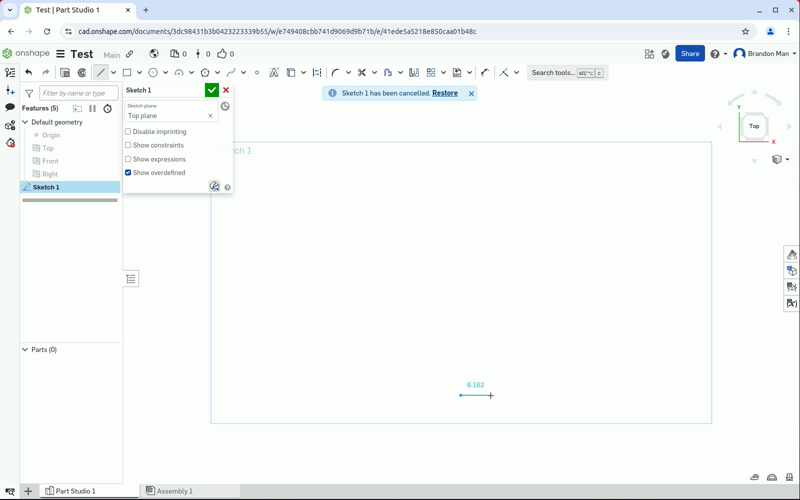
mouse_move(503, 395)
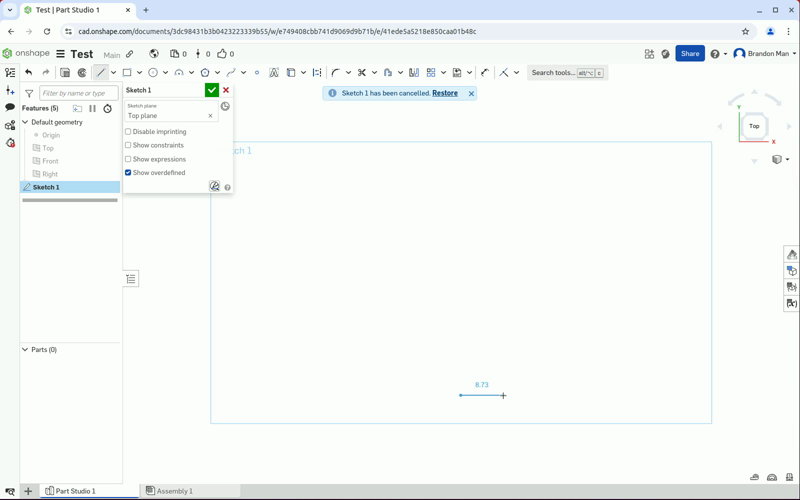
click(503, 395)
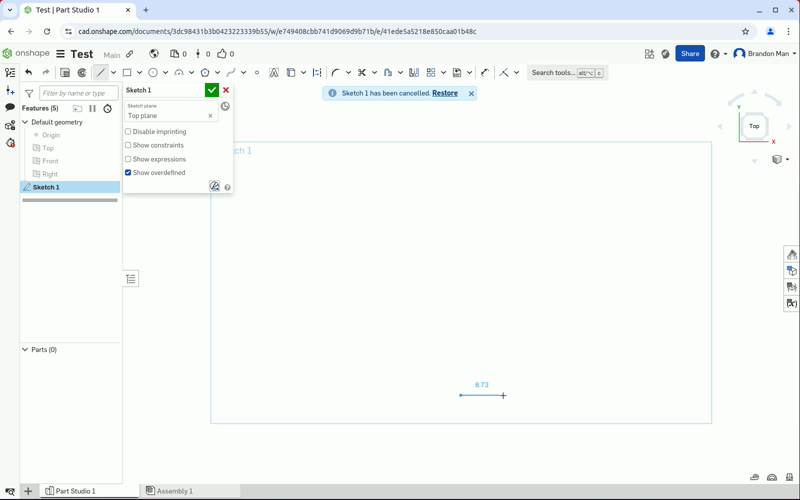
key_up(shift)
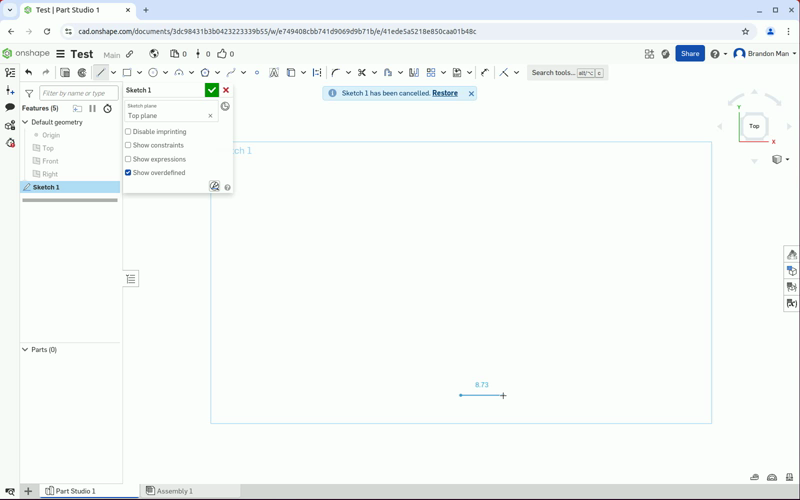
key_down(shift)
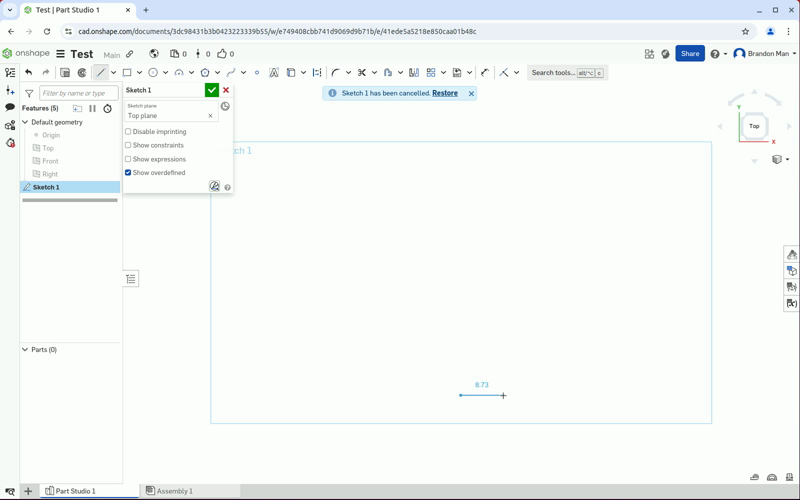
mouse_move(503, 282)
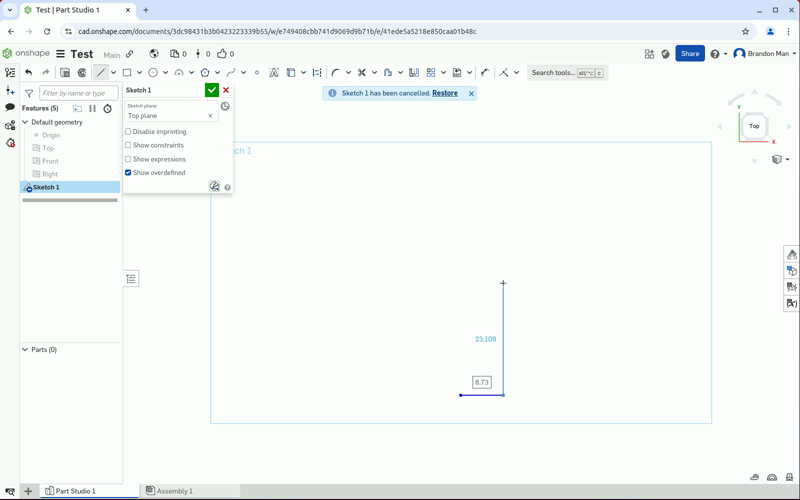
click(503, 282)
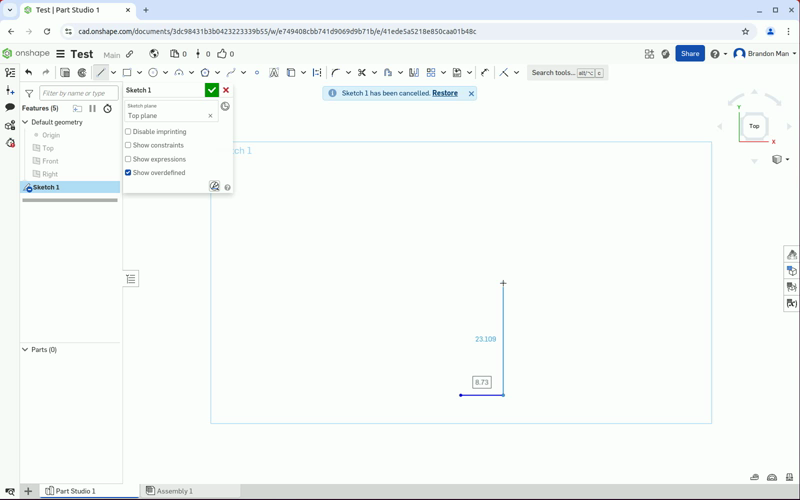
key_up(shift)
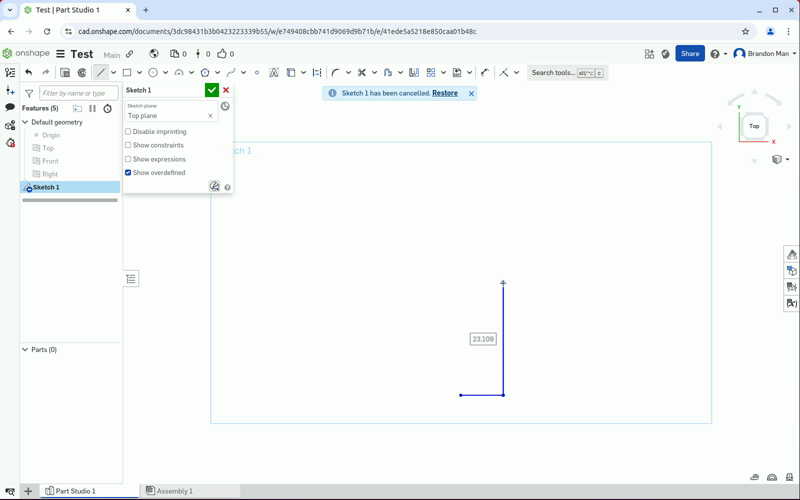
key_down(shift)
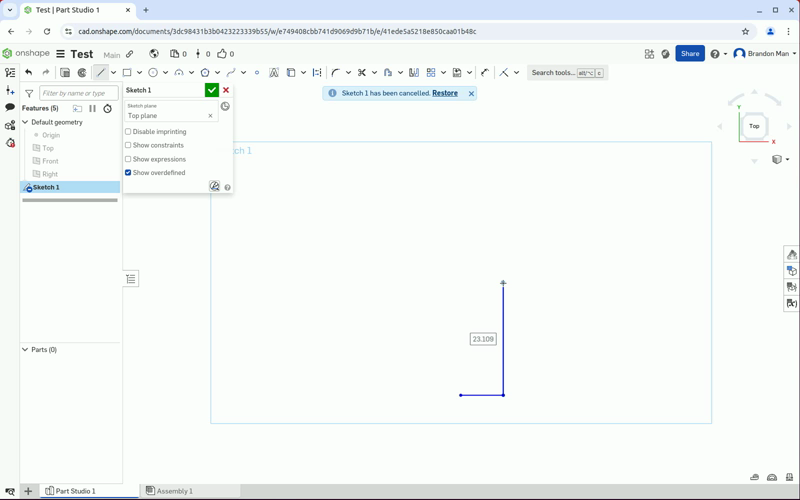
mouse_move(533, 282)
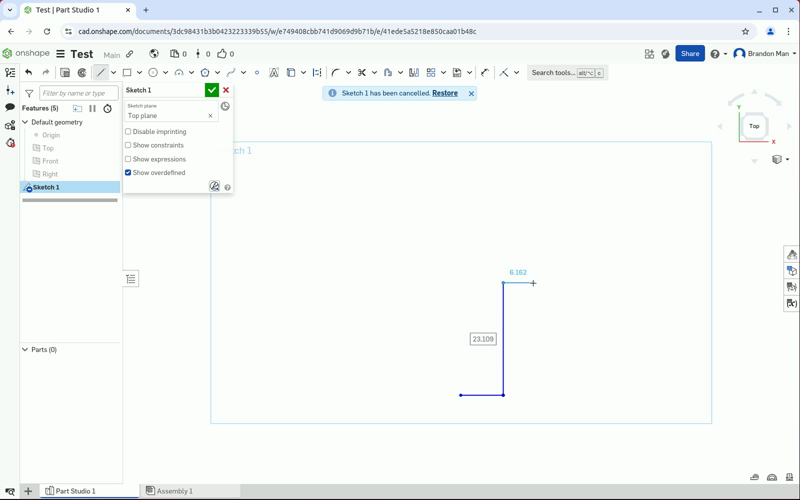
mouse_move(460, 282)
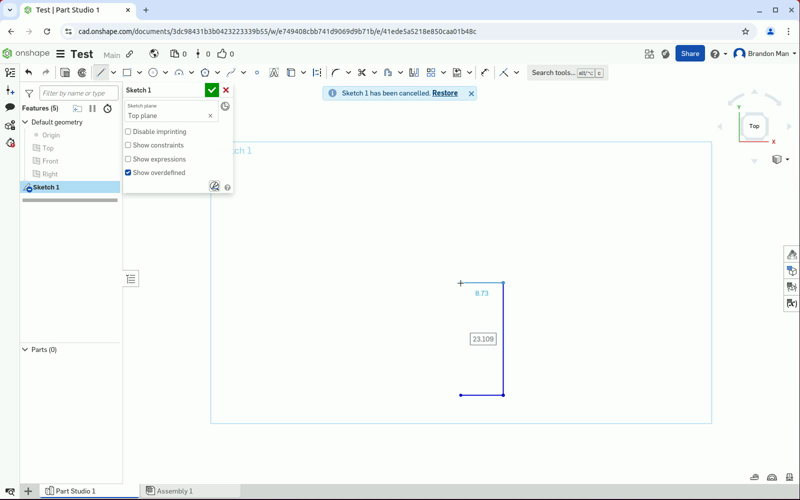
click(460, 282)
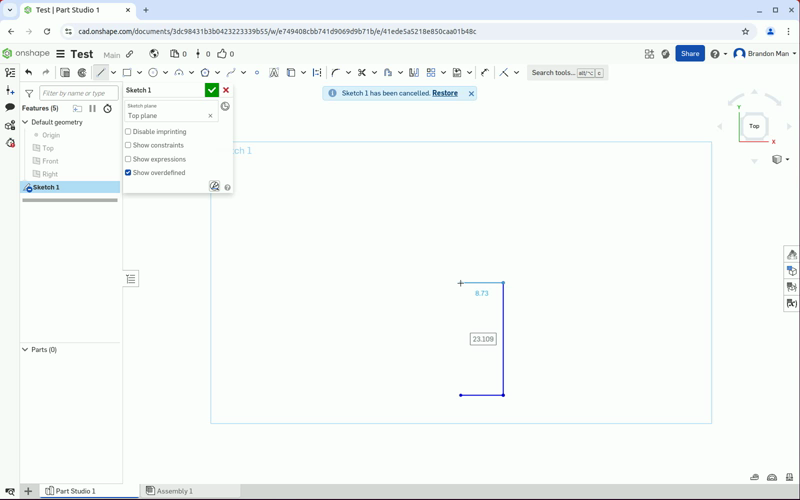
key_up(shift)
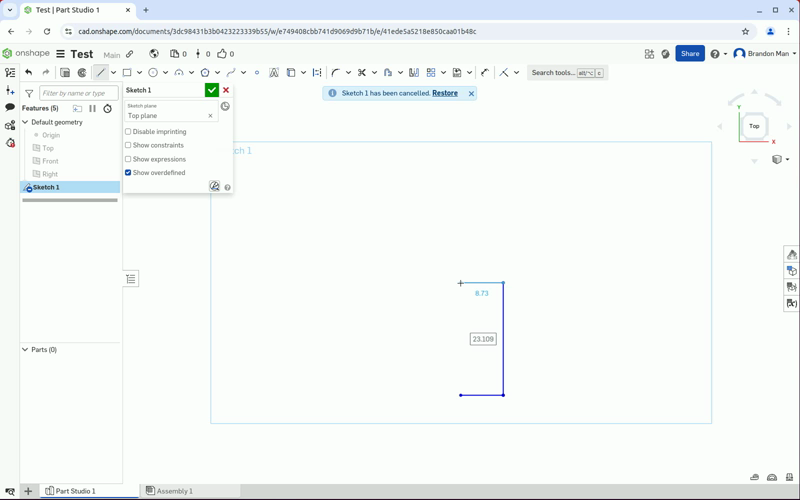
key_down(shift)
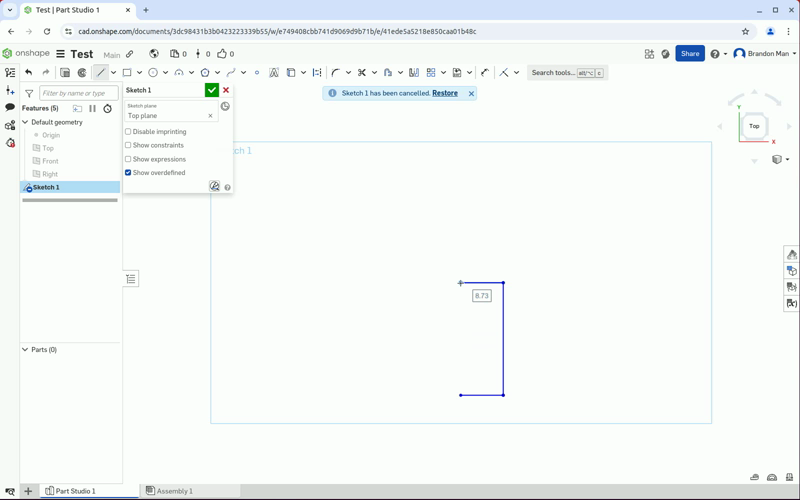
mouse_move(460, 395)
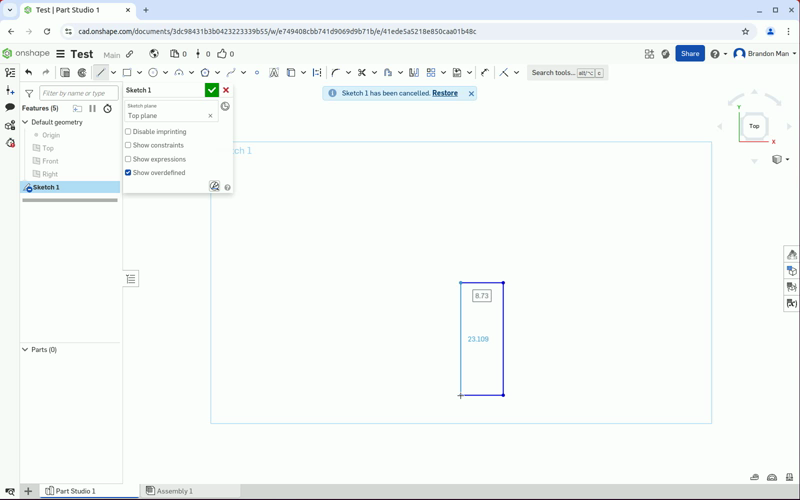
key_up(shift)
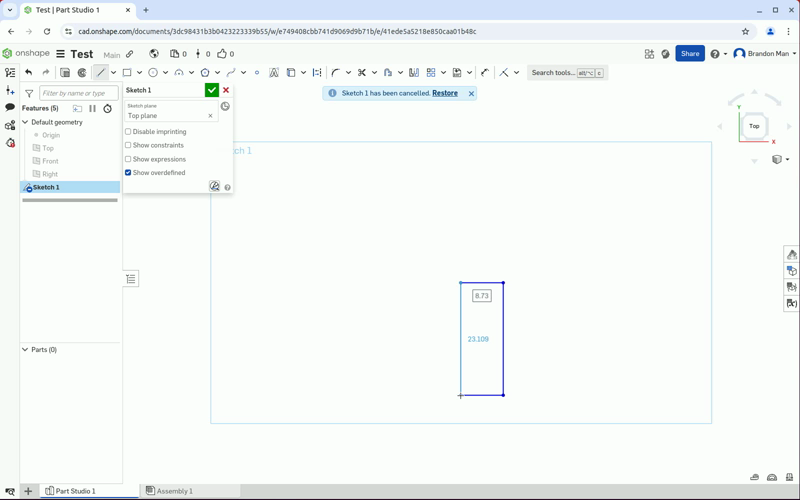
click(460, 395)
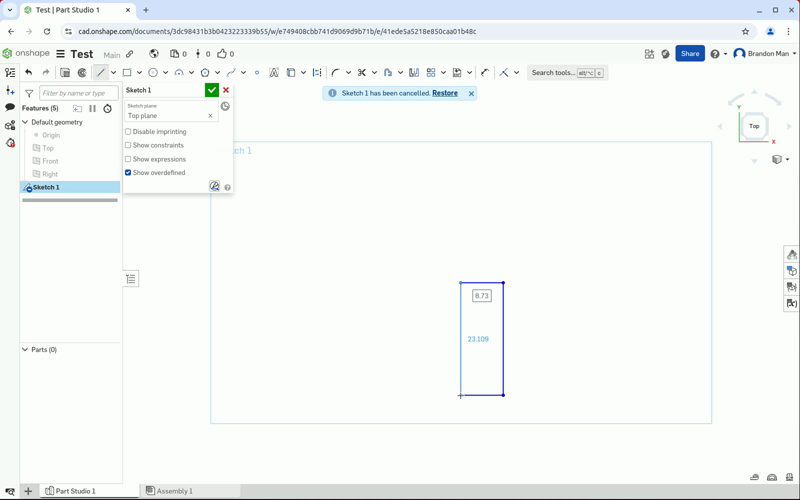
key(esc)
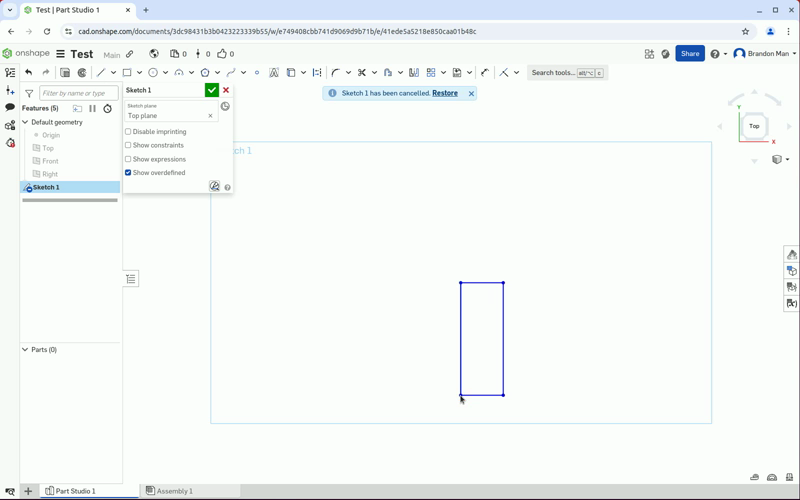
mouse_move(499, 370)
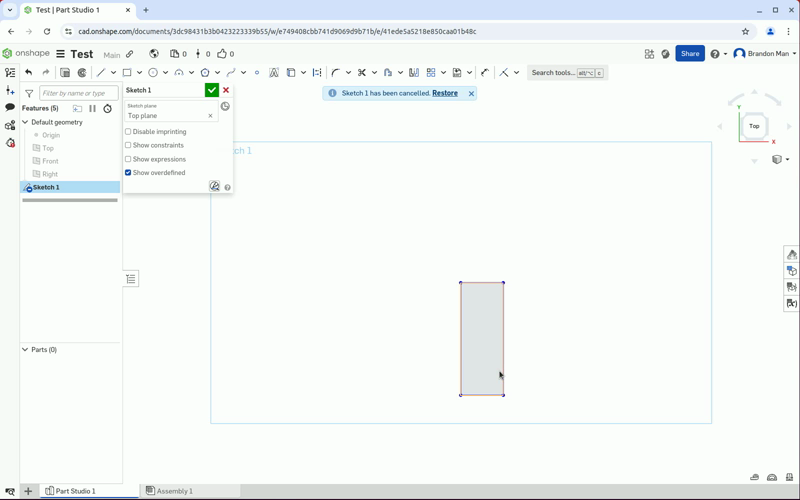
click(499, 370)
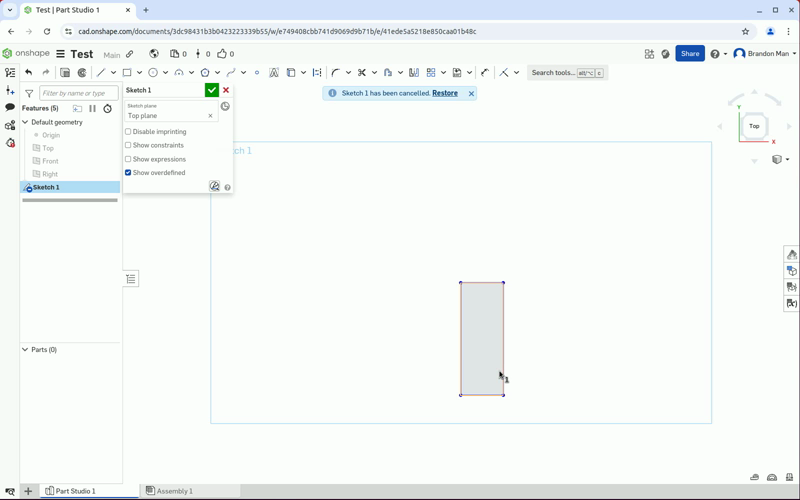
mouse_move(73, 352)
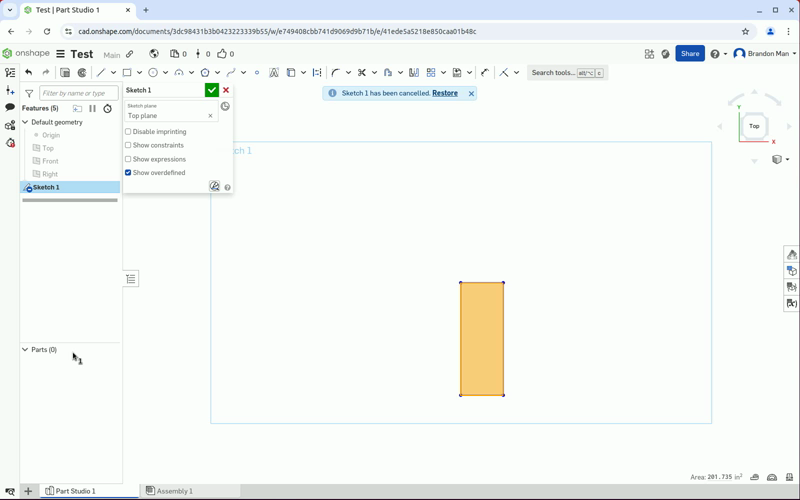
key(shift+y)
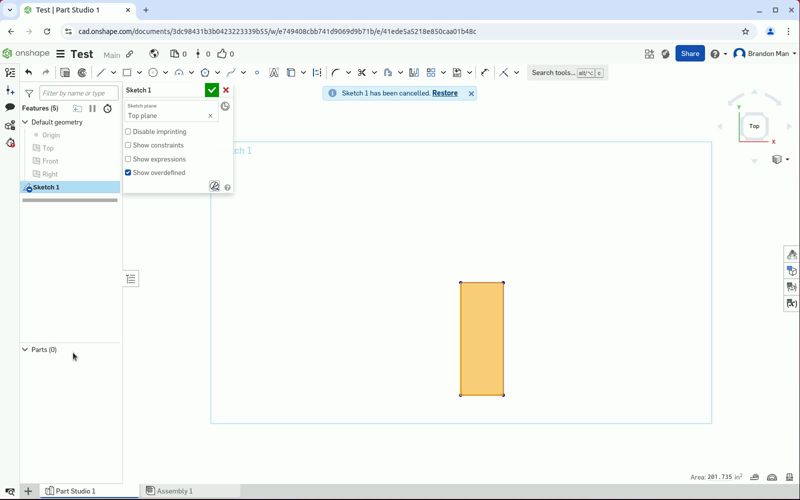
key(shift+e)
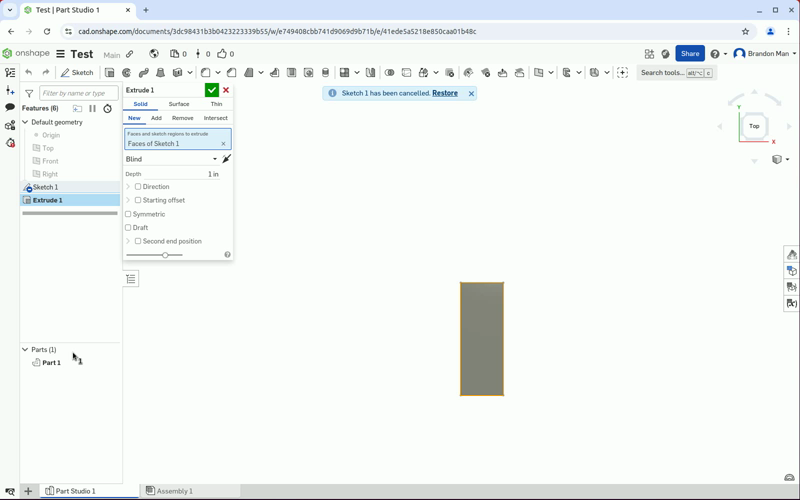
mouse_move(143, 106)
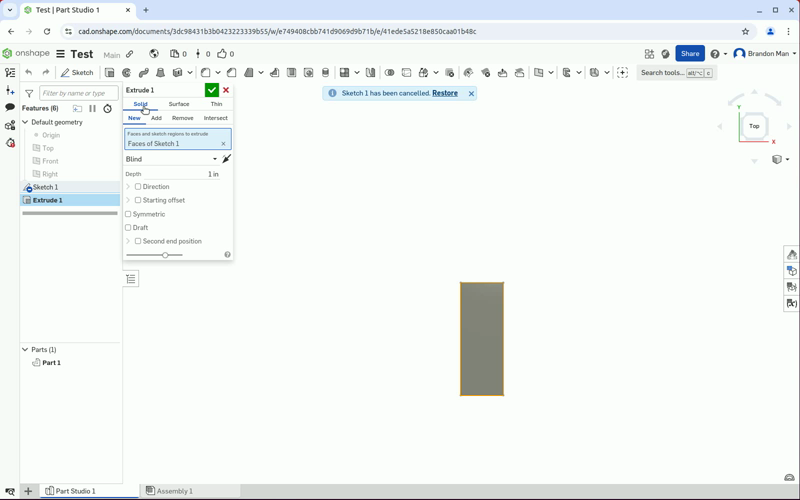
click(143, 106)
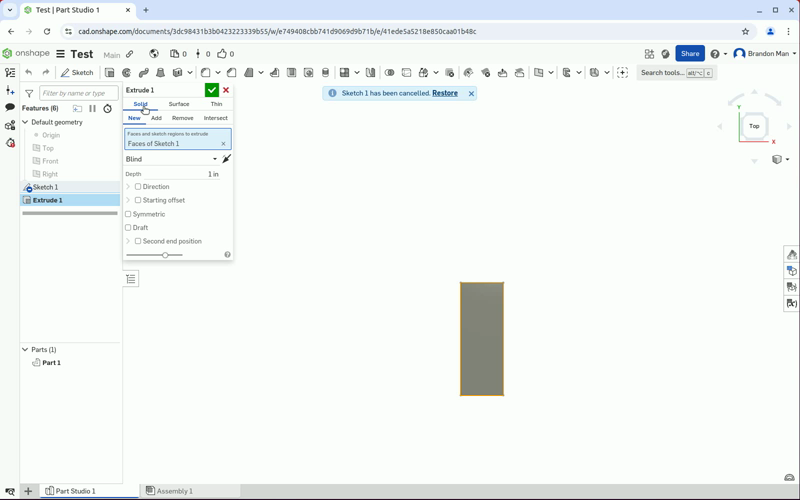
mouse_move(137, 120)
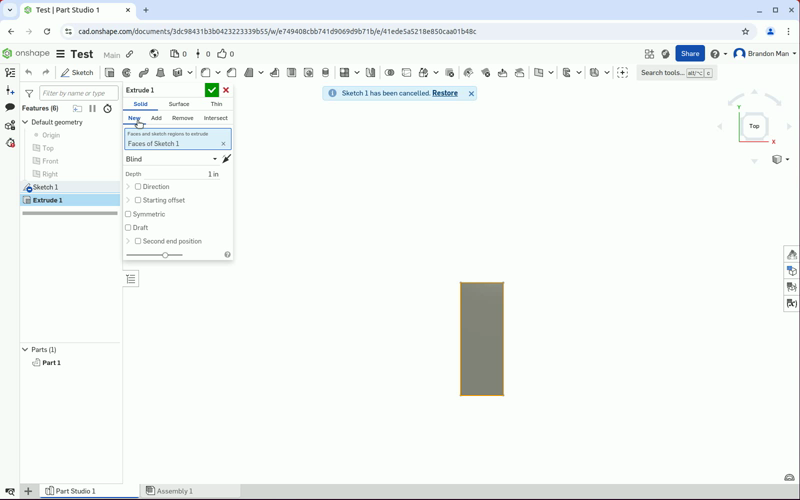
click(137, 120)
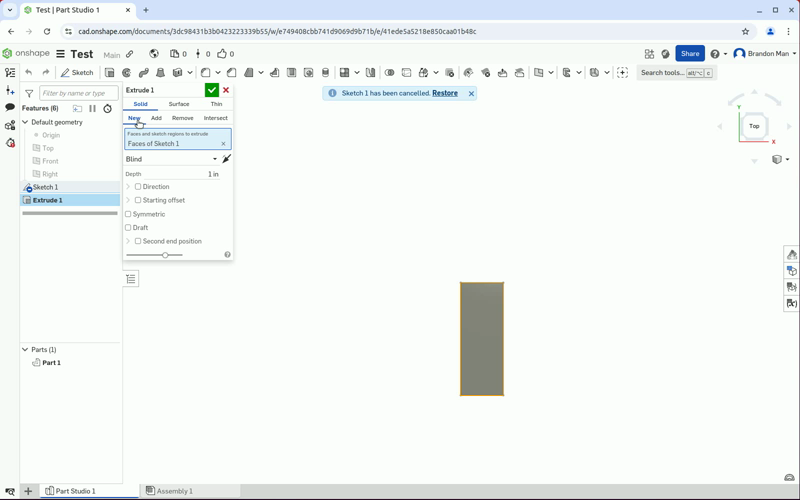
key(tab, 4)
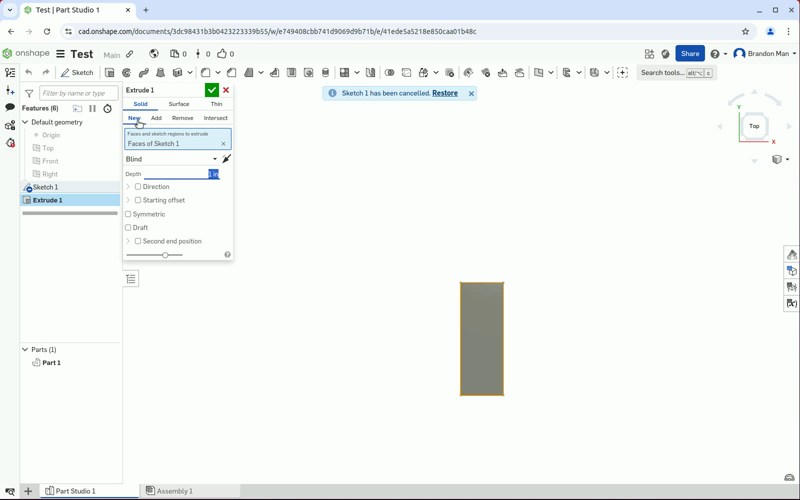
text(5.055)
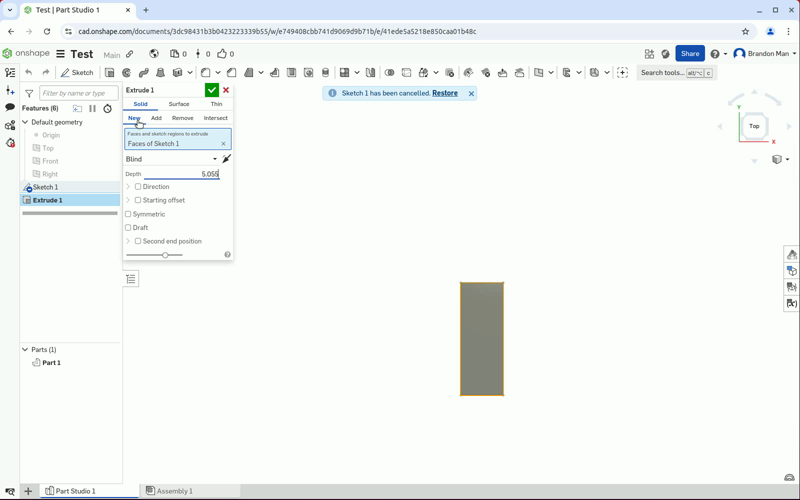
key(enter)
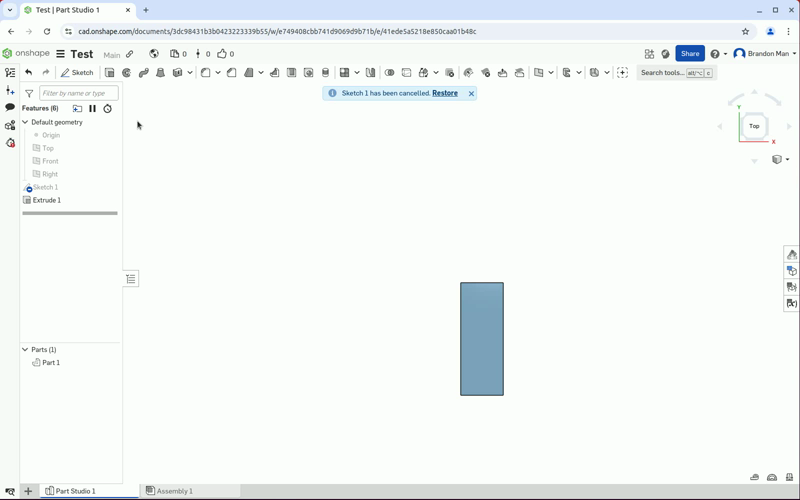
key(shift+h)
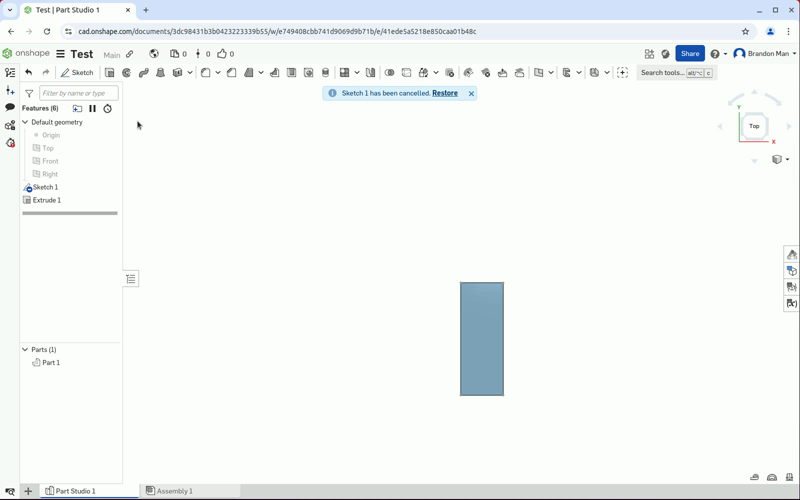
key(shift+h)
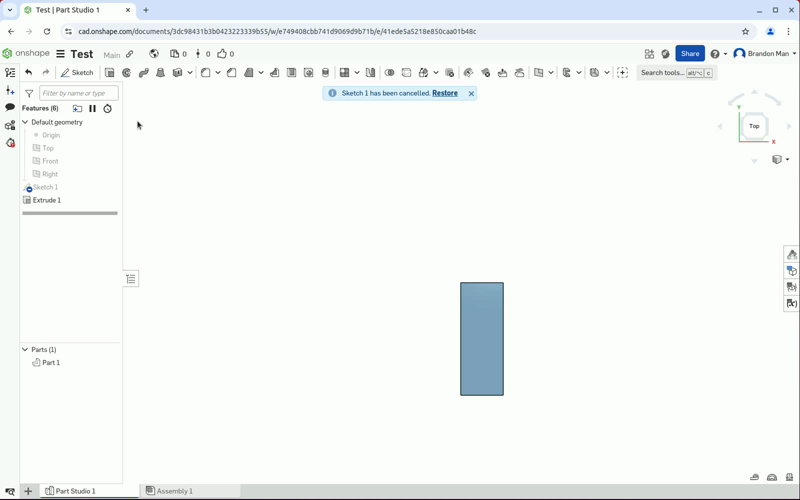
mouse_move(73, 189)
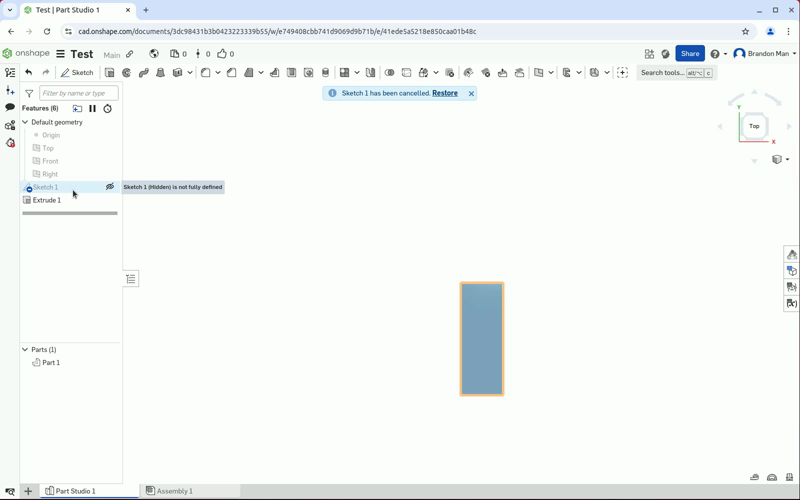
click(73, 189)
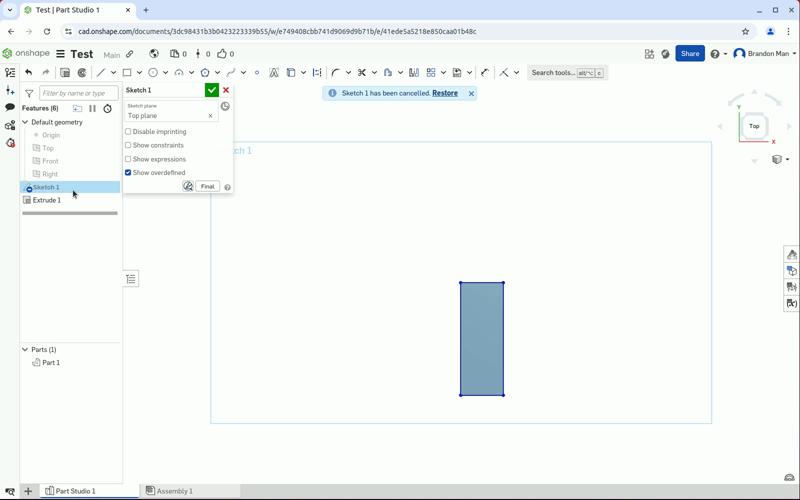
mouse_move(229, 92)
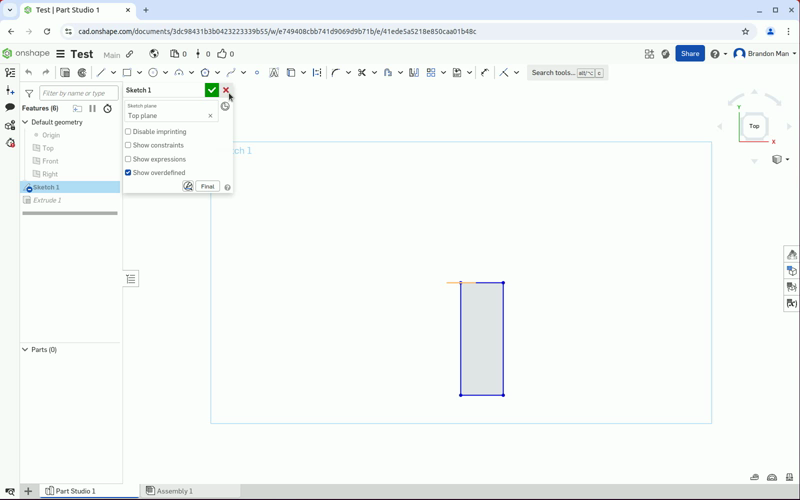
click(229, 92)
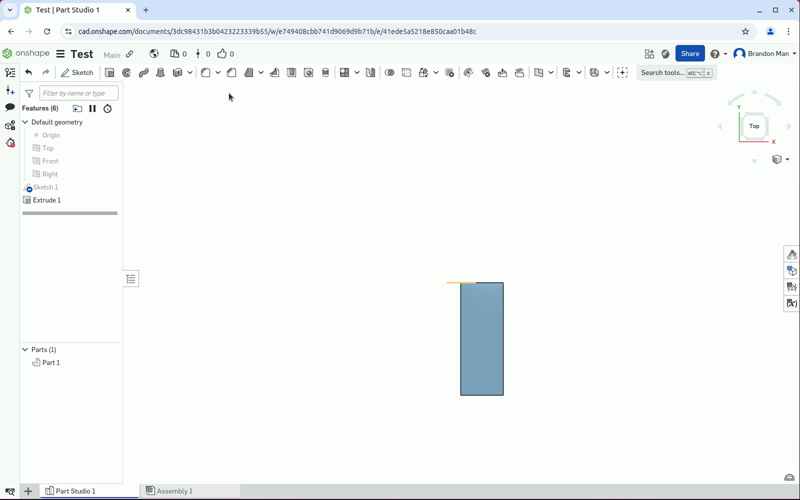
mouse_move(541, 75)
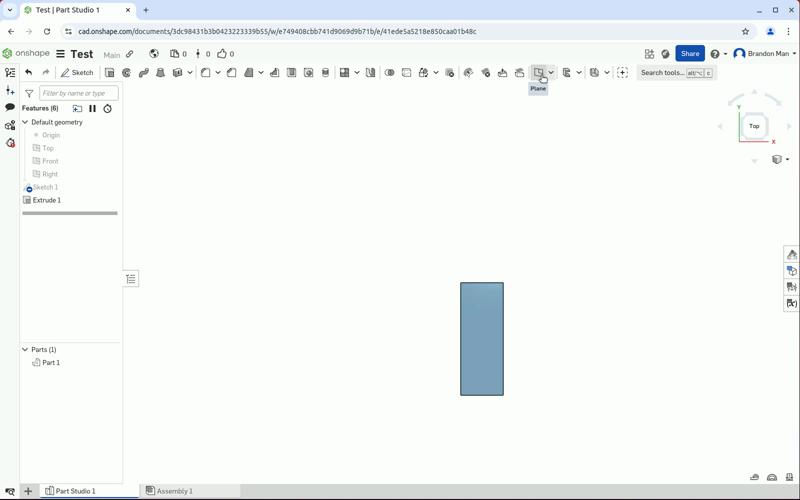
click(541, 75)
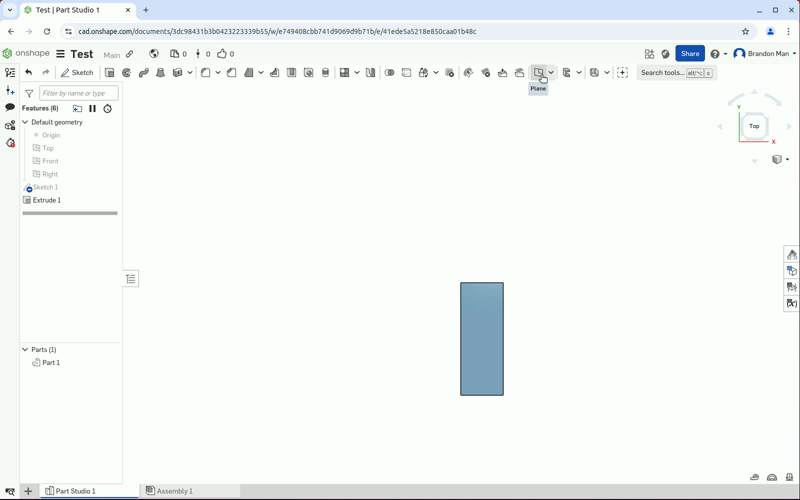
mouse_move(73, 150)
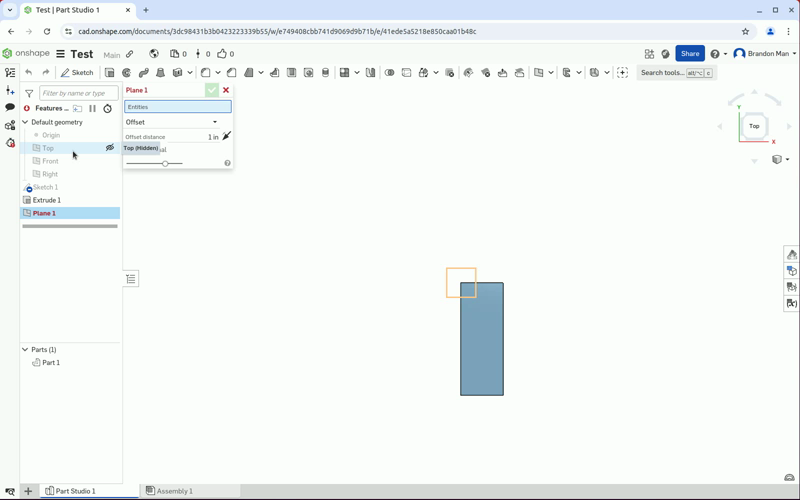
click(73, 150)
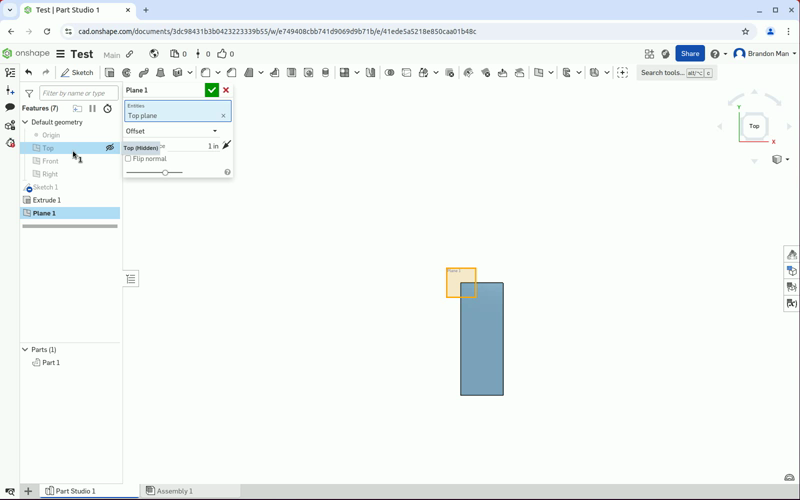
key(tab, 2)
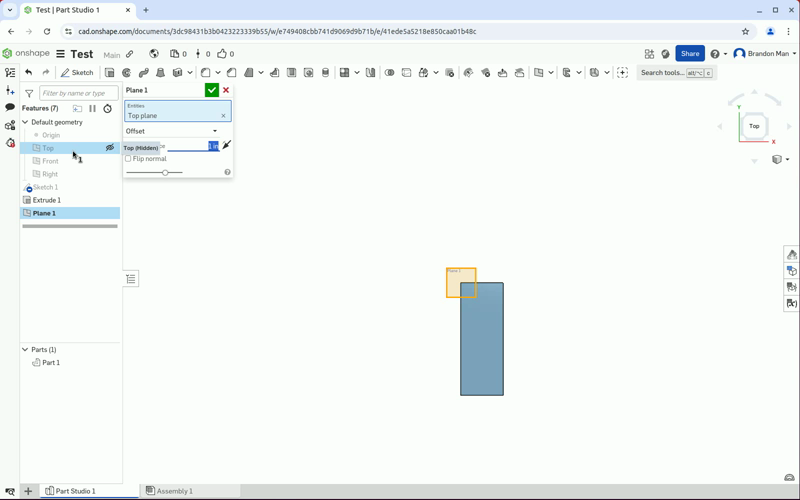
text(5.053)
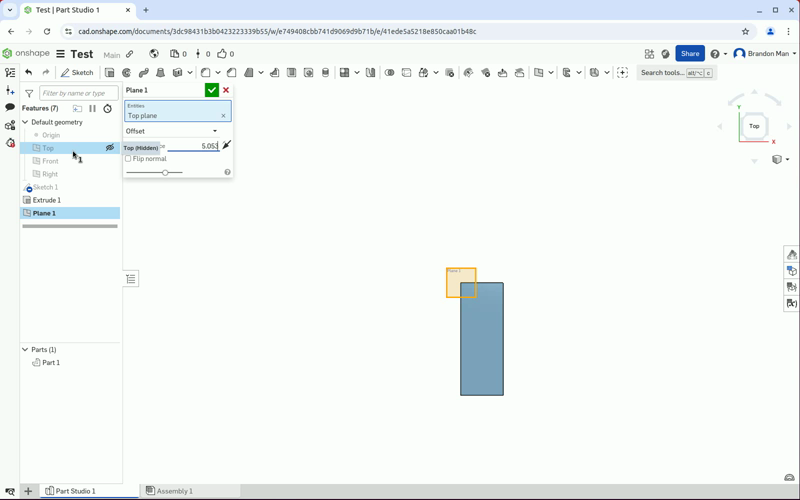
key(enter, 2)
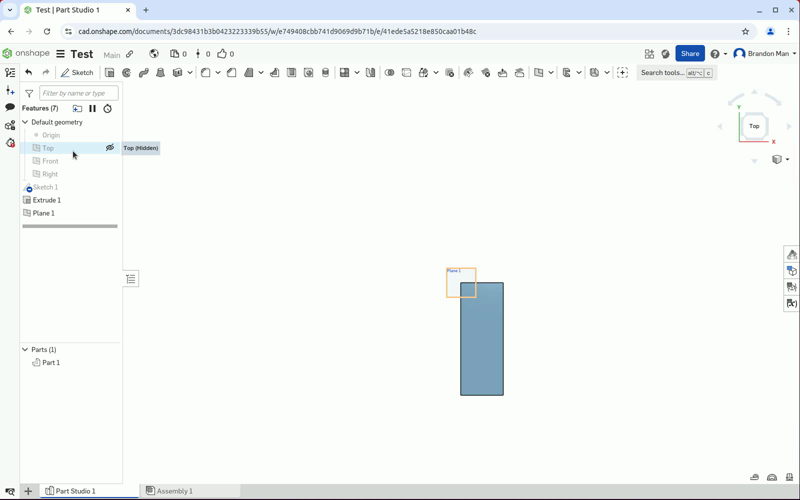
key(shift+s)
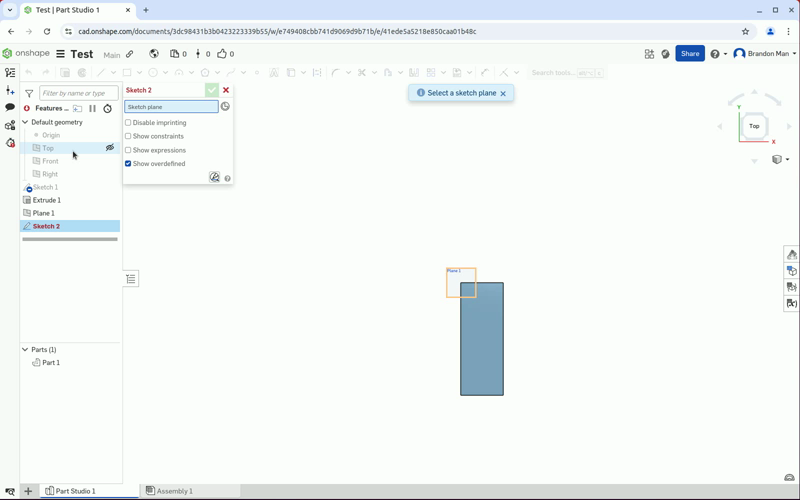
mouse_move(73, 215)
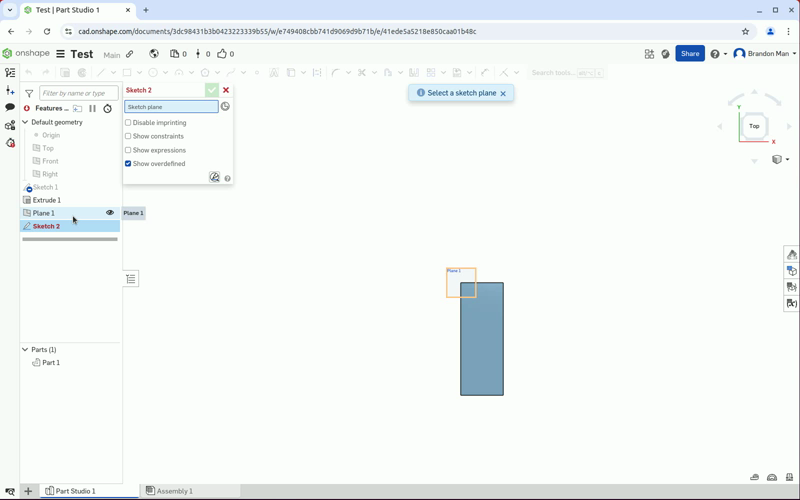
click(73, 215)
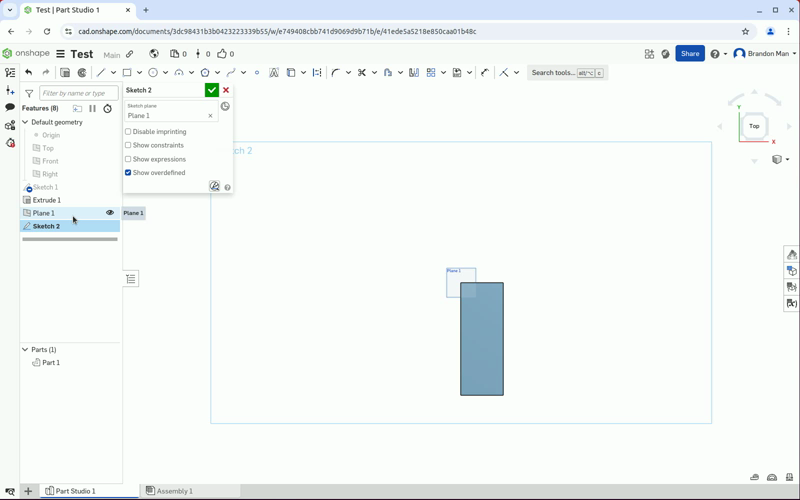
mouse_move(73, 352)
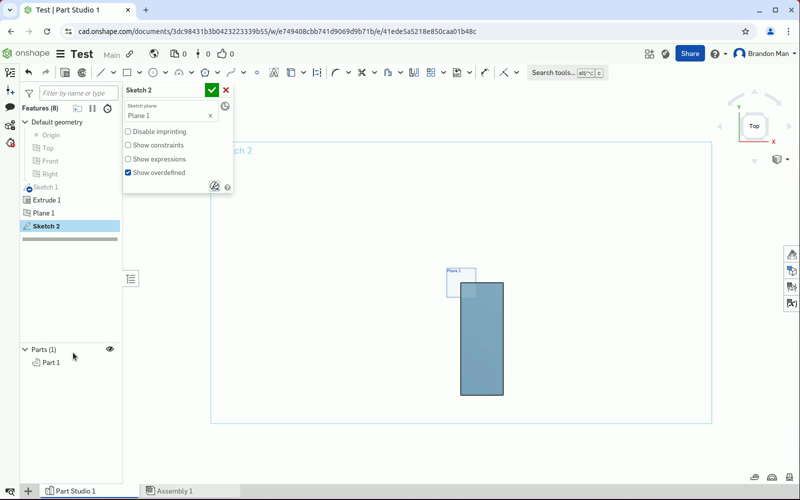
key(y)
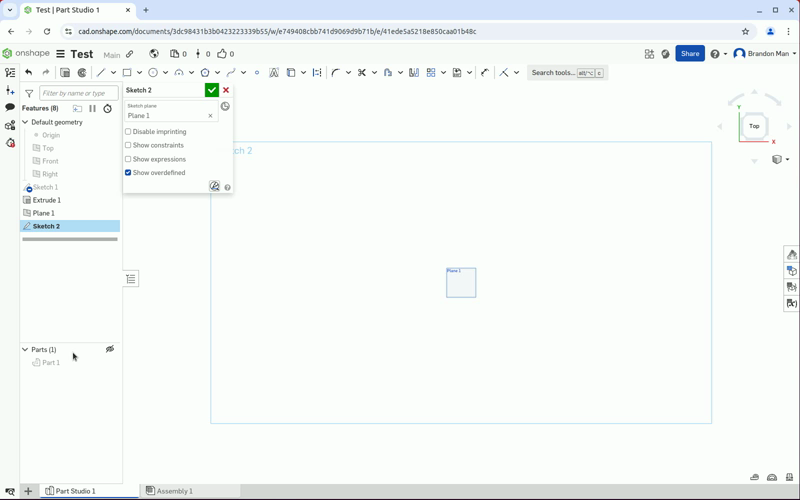
key(l)
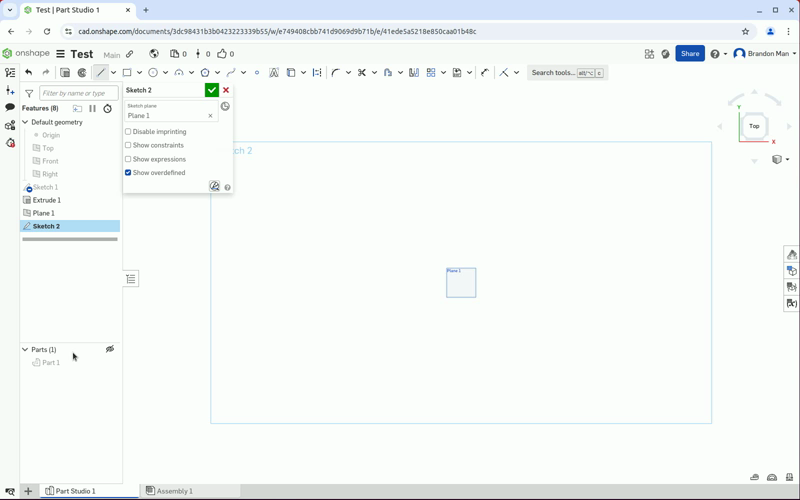
key_down(shift)
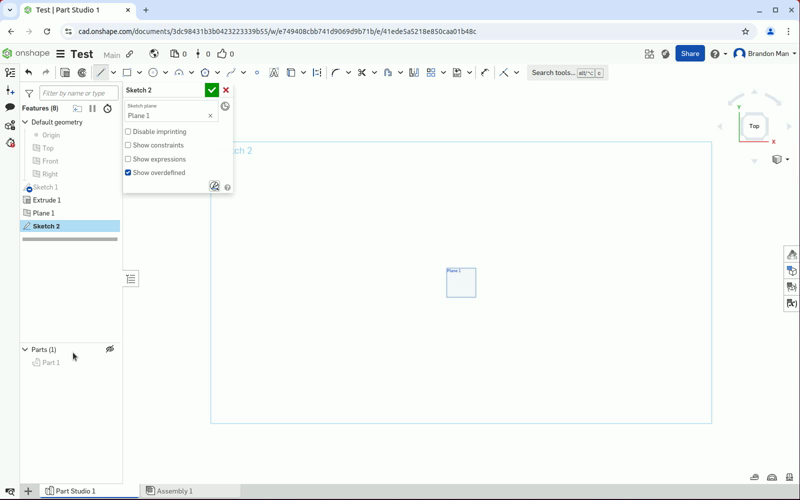
mouse_move(461, 320)
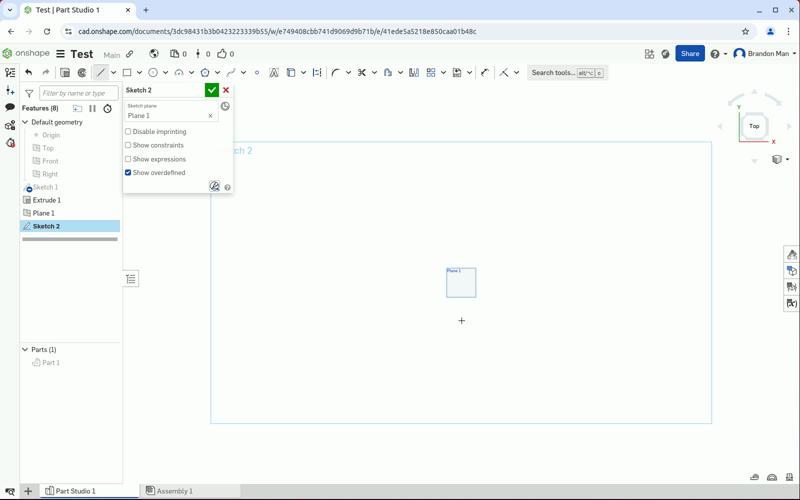
click(461, 320)
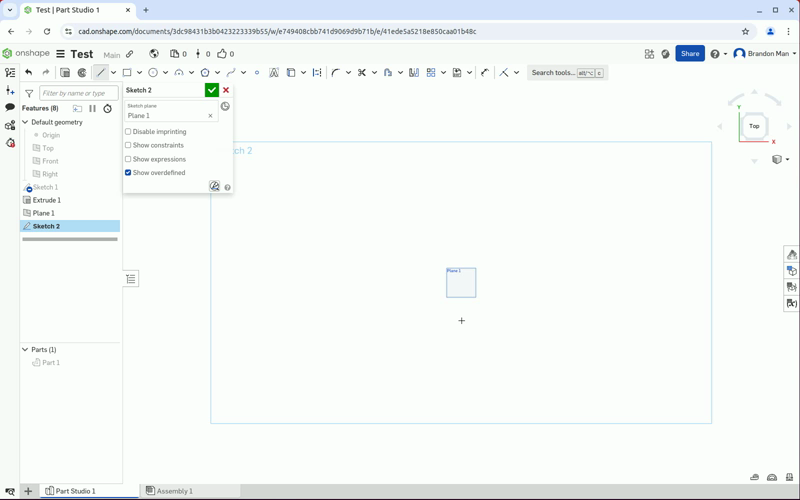
key_up(shift)
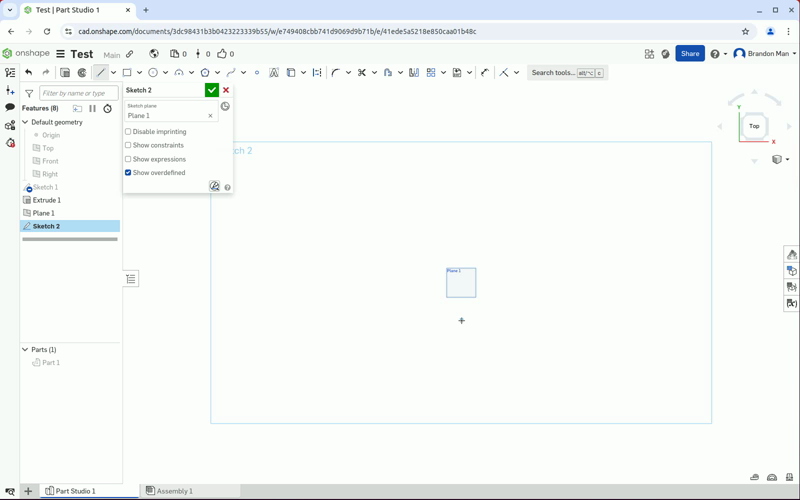
key_down(shift)
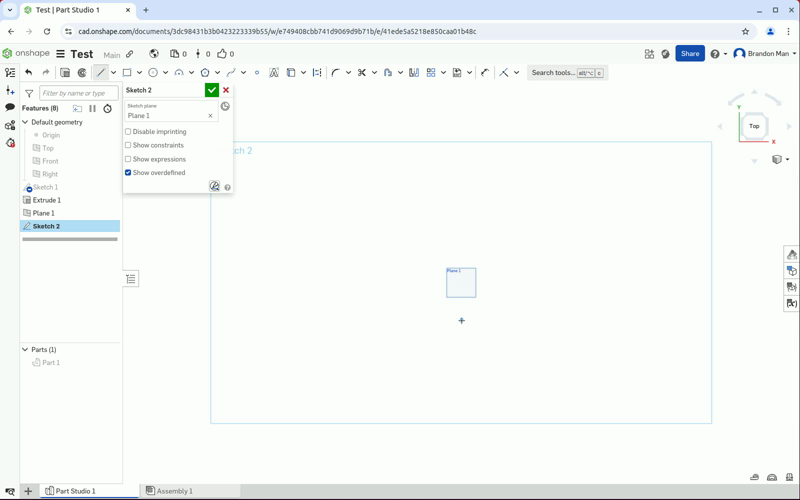
mouse_move(492, 320)
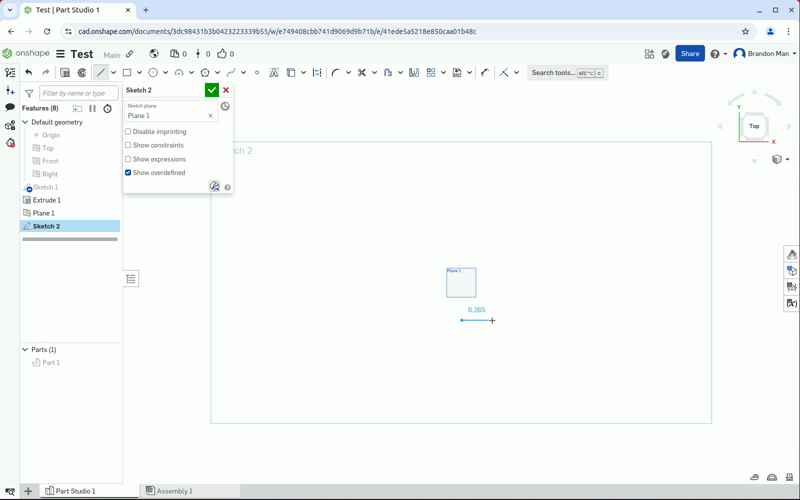
mouse_move(503, 320)
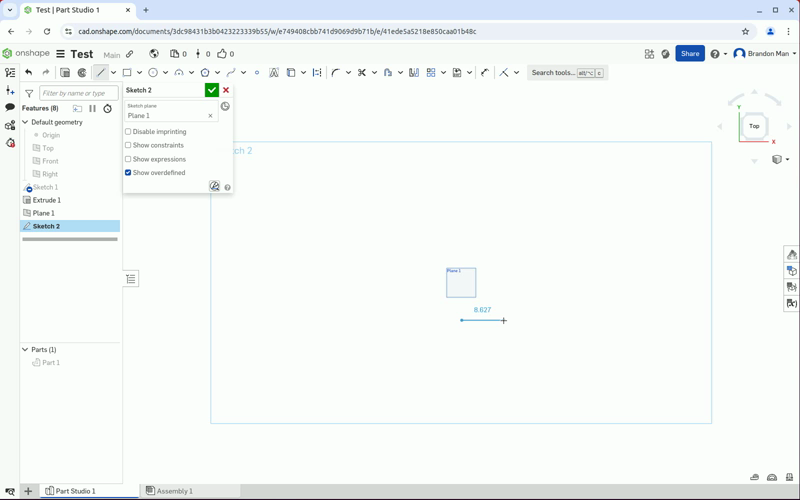
click(503, 320)
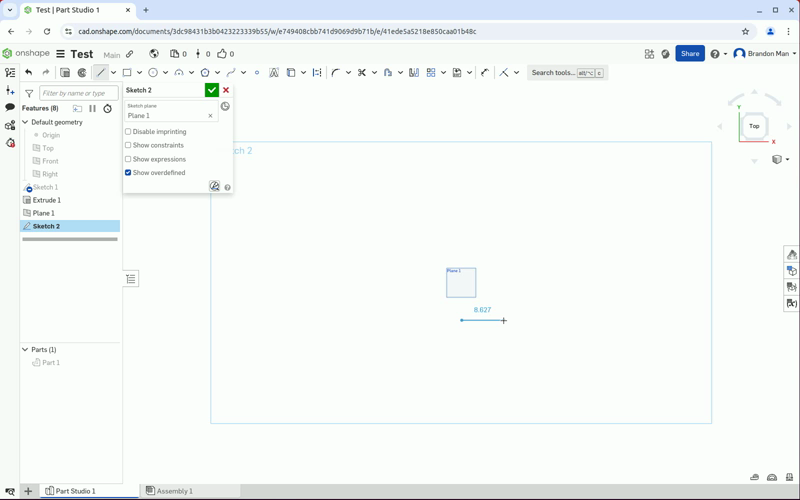
key_up(shift)
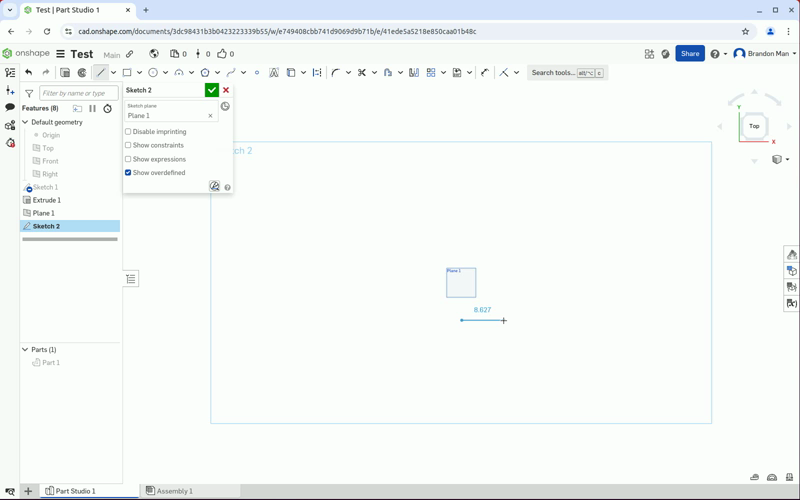
key_down(shift)
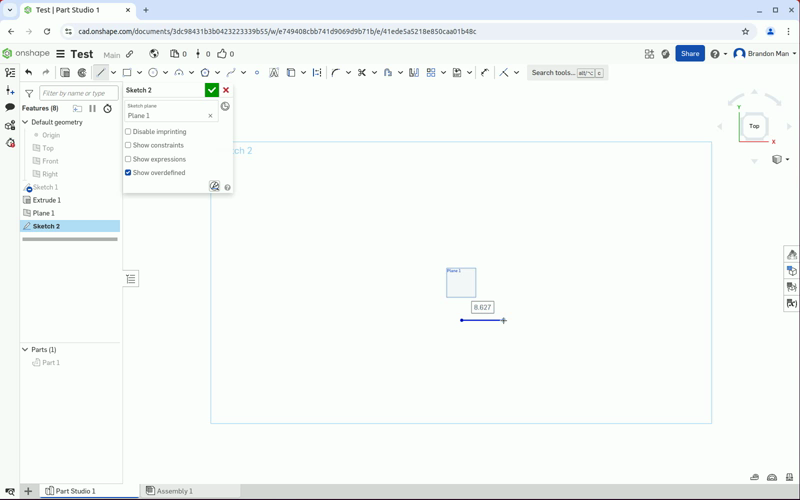
mouse_move(533, 320)
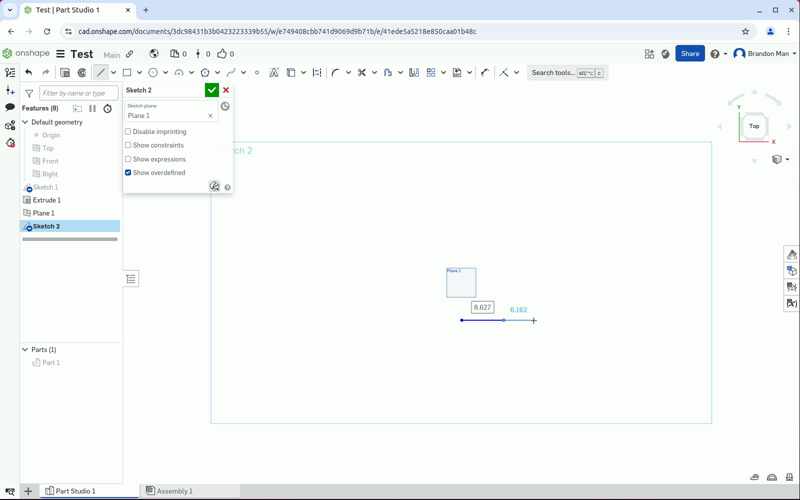
mouse_move(503, 282)
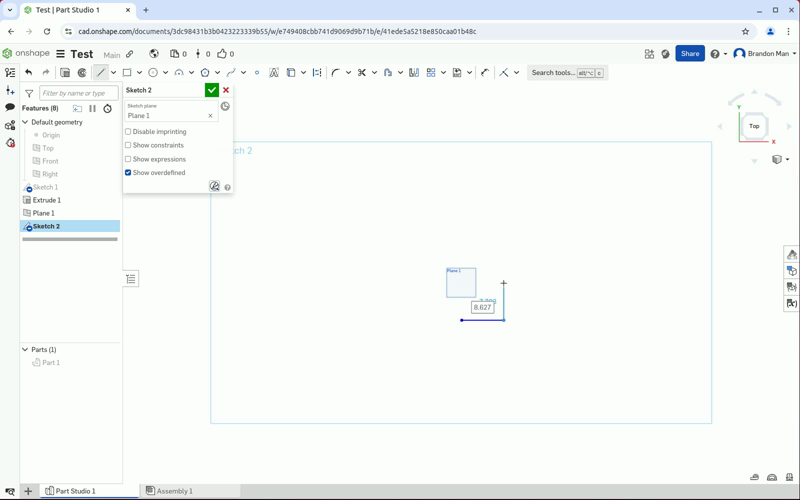
click(503, 282)
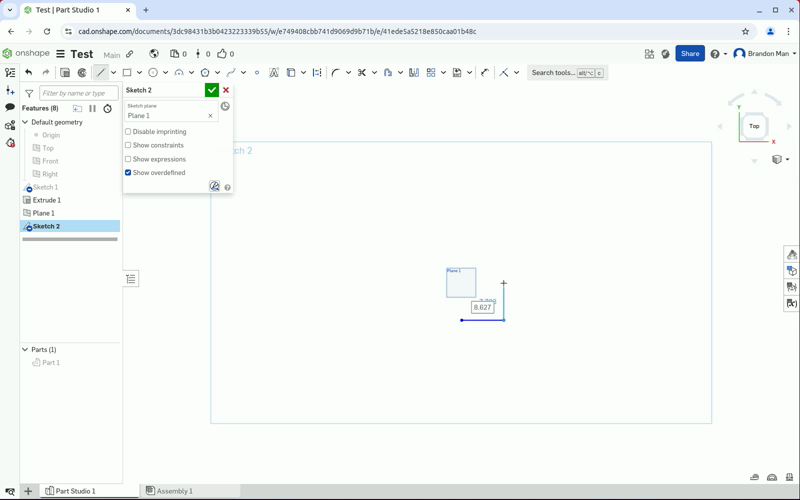
key_up(shift)
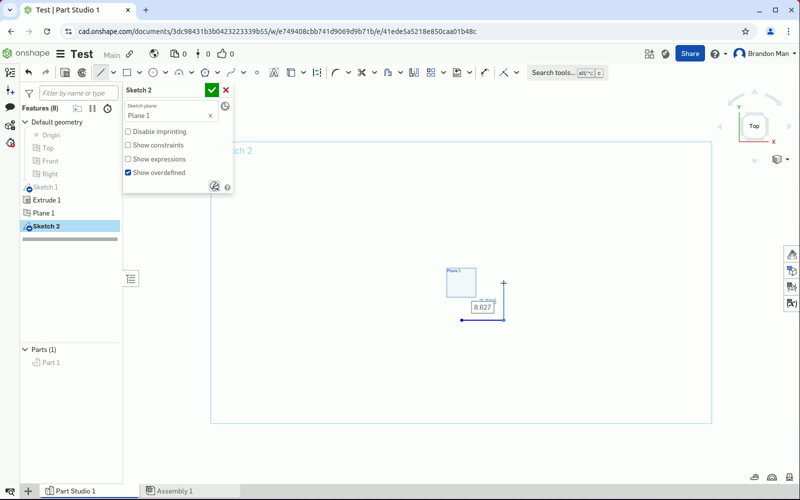
key_down(shift)
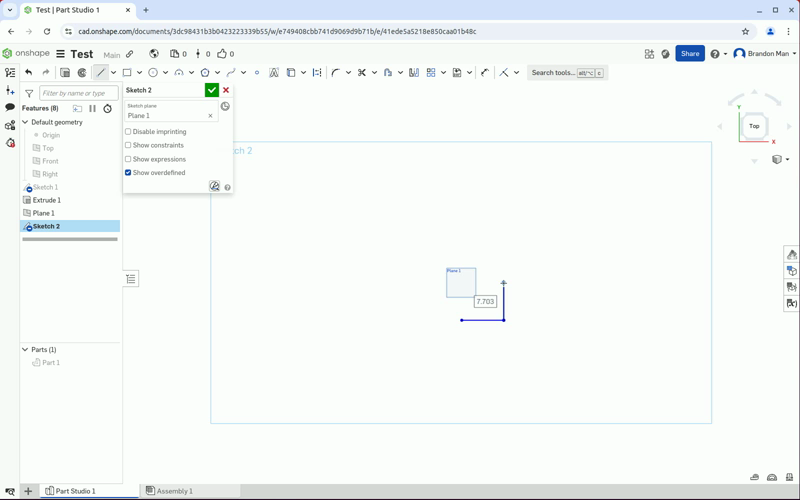
mouse_move(533, 282)
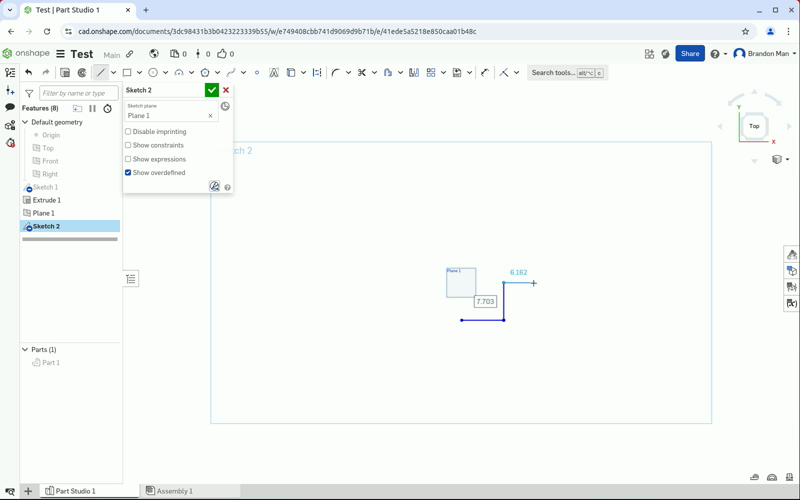
mouse_move(461, 282)
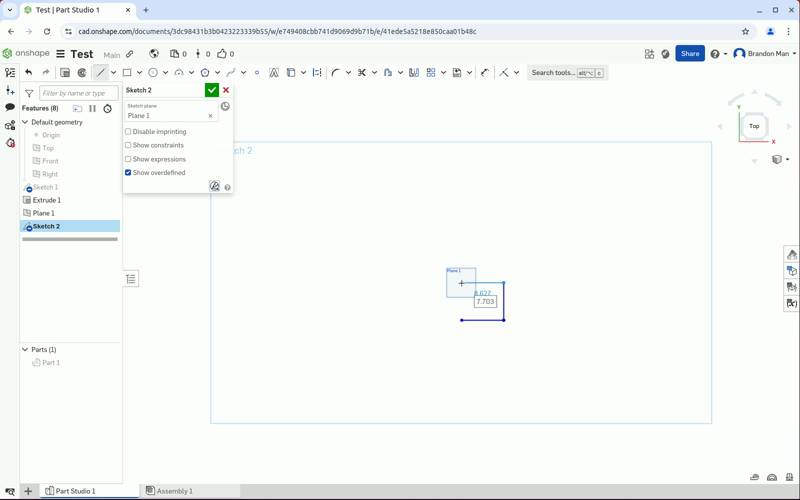
click(461, 282)
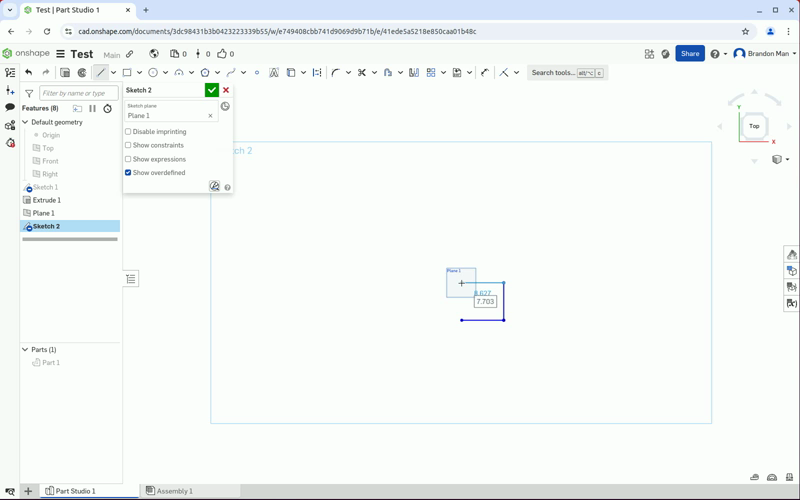
key_up(shift)
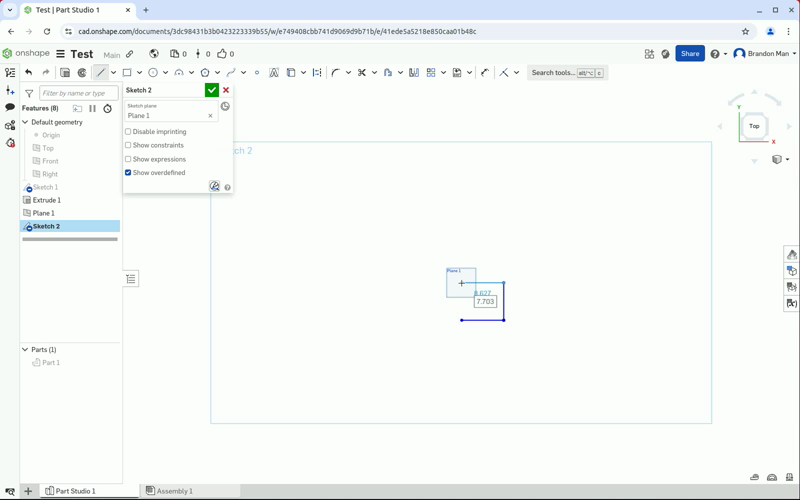
mouse_move(492, 282)
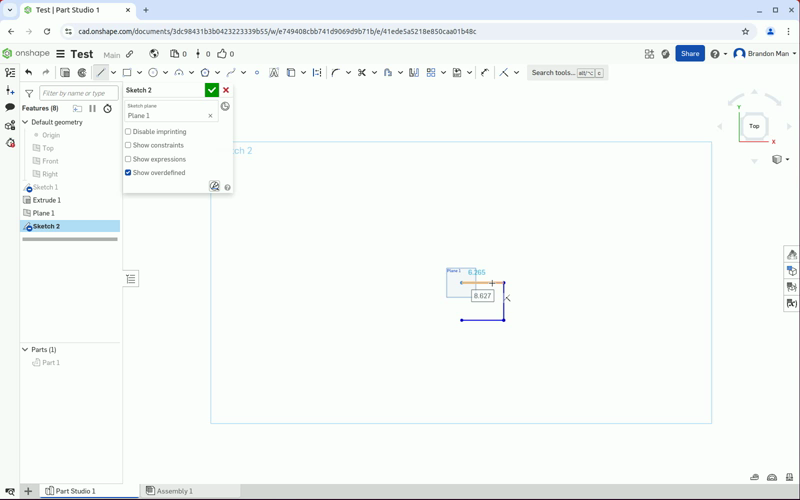
key_down(shift)
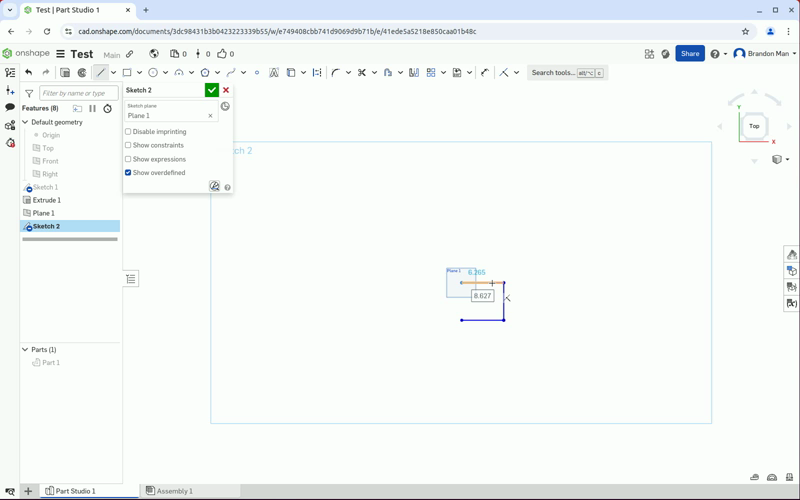
mouse_move(461, 320)
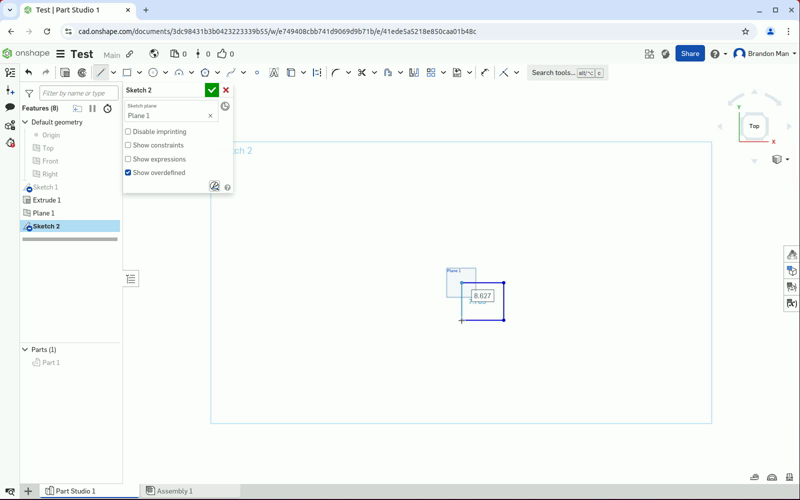
key_up(shift)
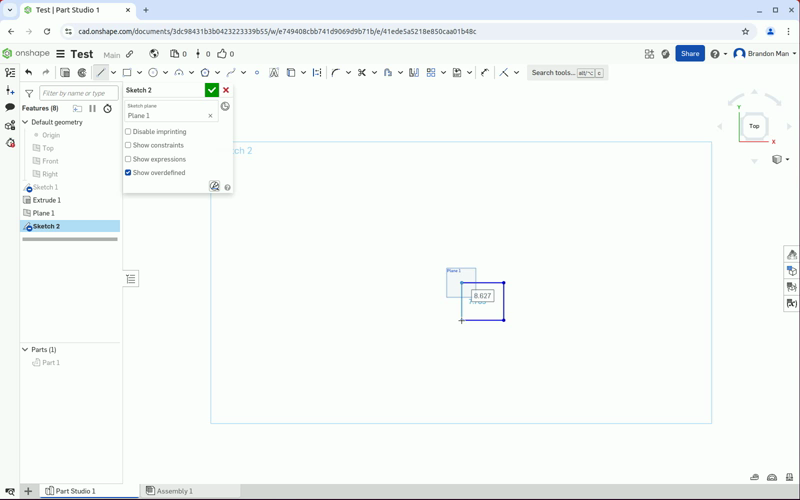
click(461, 320)
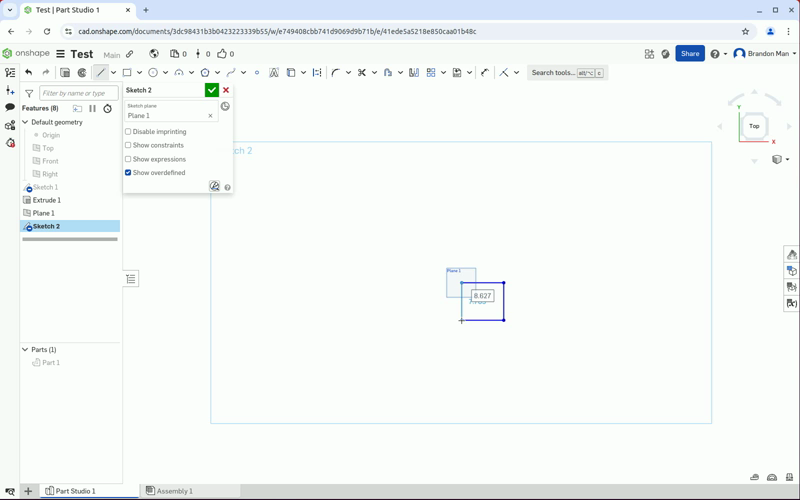
key(esc)
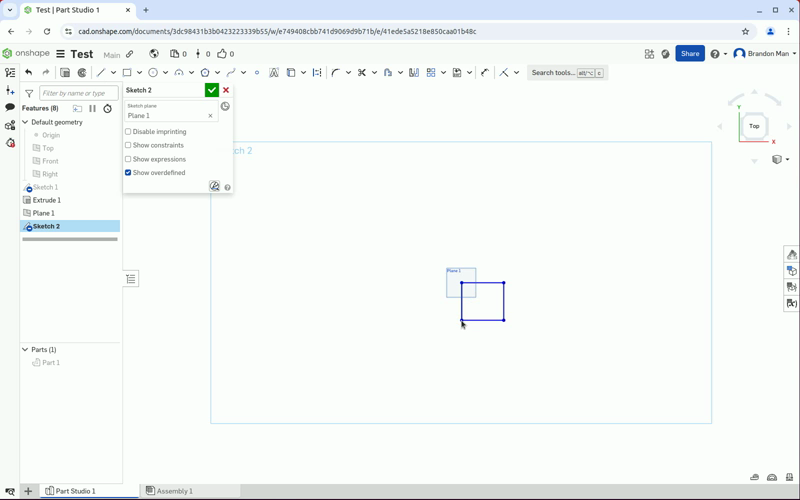
mouse_move(473, 290)
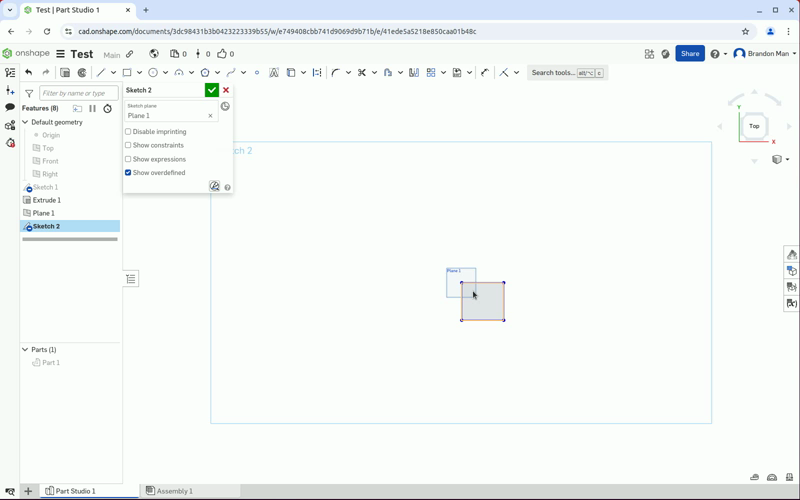
scroll(6)
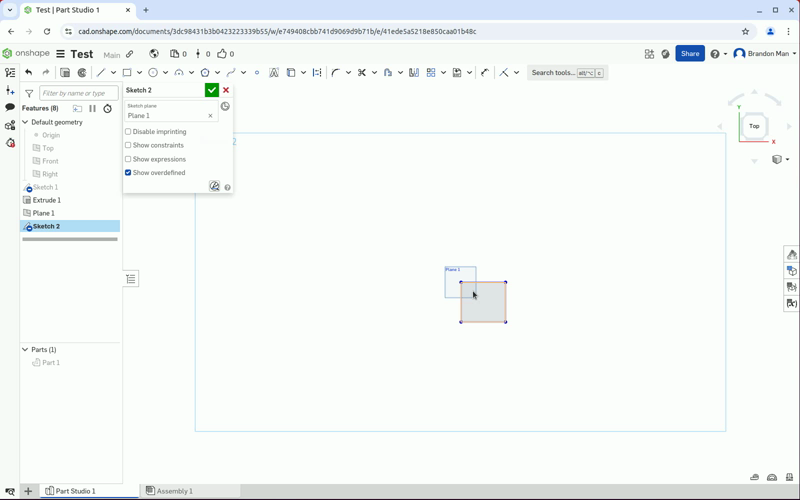
scroll(6)
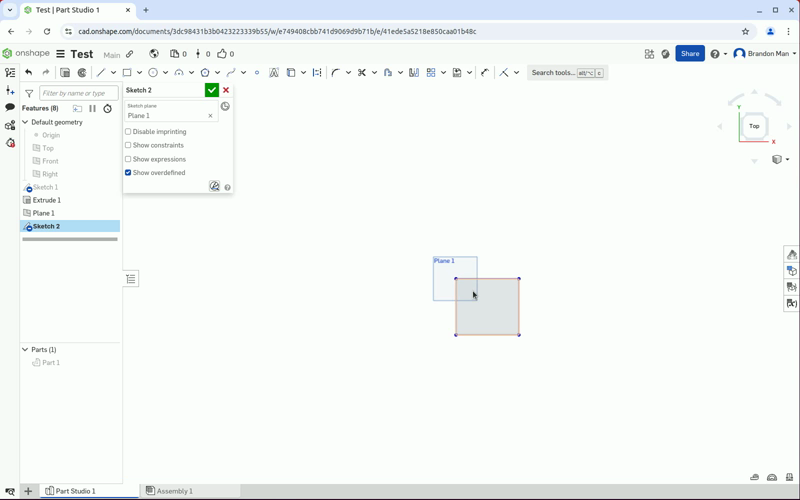
scroll(6)
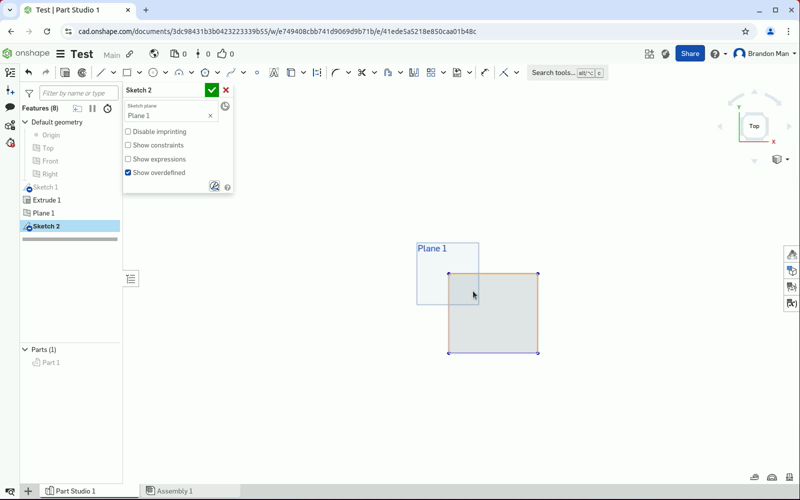
scroll(6)
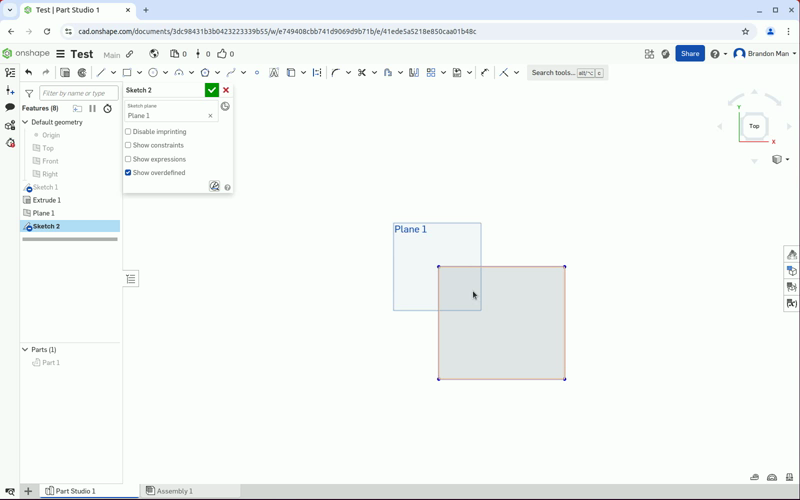
scroll(6)
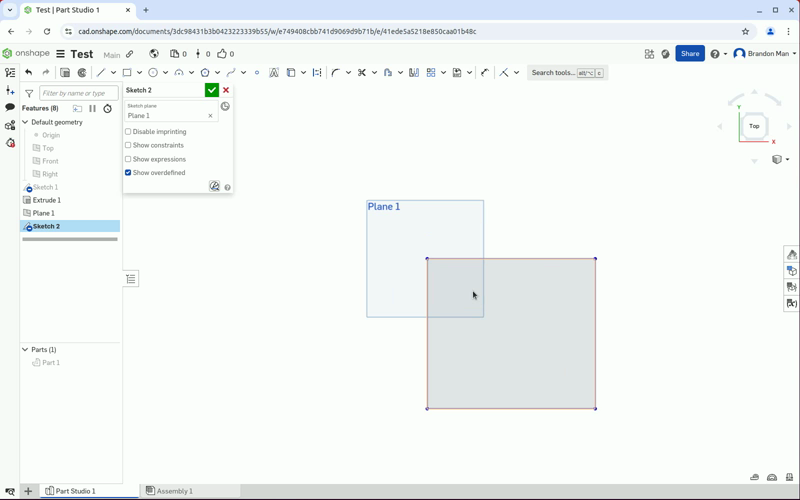
scroll(6)
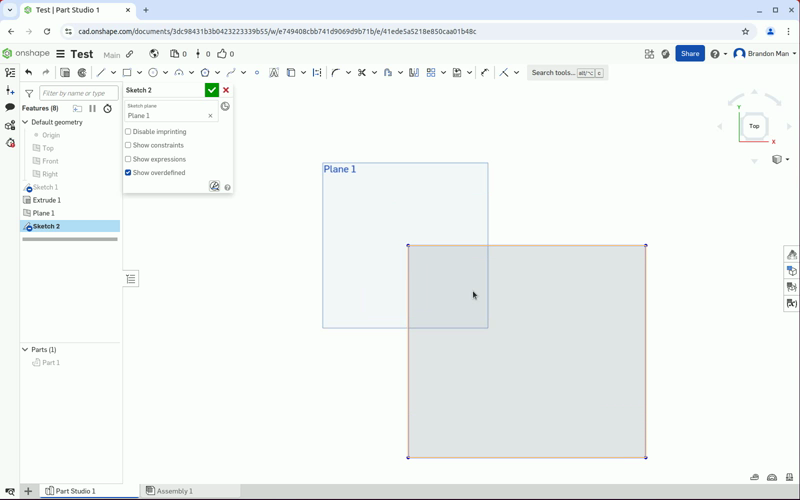
scroll(6)
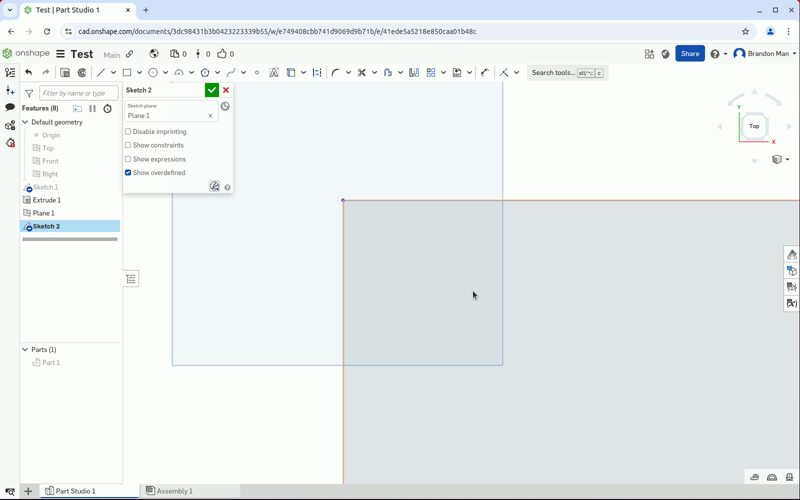
click(473, 290)
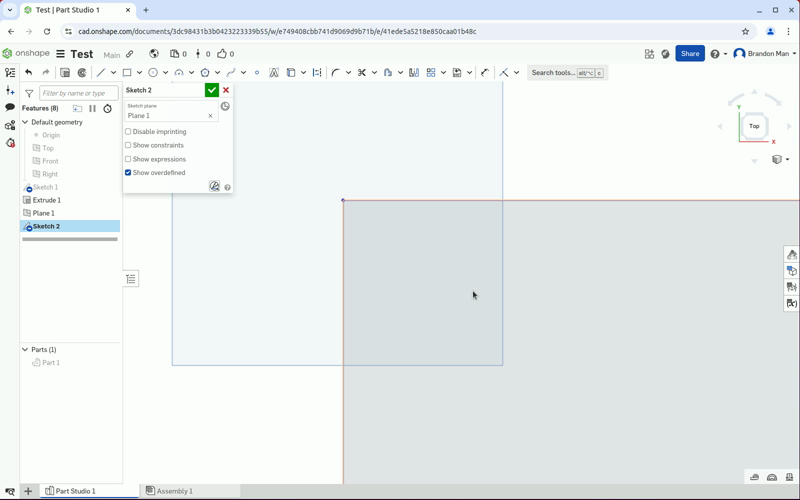
scroll(-6)
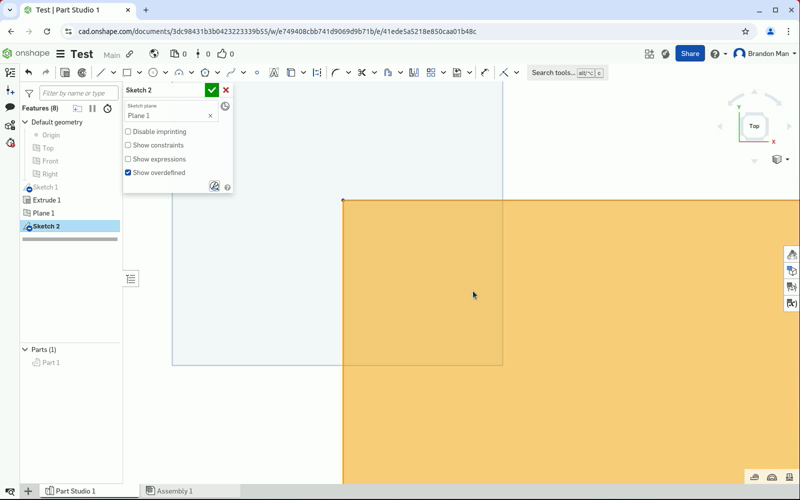
scroll(-6)
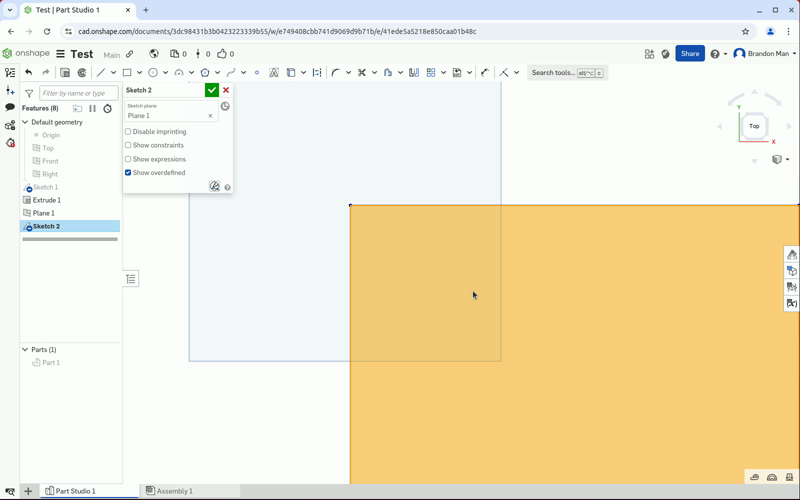
scroll(-6)
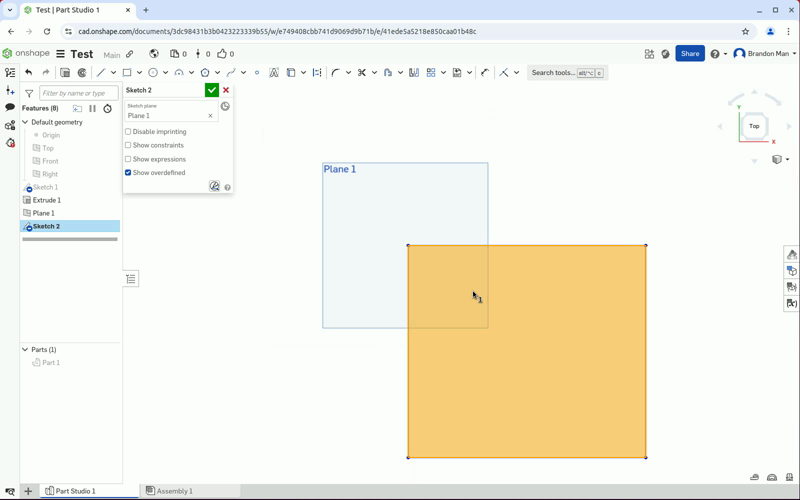
scroll(-6)
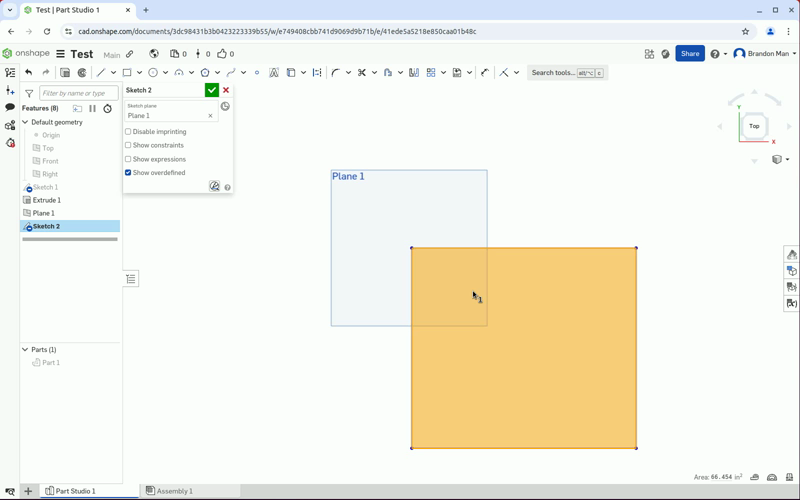
scroll(-6)
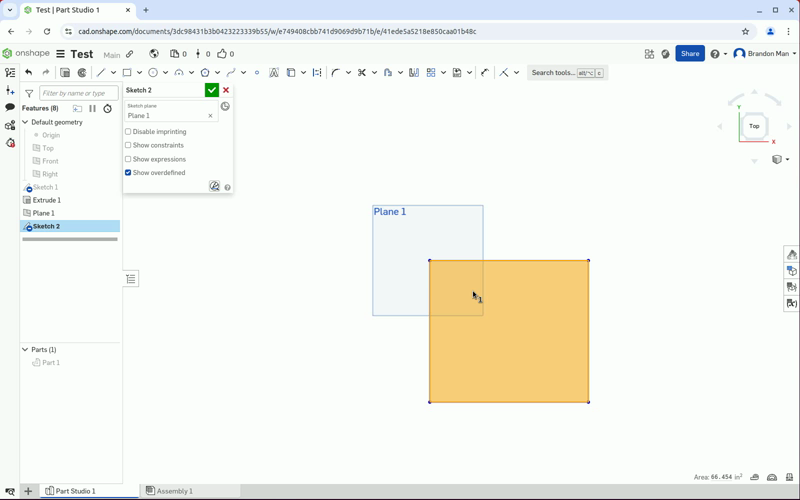
scroll(-6)
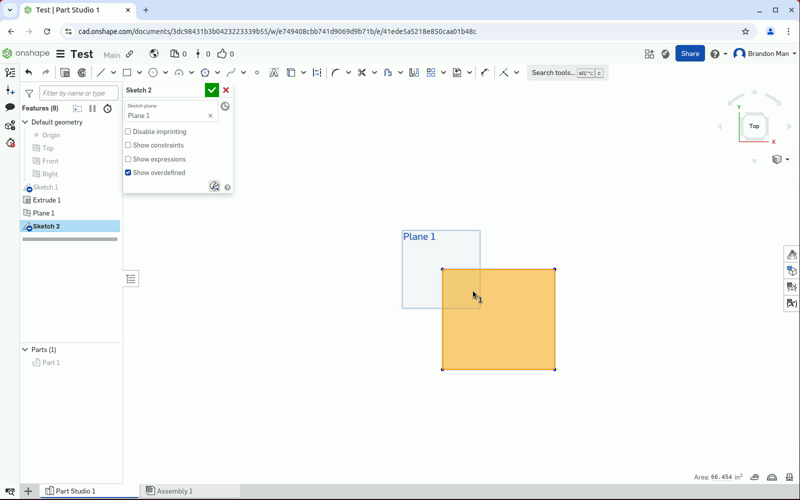
scroll(-6)
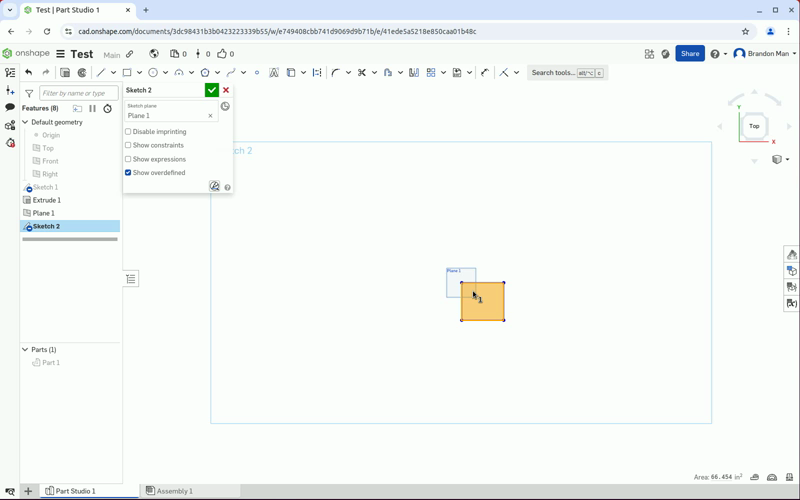
mouse_move(73, 352)
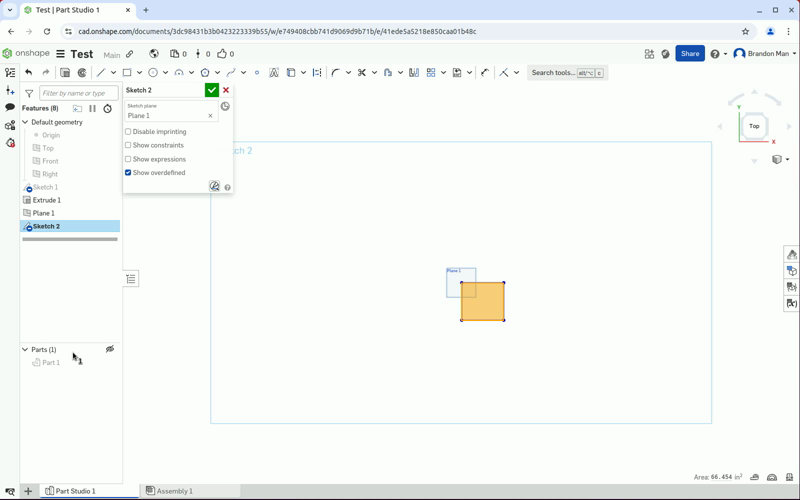
key(shift+y)
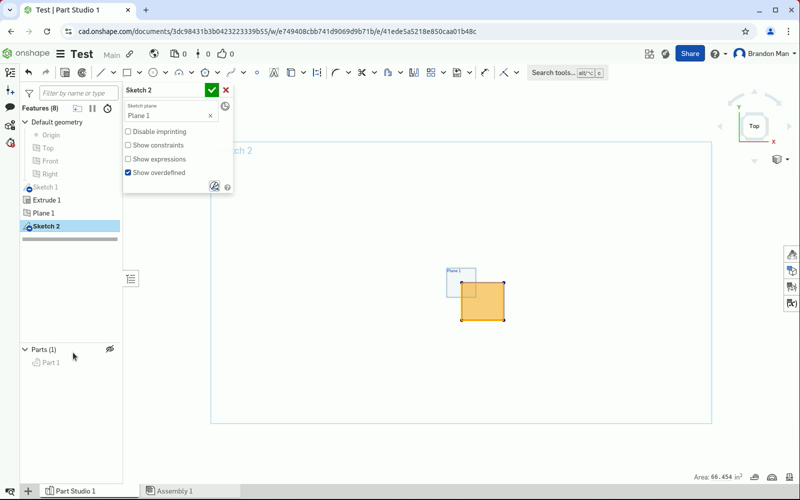
key(shift+e)
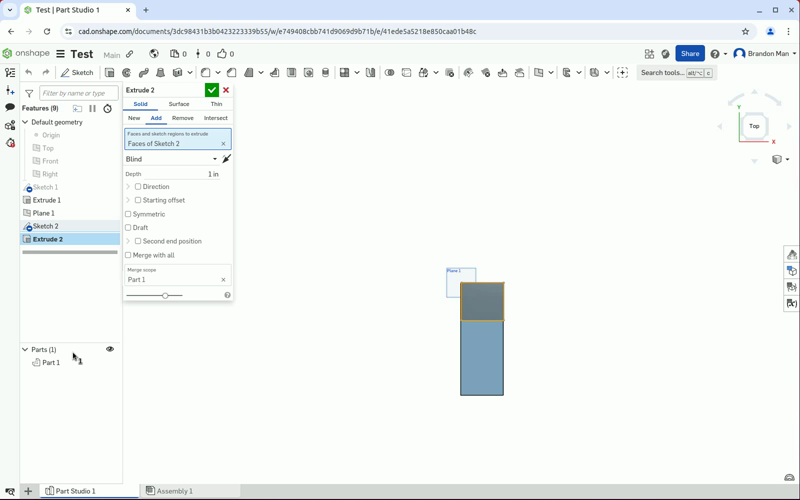
mouse_move(143, 106)
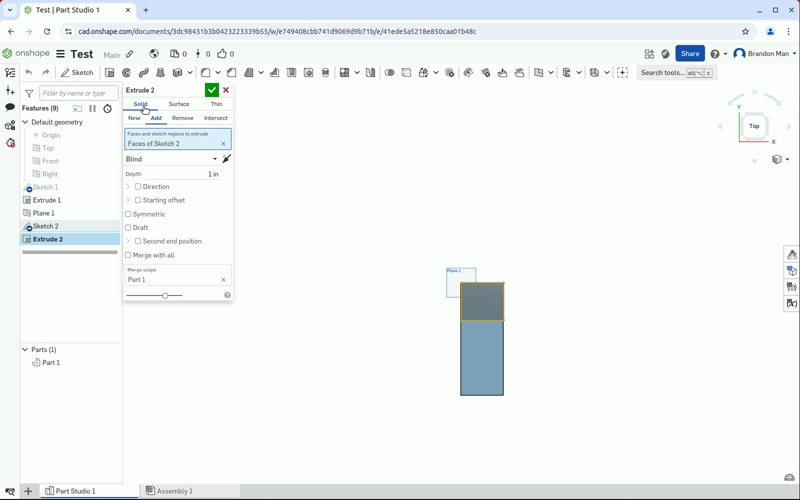
click(143, 106)
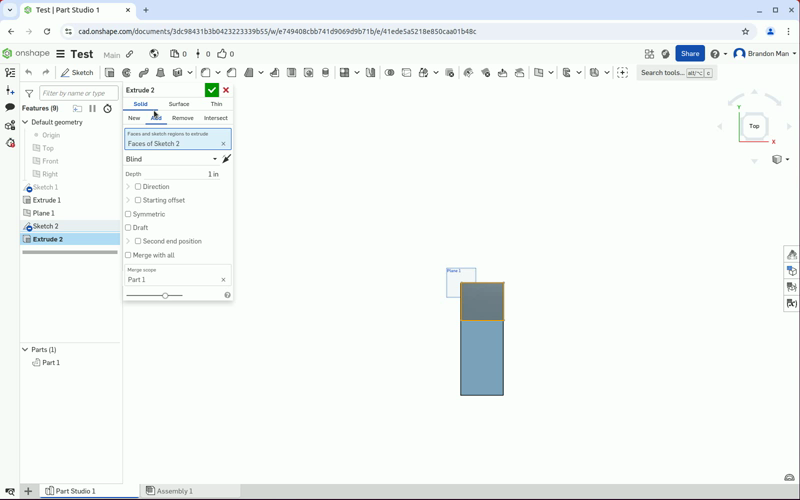
mouse_move(186, 120)
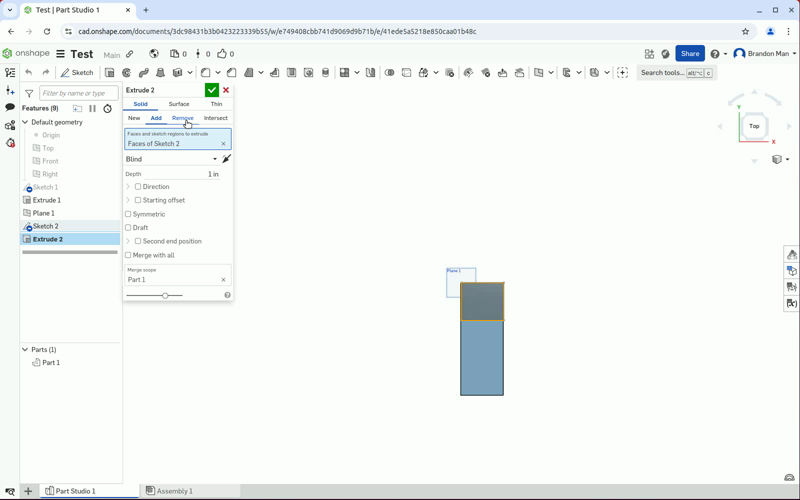
click(186, 120)
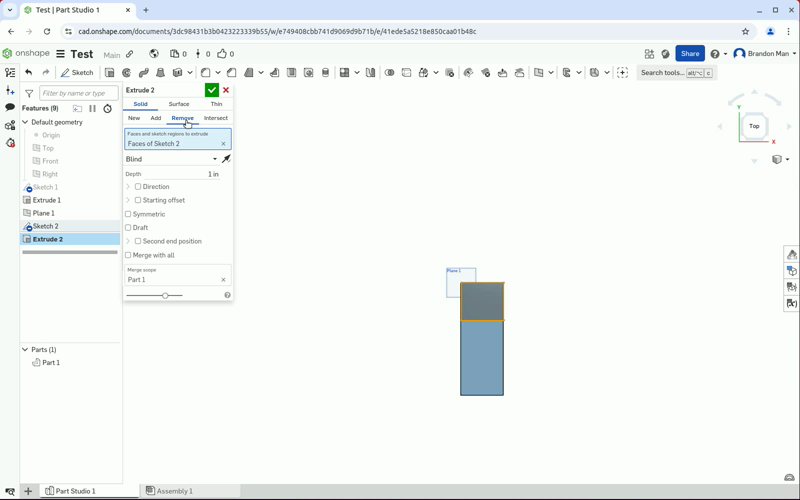
key(tab, 4)
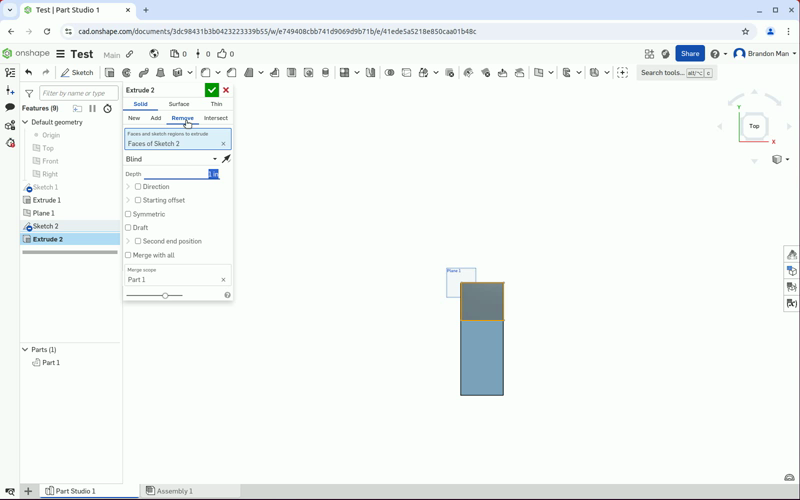
text(4.814)
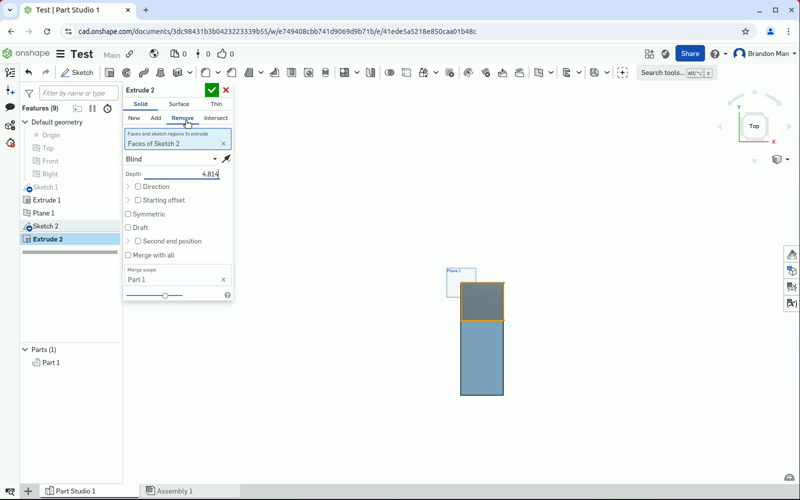
key(tab, 6)
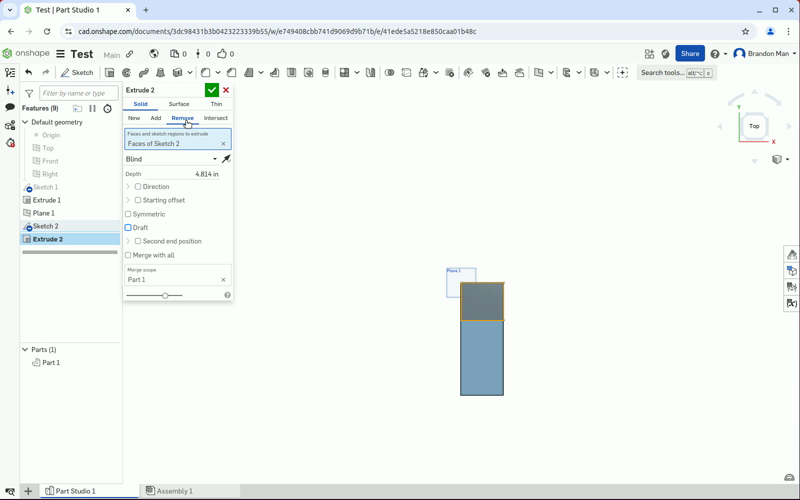
key(space)
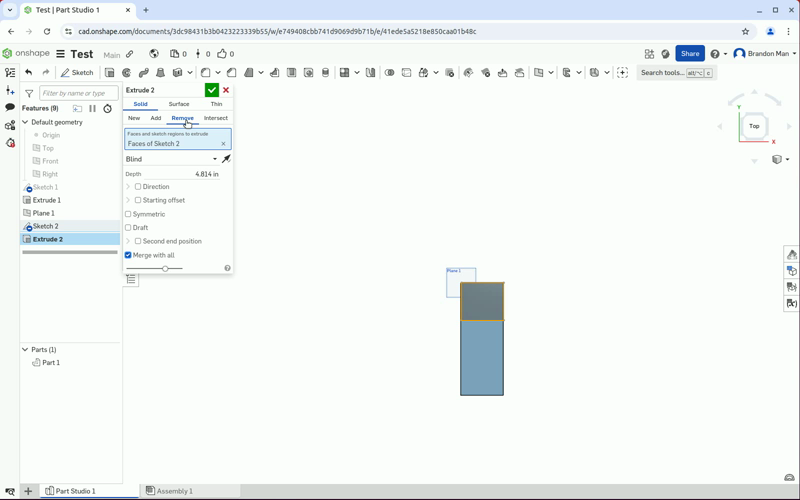
key(enter)
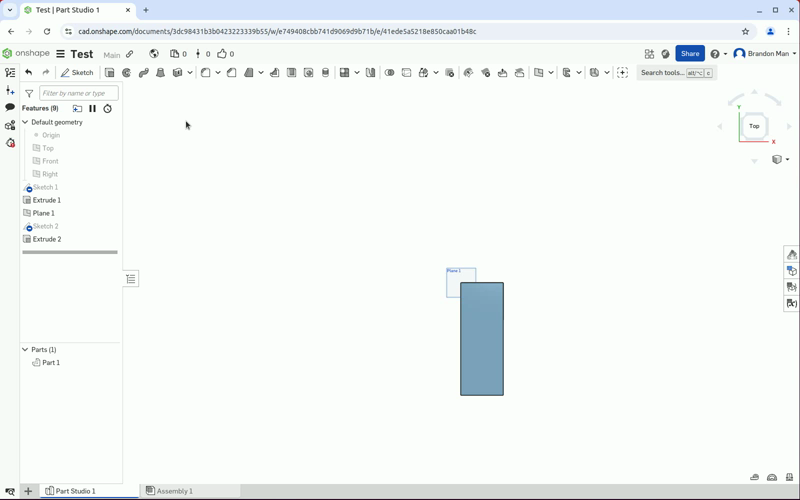
key(shift+h)
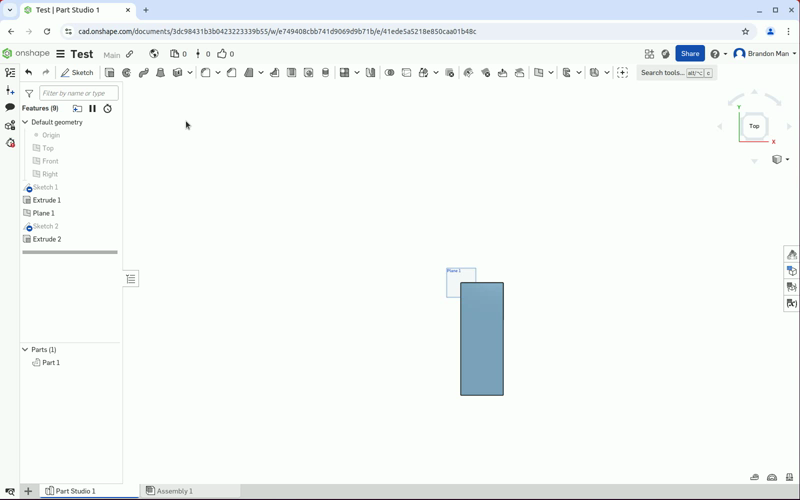
key(shift+h)
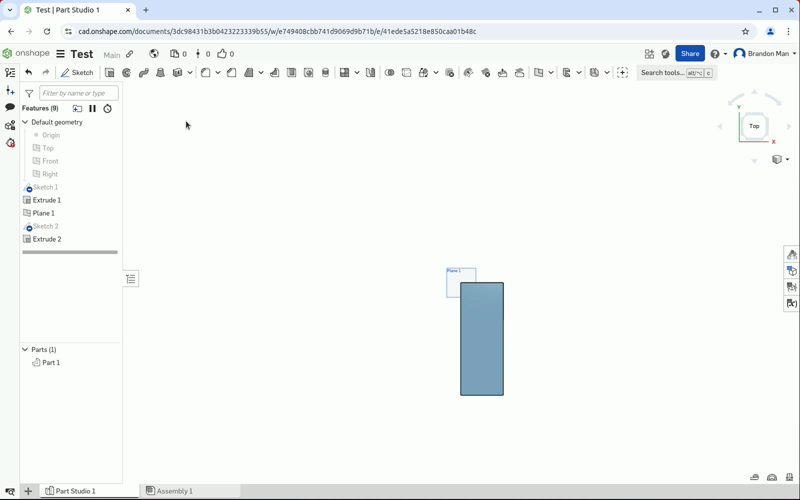
mouse_move(73, 189)
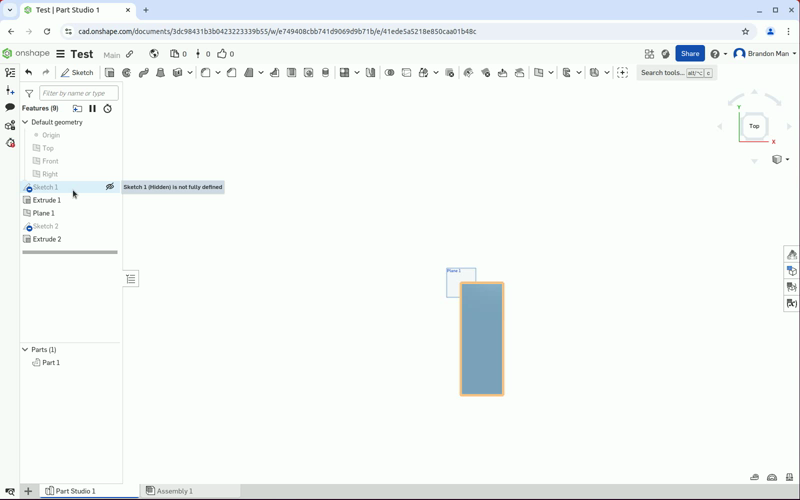
click(73, 189)
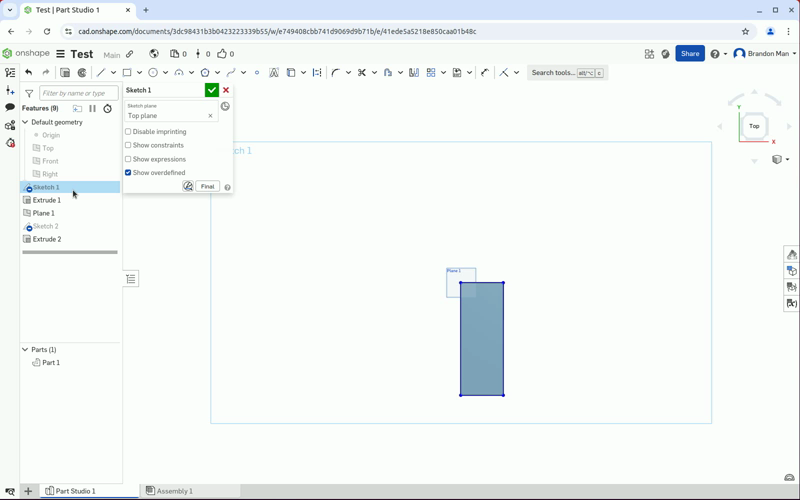
mouse_move(229, 92)
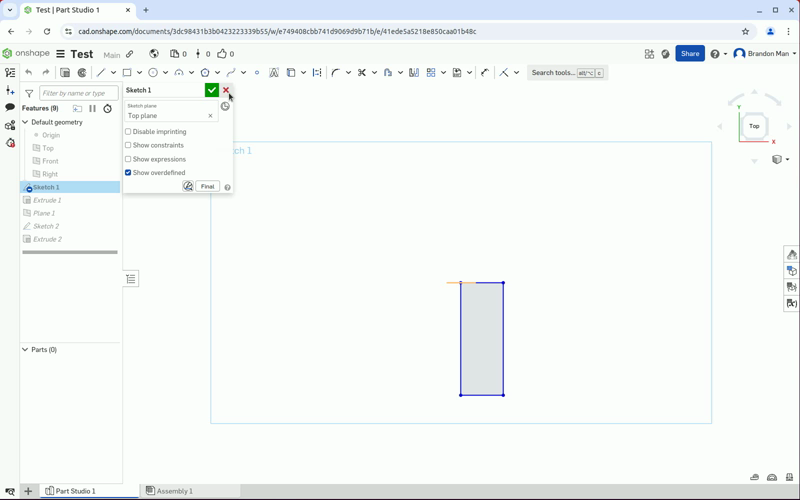
click(229, 92)
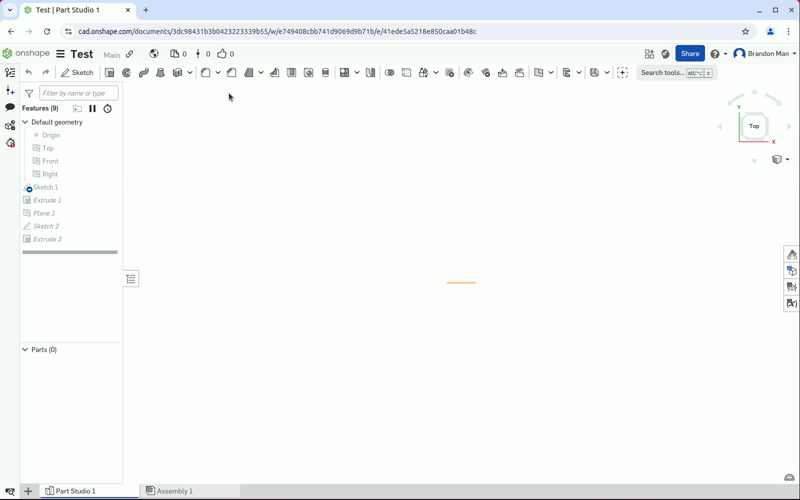
key(shift+s)
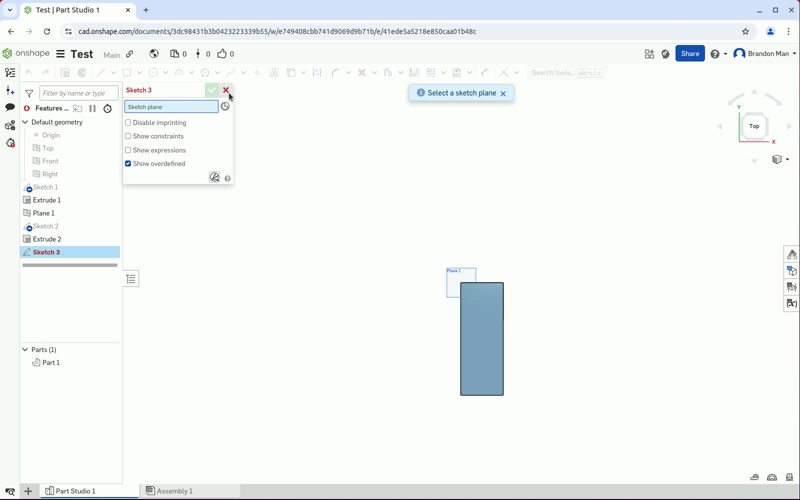
mouse_move(73, 215)
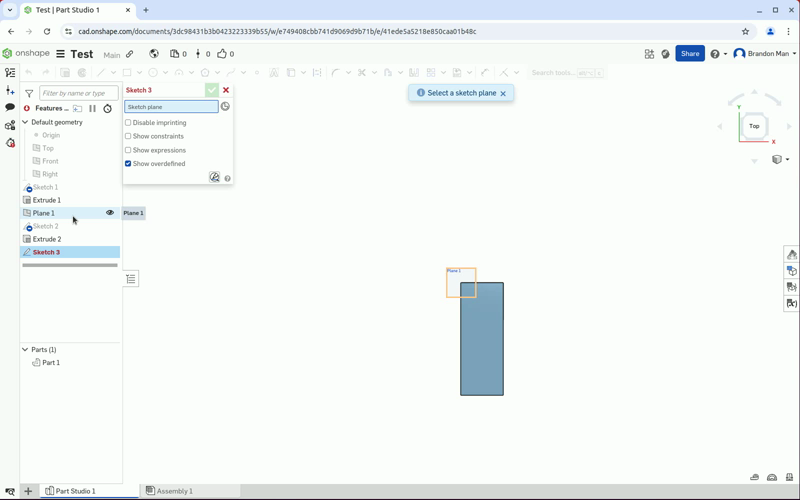
click(73, 215)
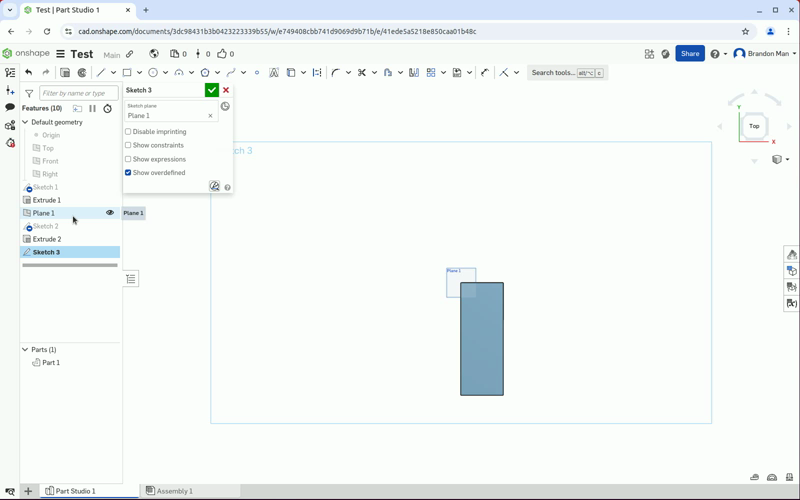
mouse_move(73, 352)
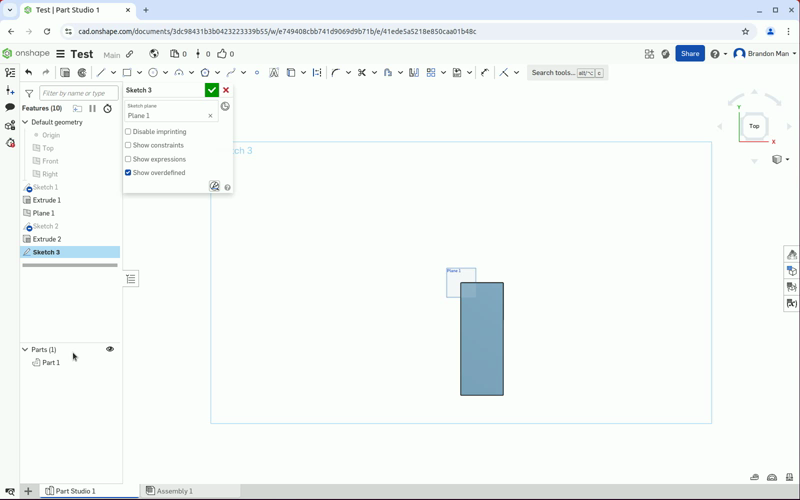
key(y)
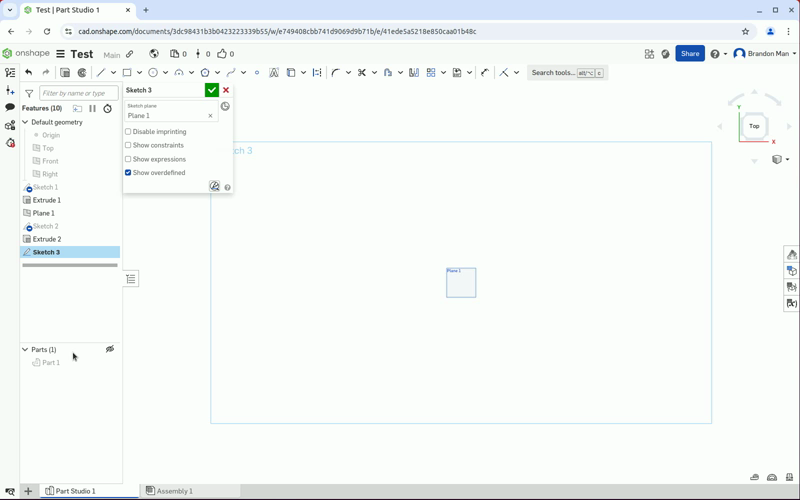
key(l)
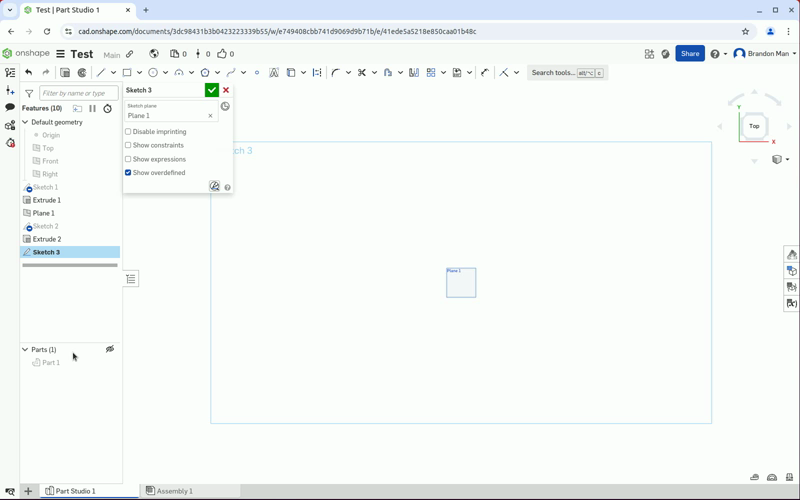
key_down(shift)
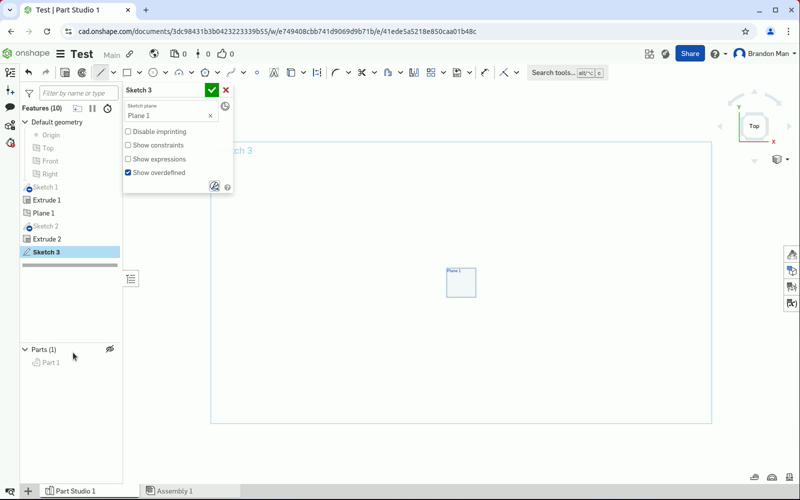
mouse_move(461, 356)
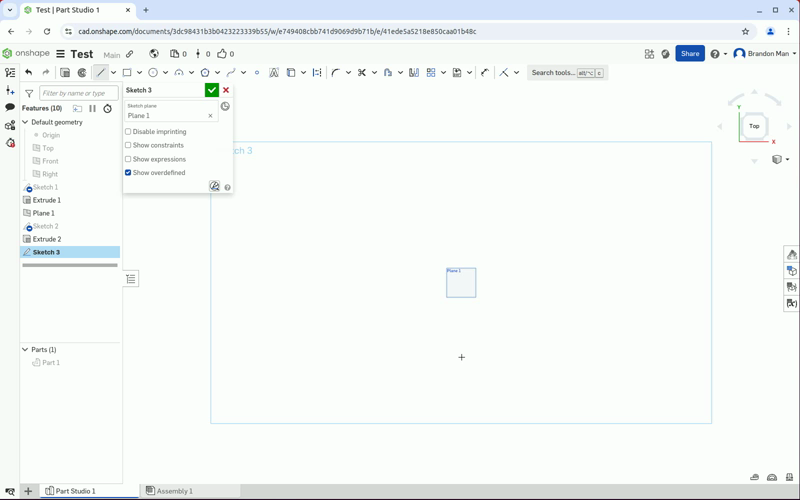
click(461, 356)
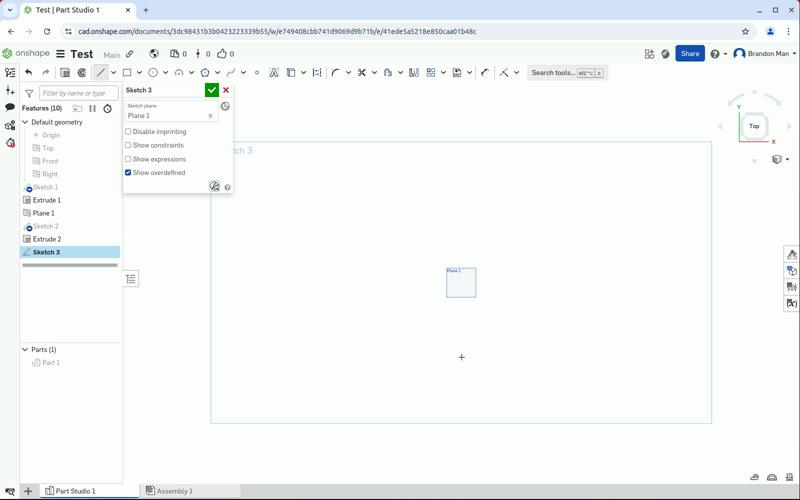
key_up(shift)
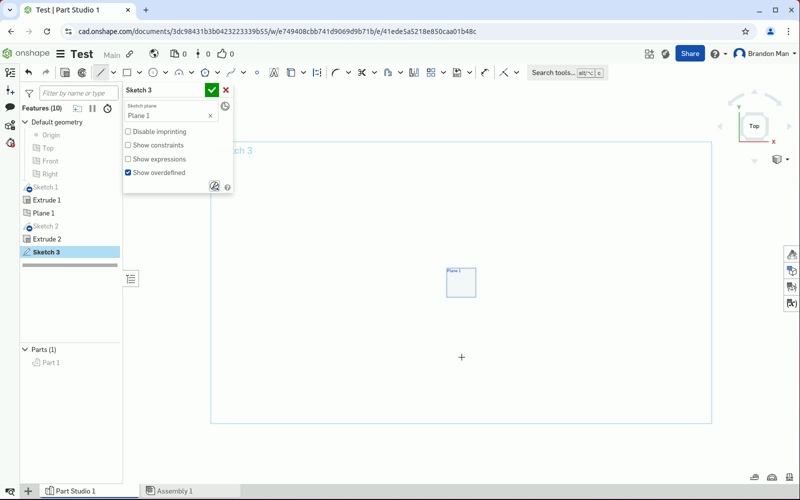
key_down(shift)
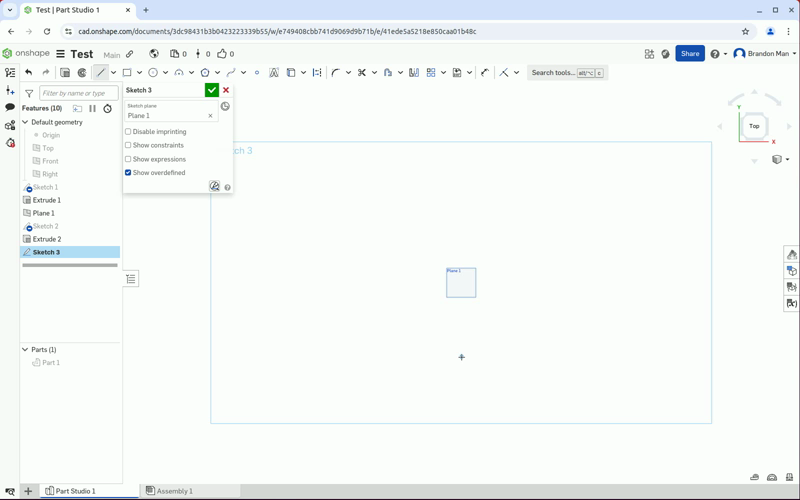
mouse_move(492, 356)
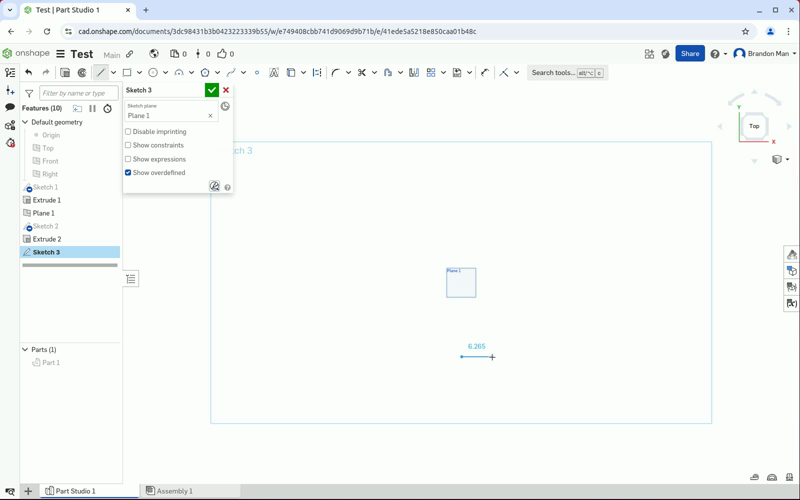
mouse_move(503, 356)
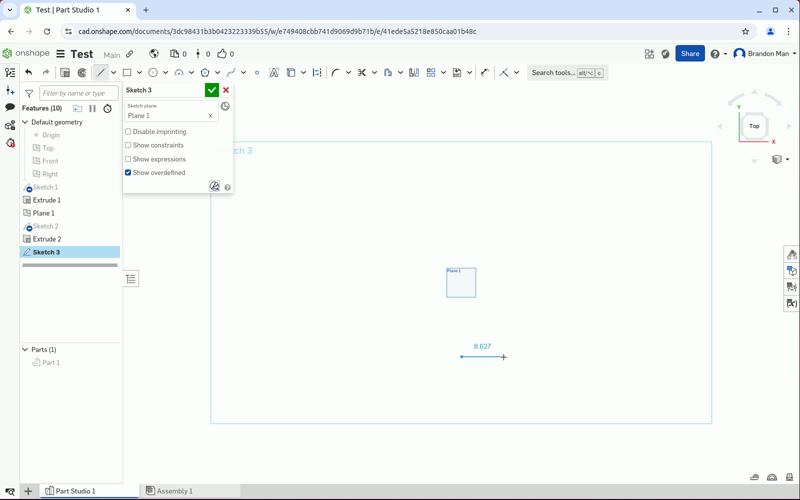
click(503, 356)
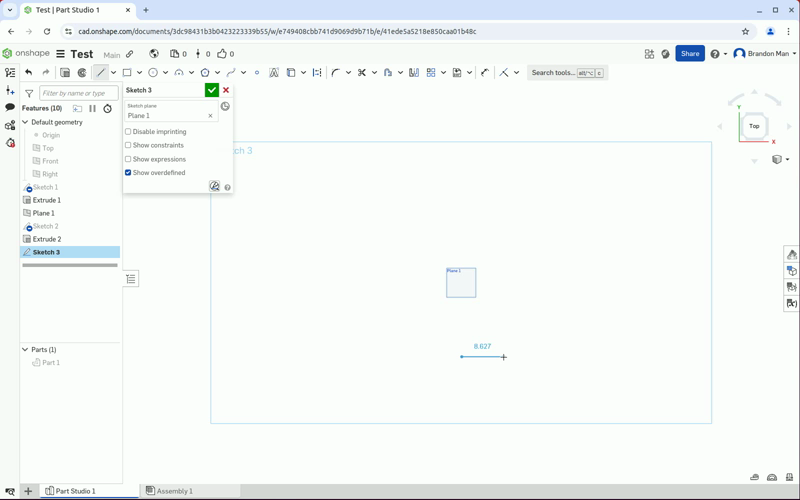
key_up(shift)
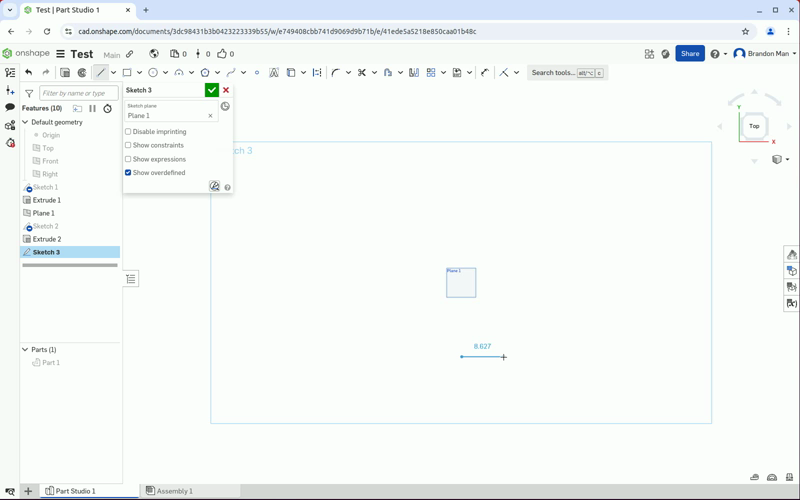
key_down(shift)
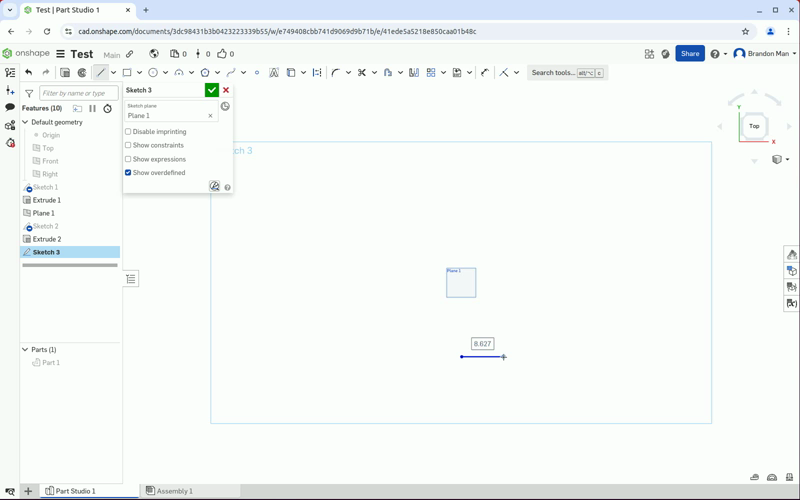
mouse_move(533, 356)
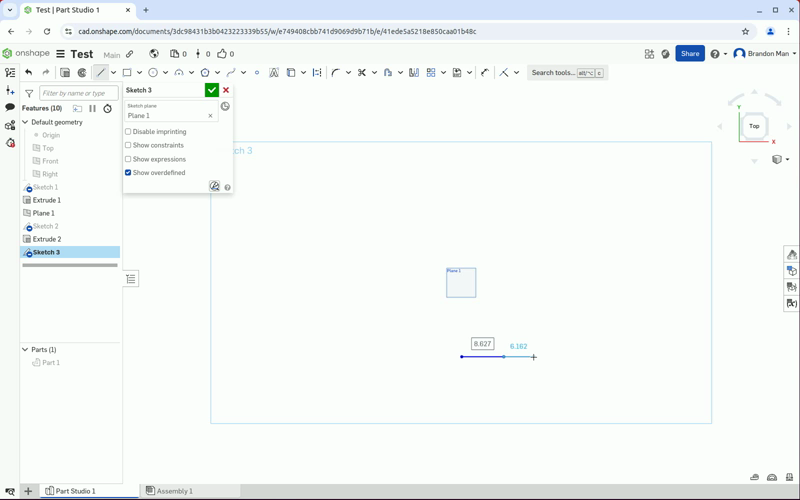
mouse_move(503, 319)
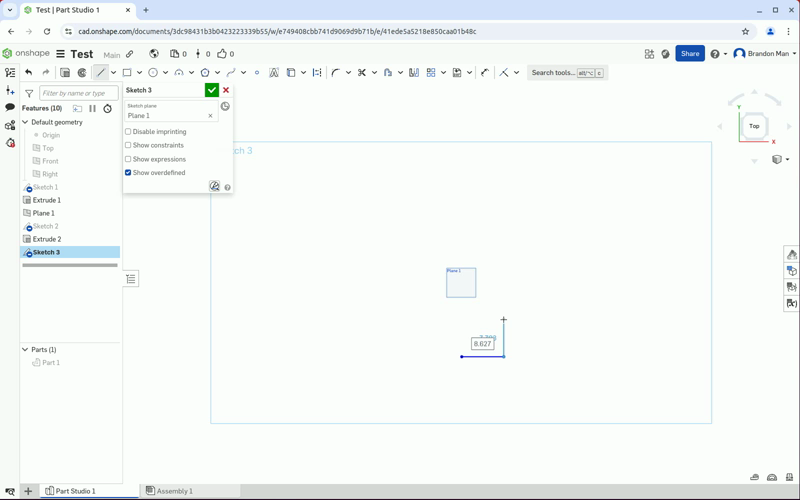
click(503, 319)
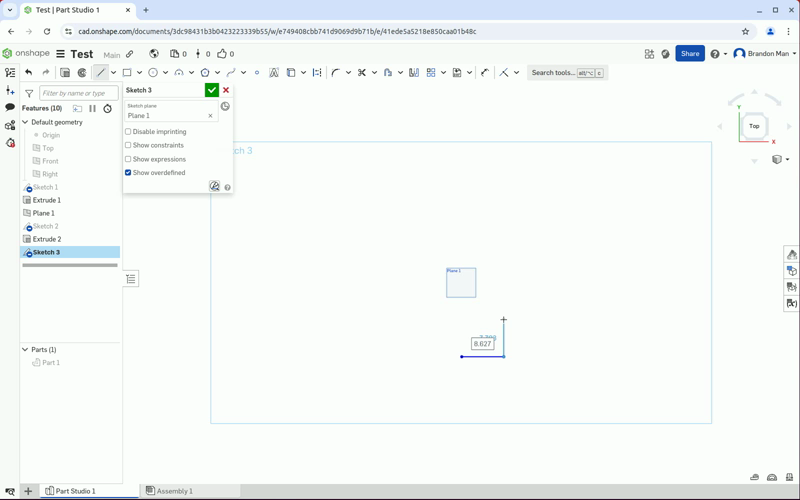
key_up(shift)
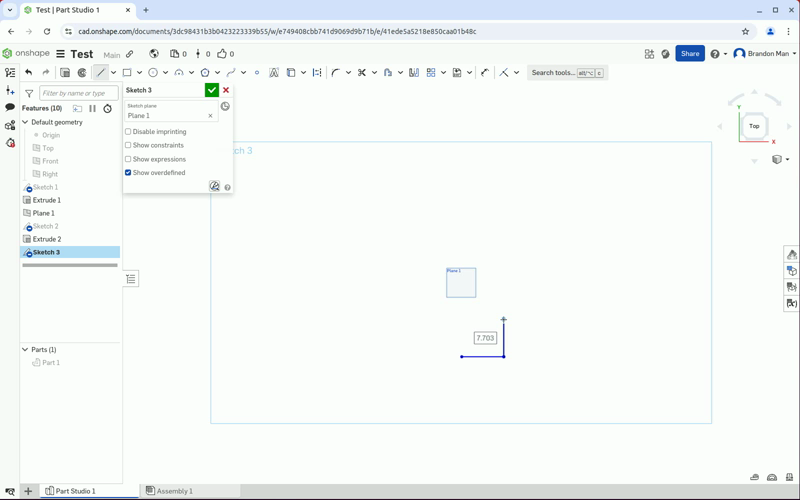
key_down(shift)
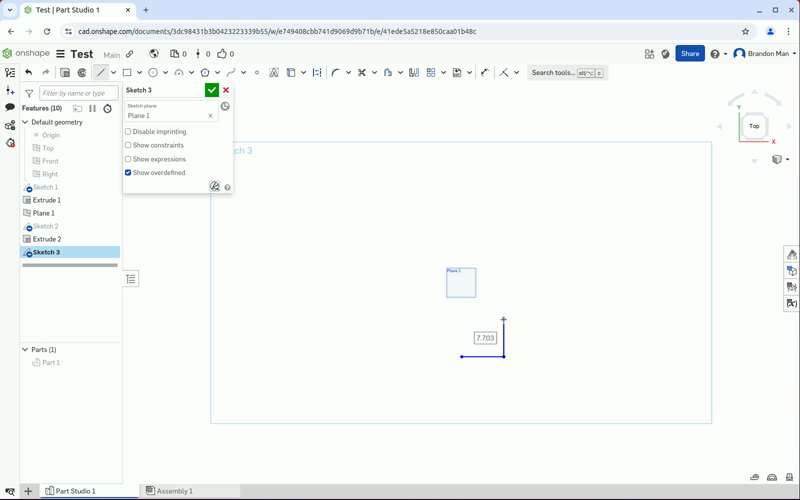
mouse_move(533, 319)
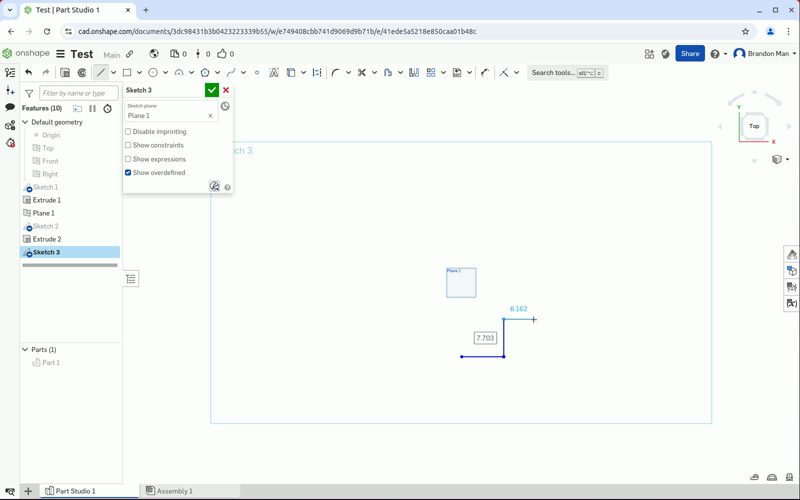
mouse_move(461, 319)
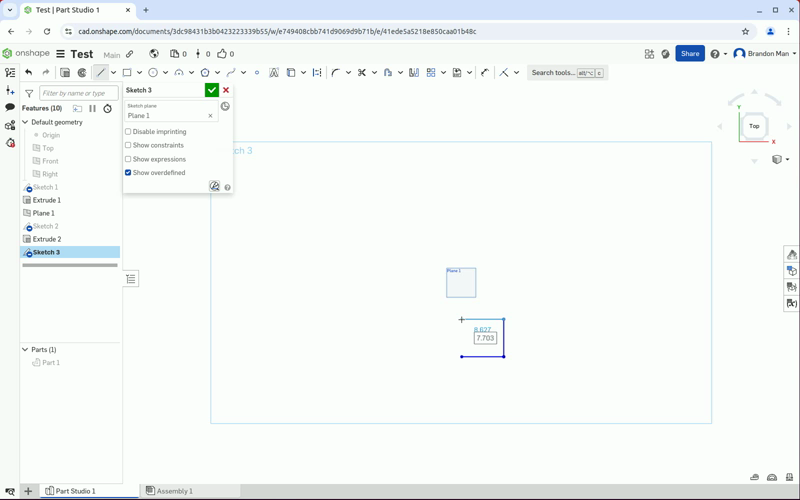
click(461, 319)
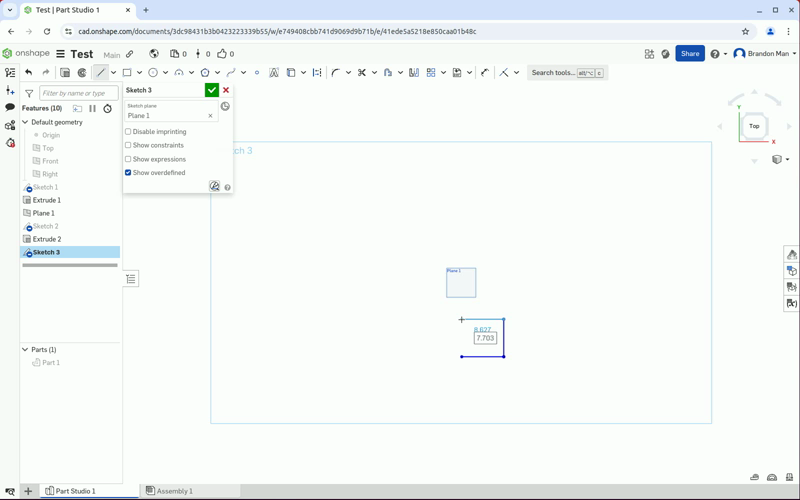
key_up(shift)
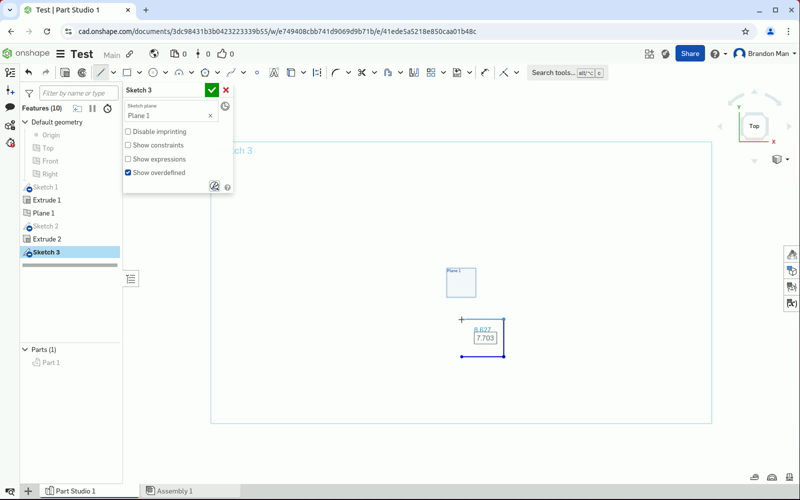
mouse_move(492, 319)
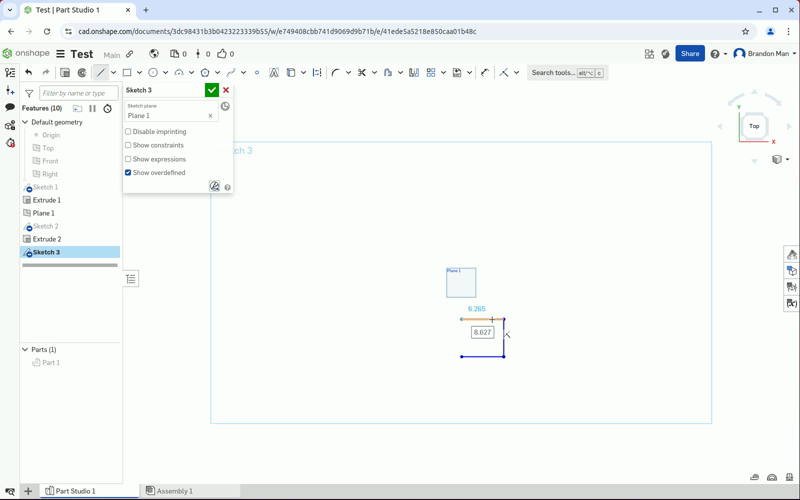
key_down(shift)
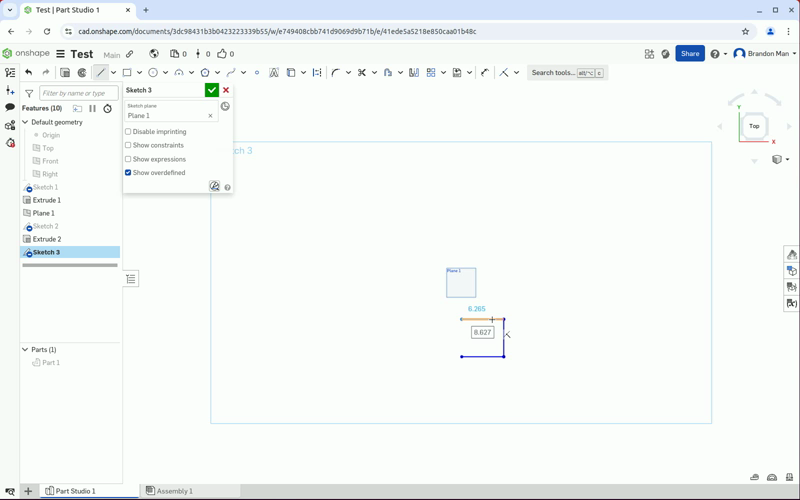
mouse_move(461, 356)
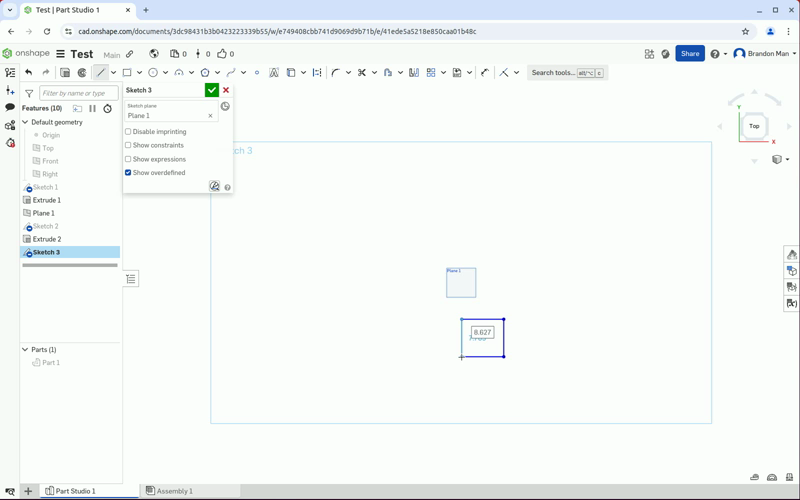
key_up(shift)
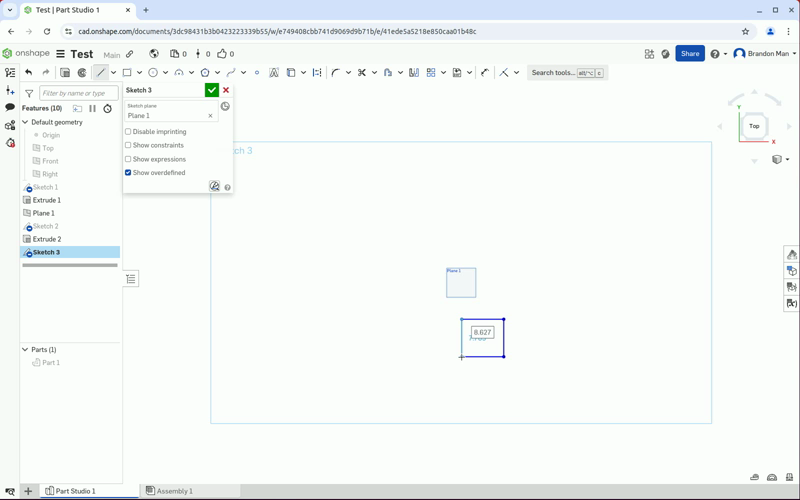
click(461, 356)
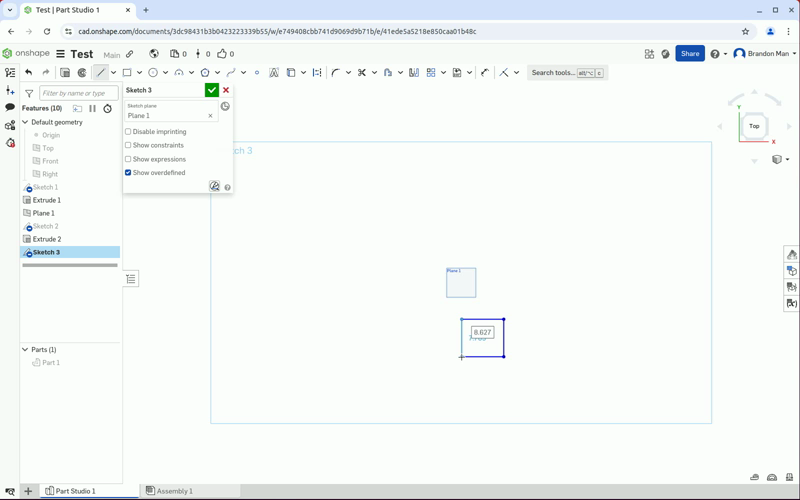
key(esc)
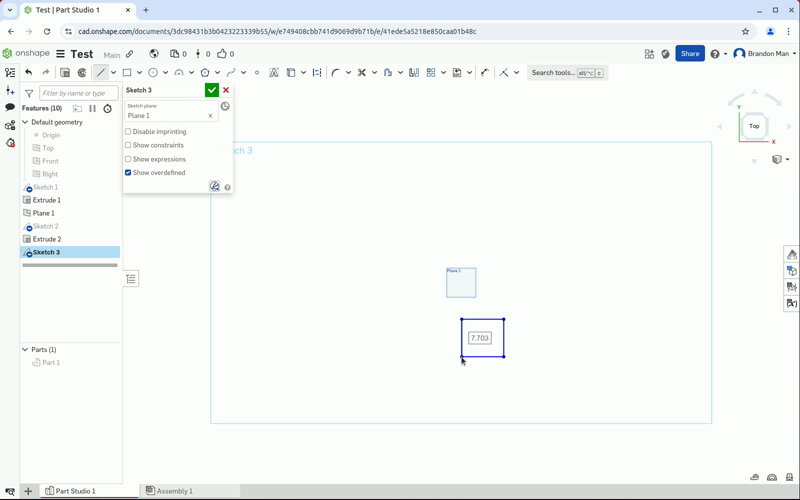
mouse_move(476, 321)
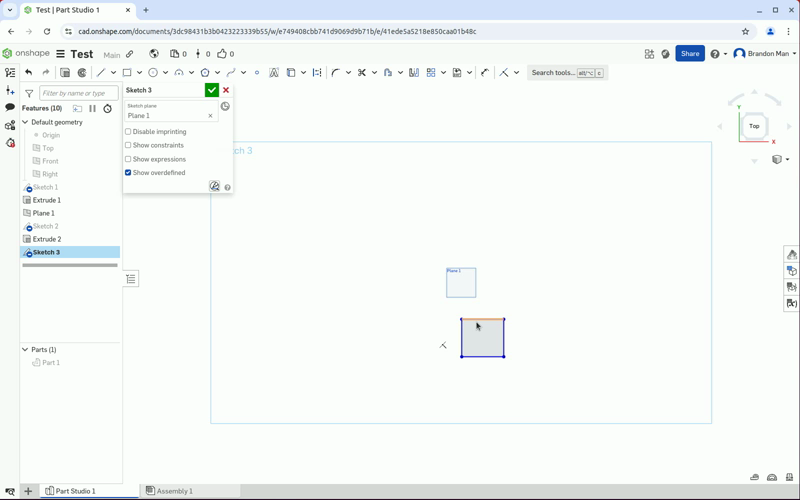
scroll(6)
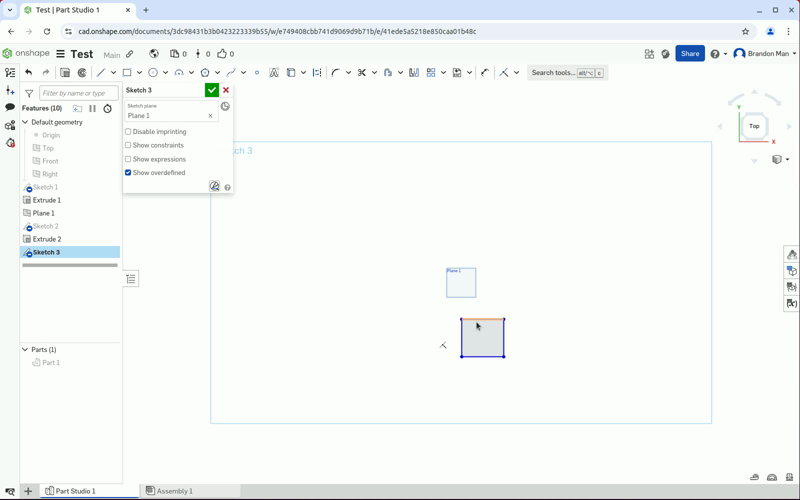
scroll(6)
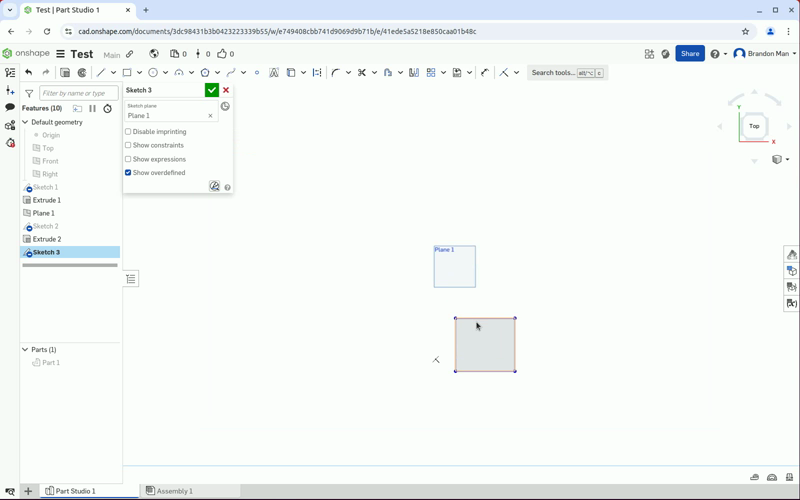
scroll(6)
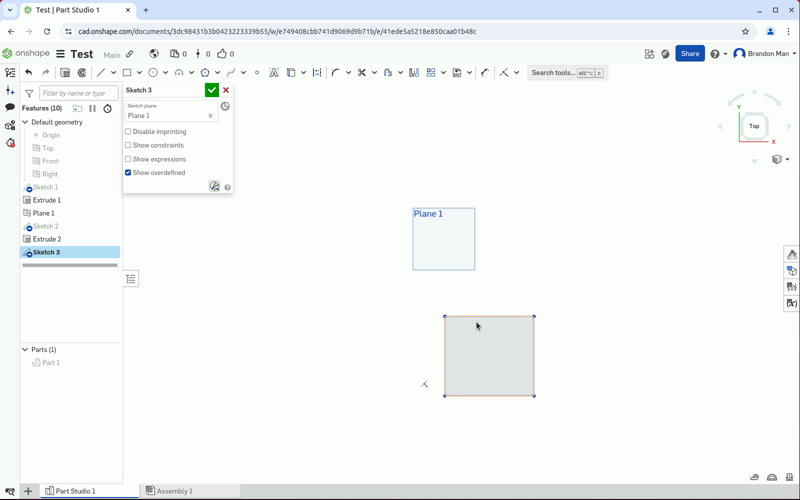
scroll(6)
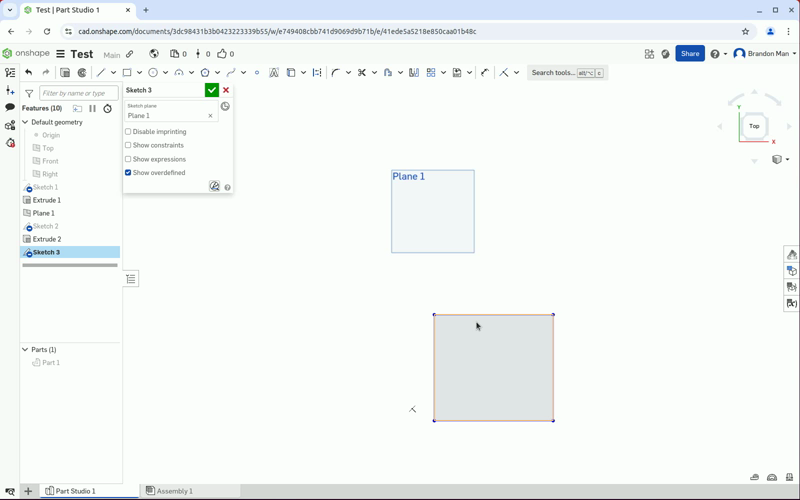
scroll(6)
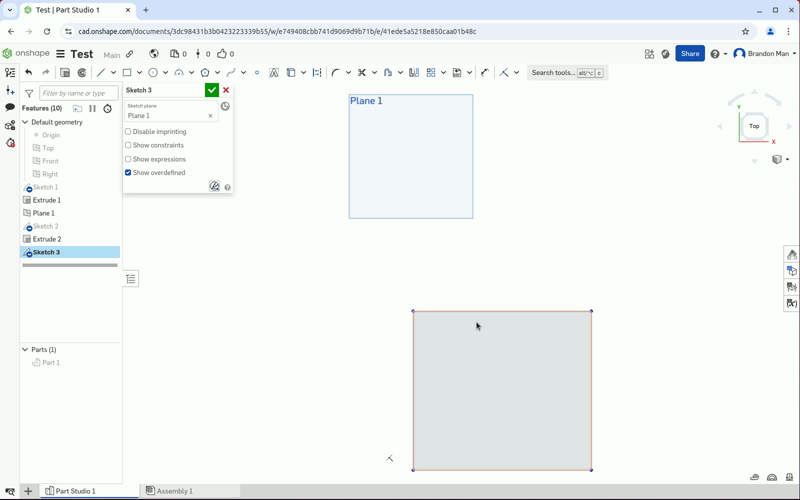
scroll(6)
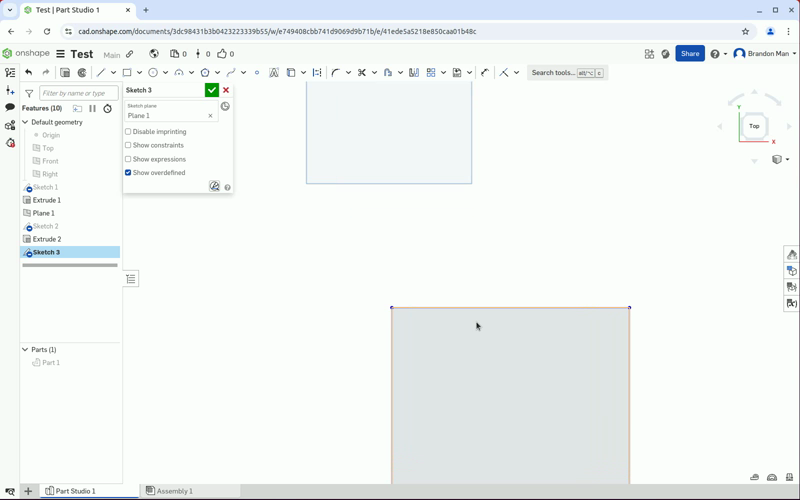
scroll(6)
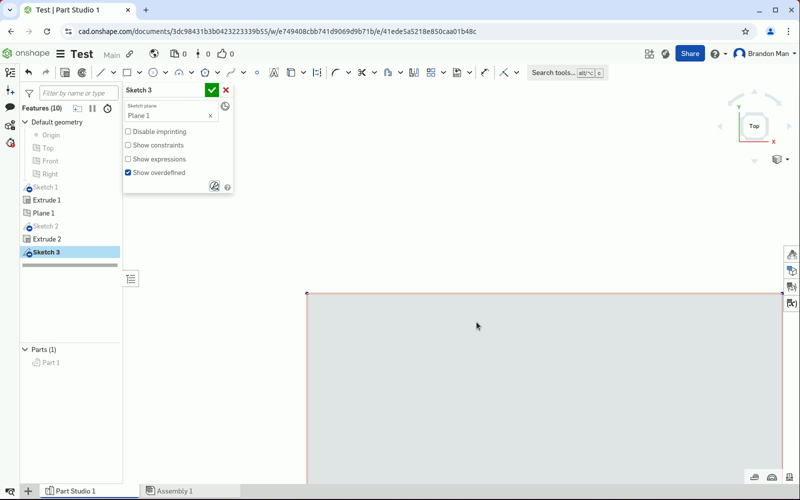
click(476, 321)
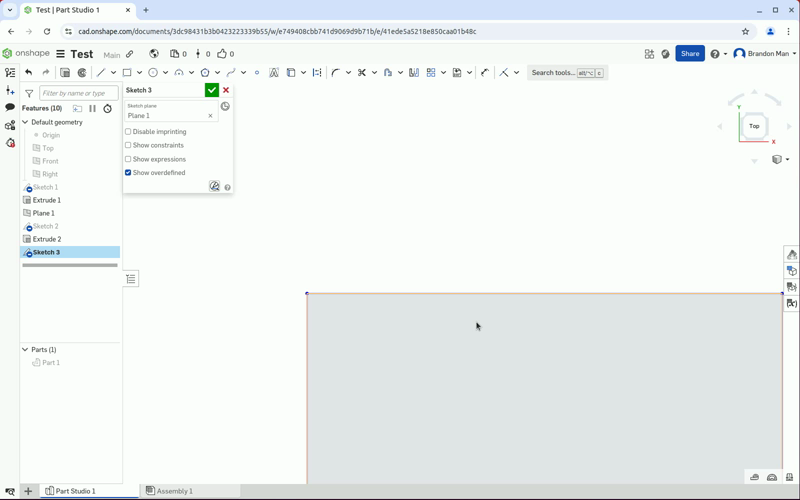
scroll(-6)
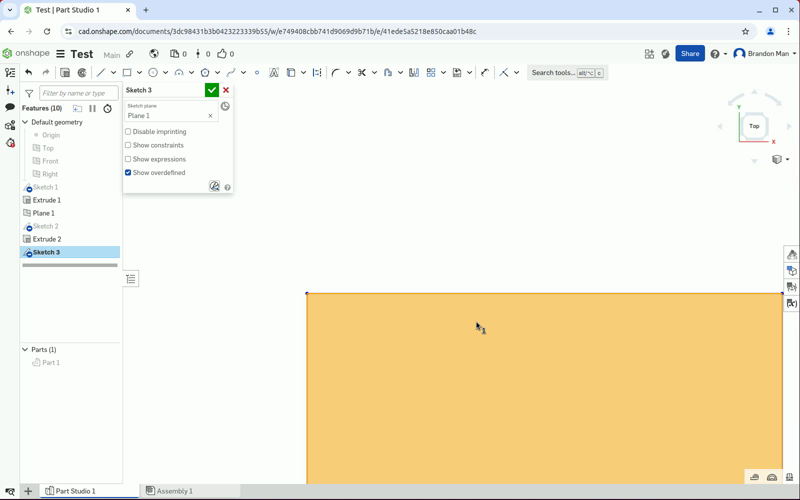
scroll(-6)
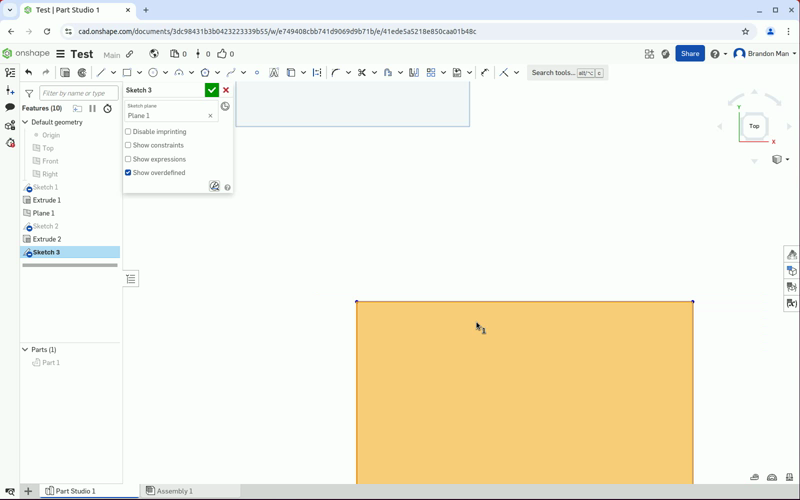
scroll(-6)
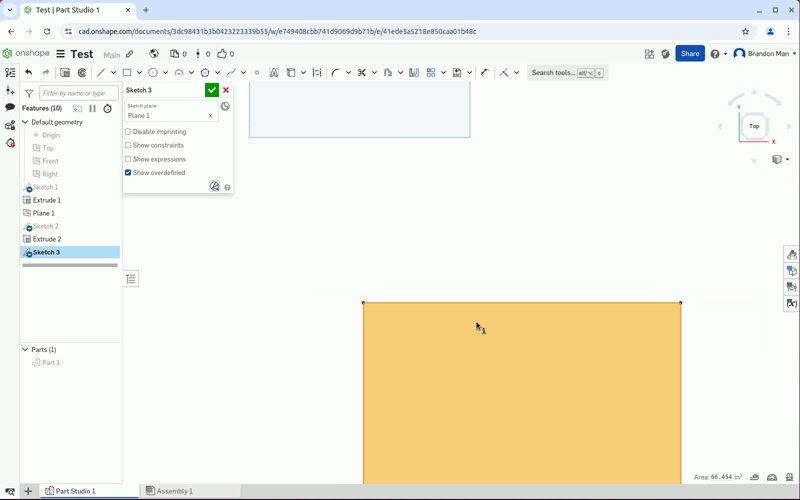
scroll(-6)
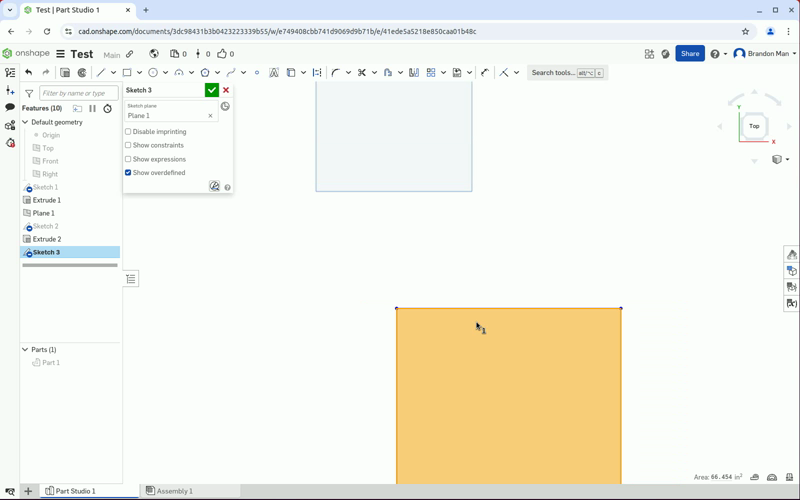
scroll(-6)
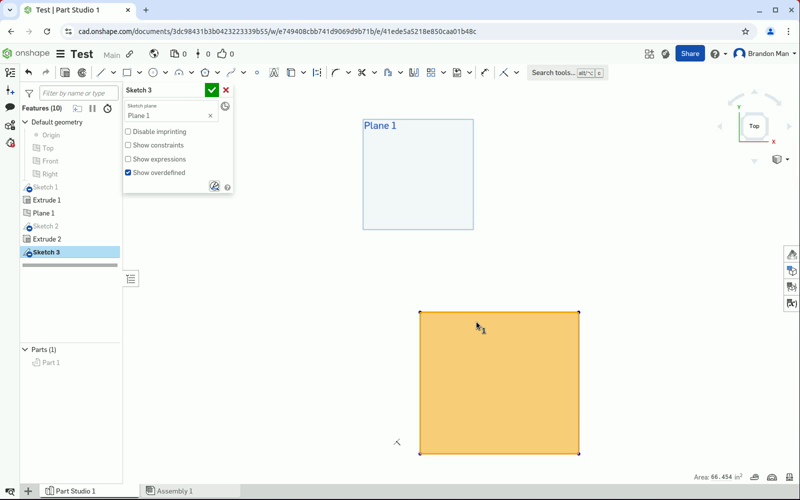
scroll(-6)
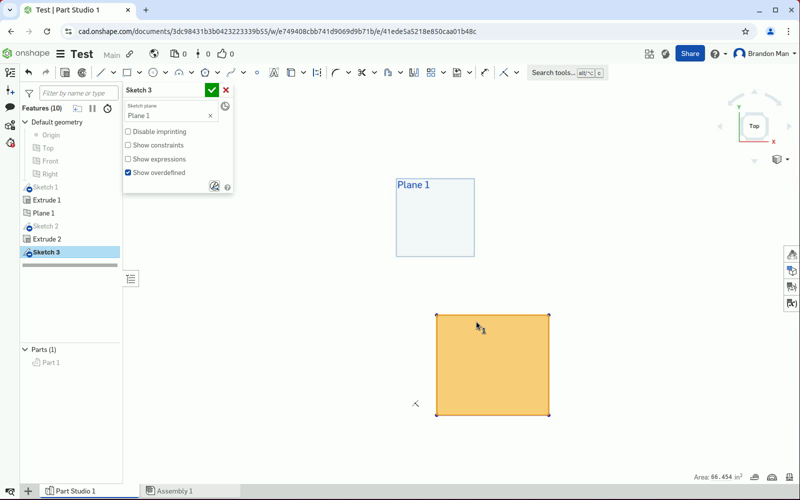
scroll(-6)
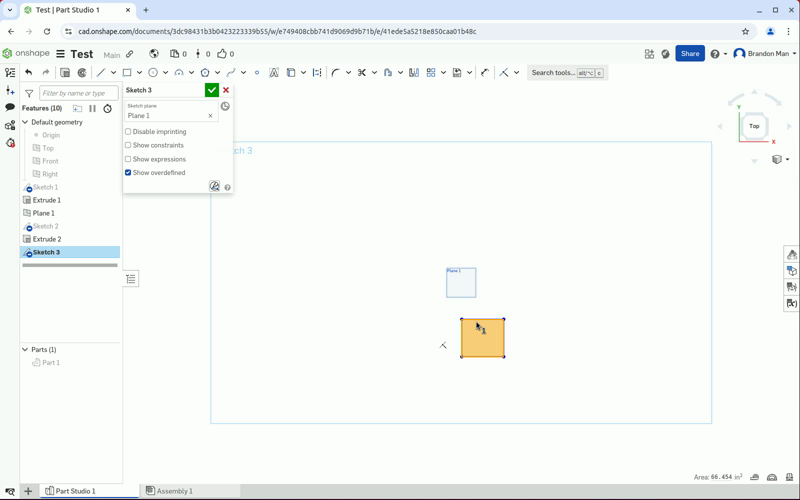
mouse_move(73, 352)
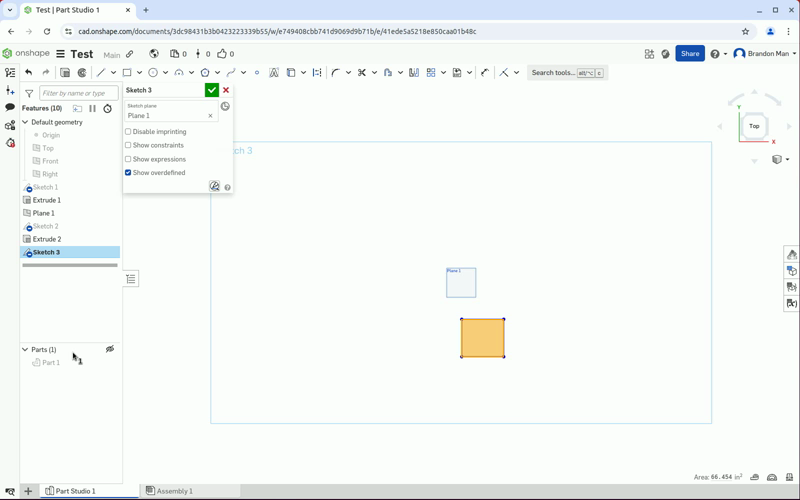
key(shift+y)
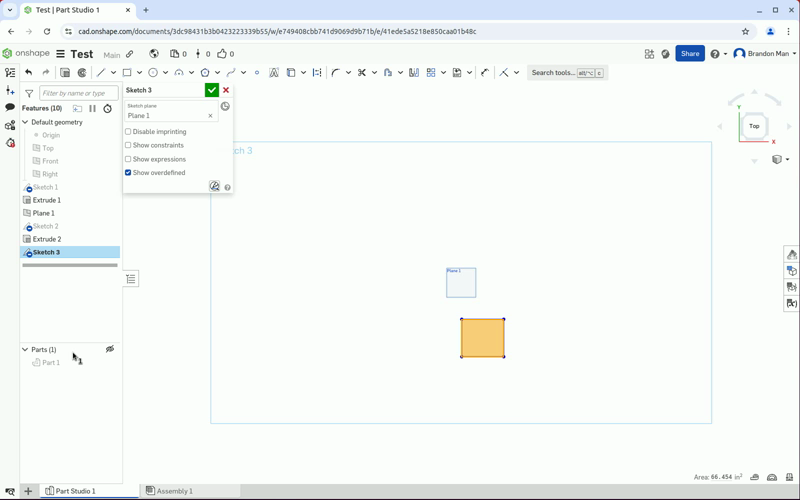
key(shift+e)
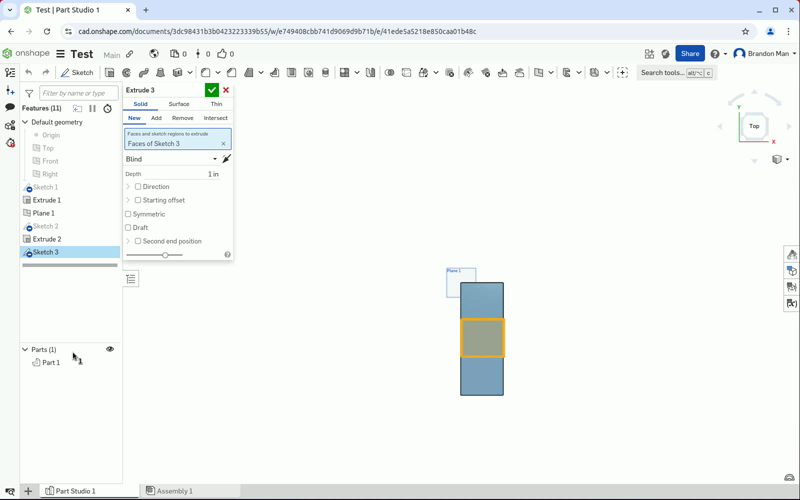
mouse_move(143, 106)
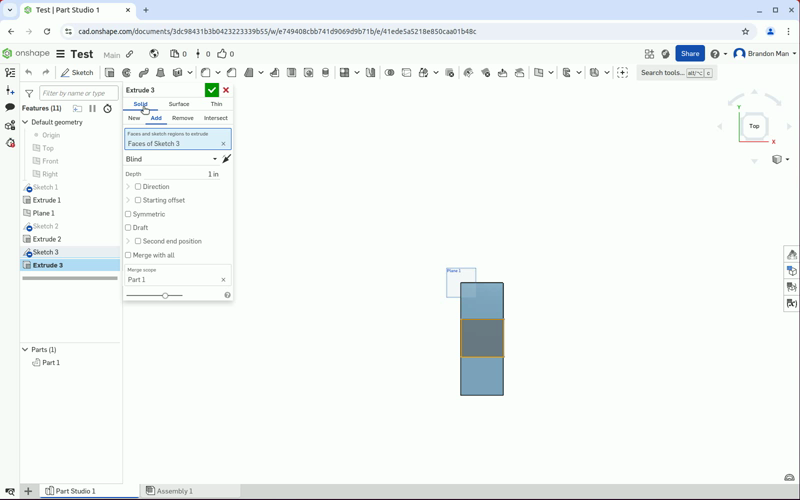
click(143, 106)
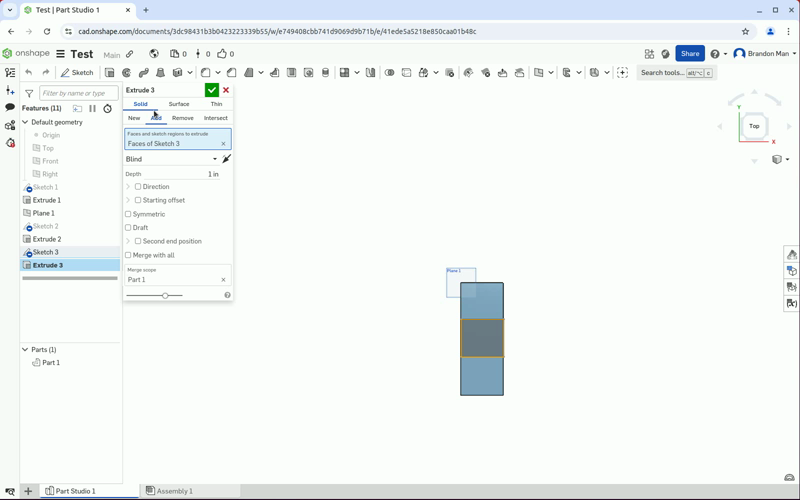
mouse_move(186, 120)
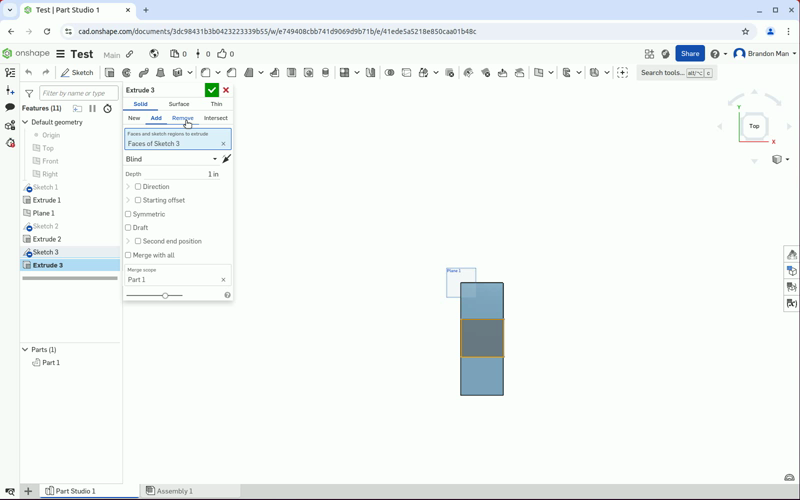
click(186, 120)
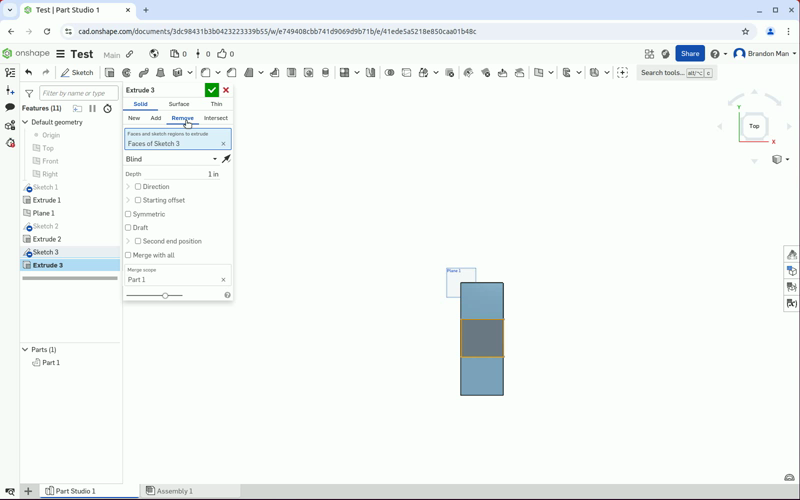
key(tab, 4)
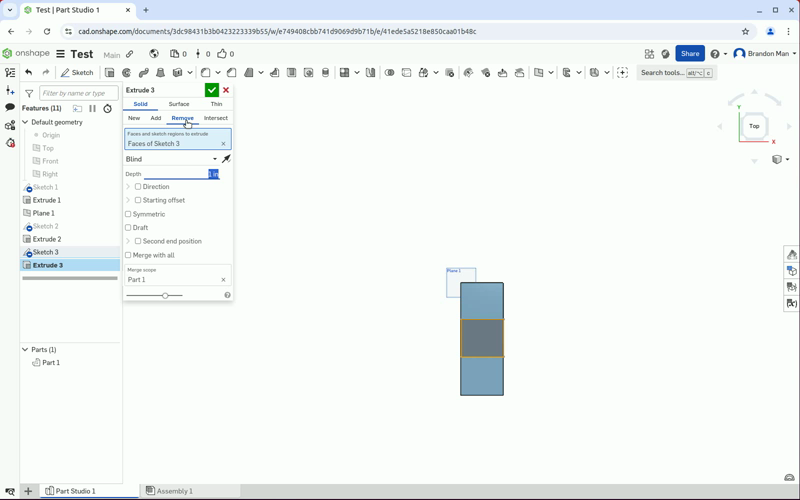
text(4.814)
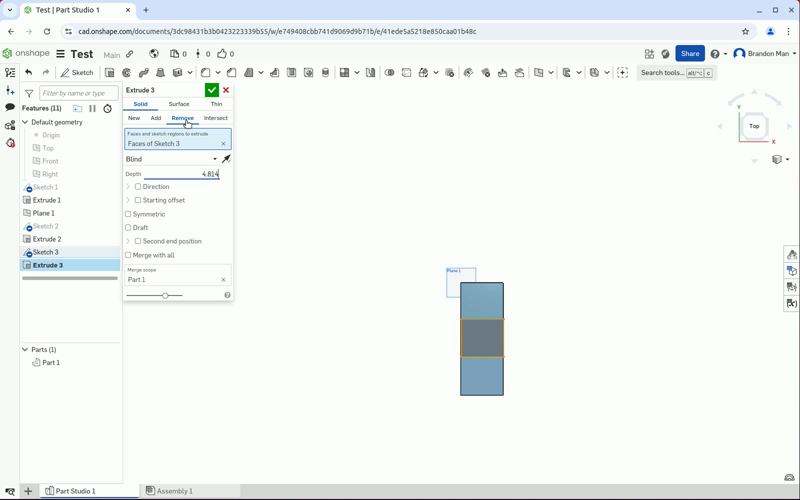
key(tab, 6)
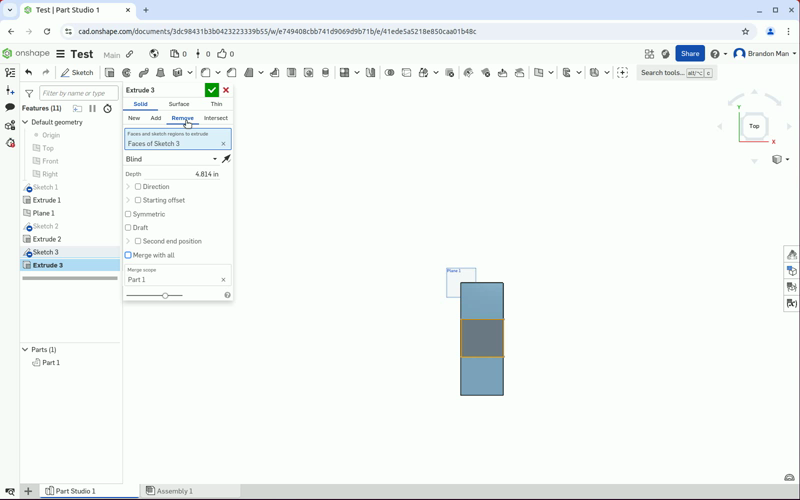
key(space)
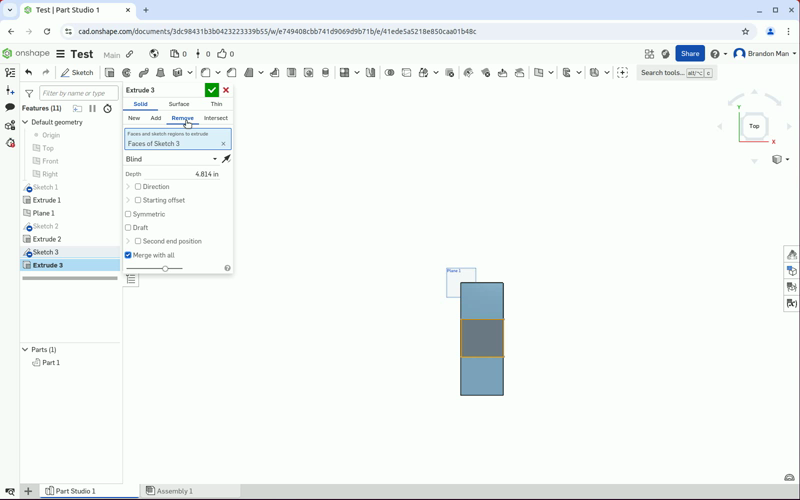
key(enter)
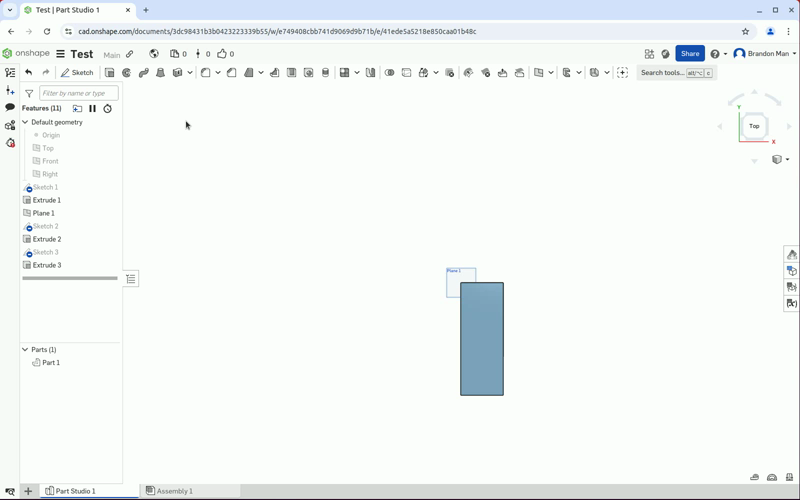
key(shift+h)
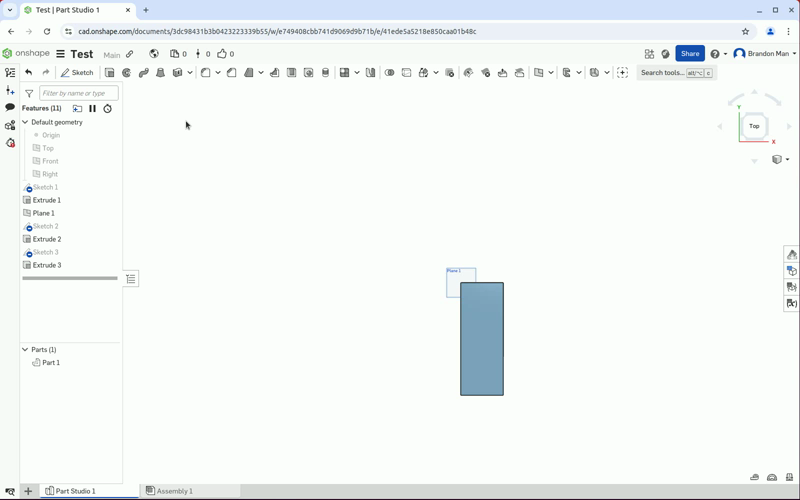
key(shift+h)
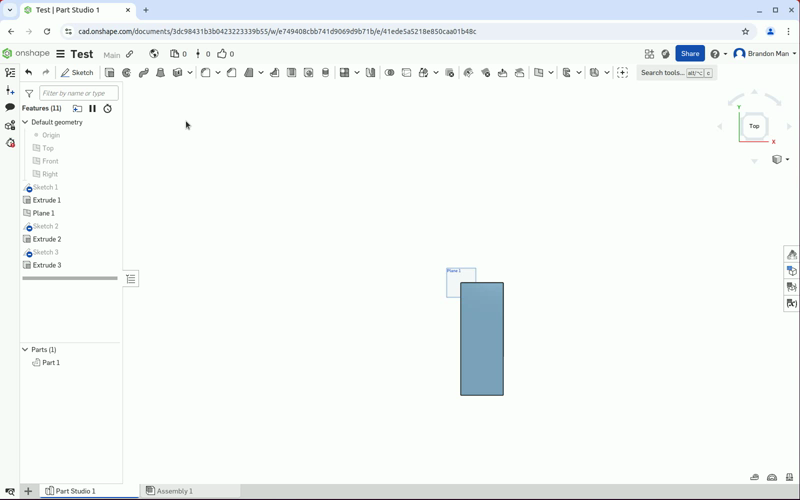
mouse_move(73, 189)
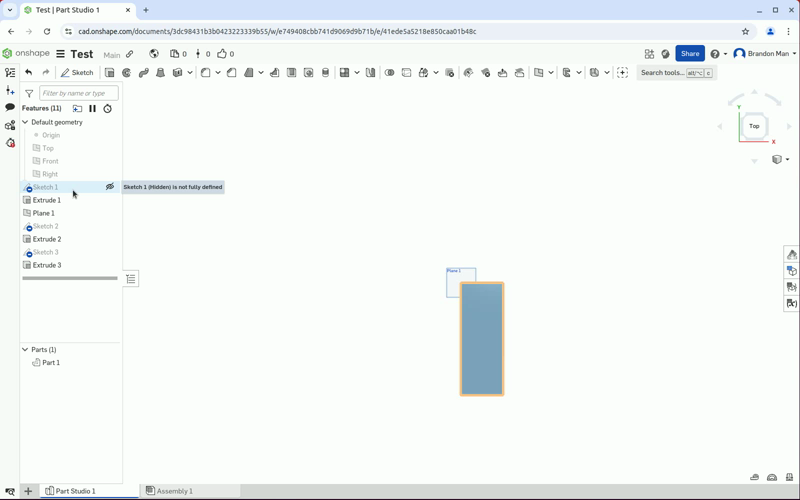
click(73, 189)
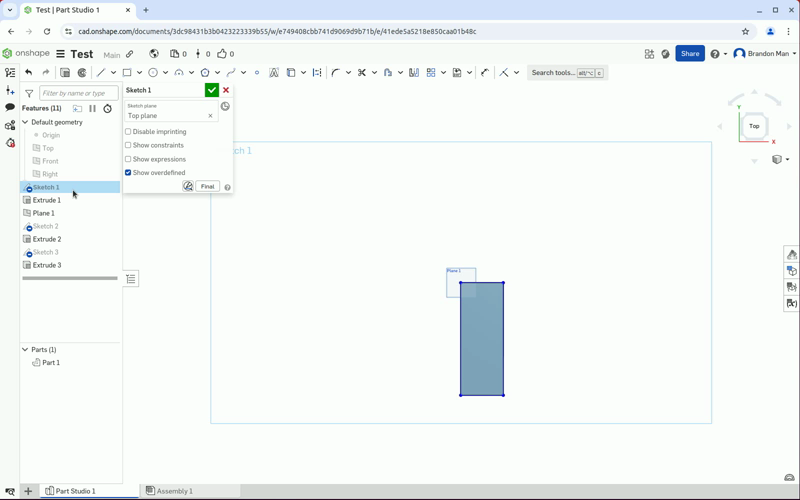
mouse_move(229, 92)
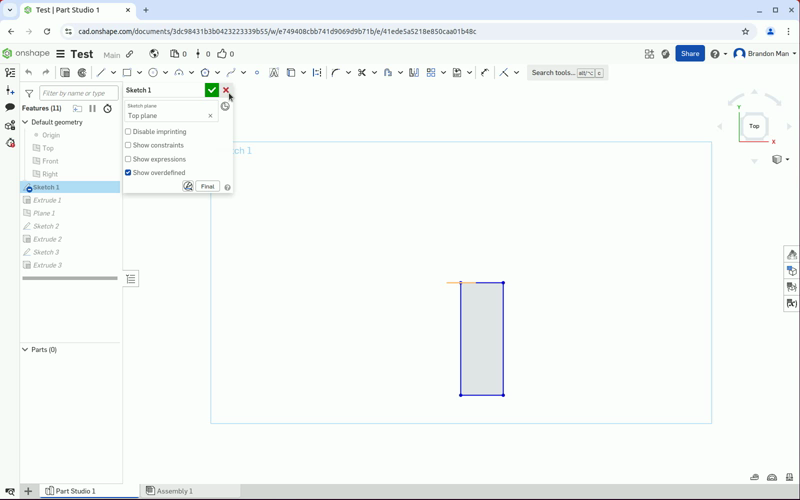
click(229, 92)
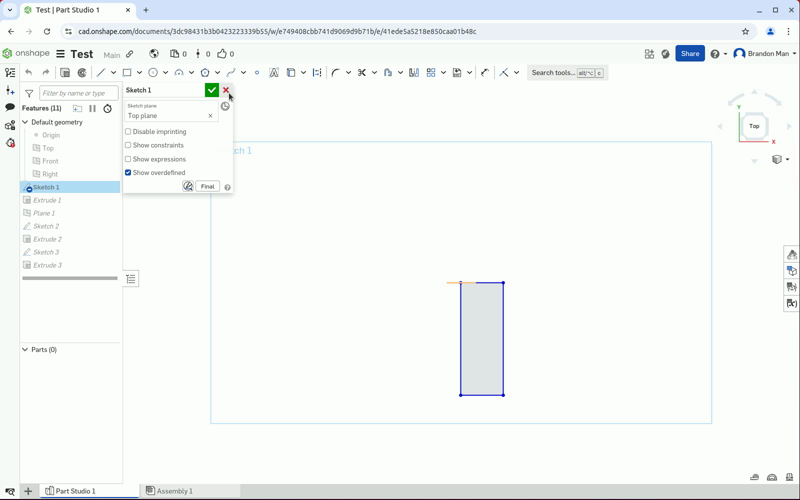
key(shift+s)
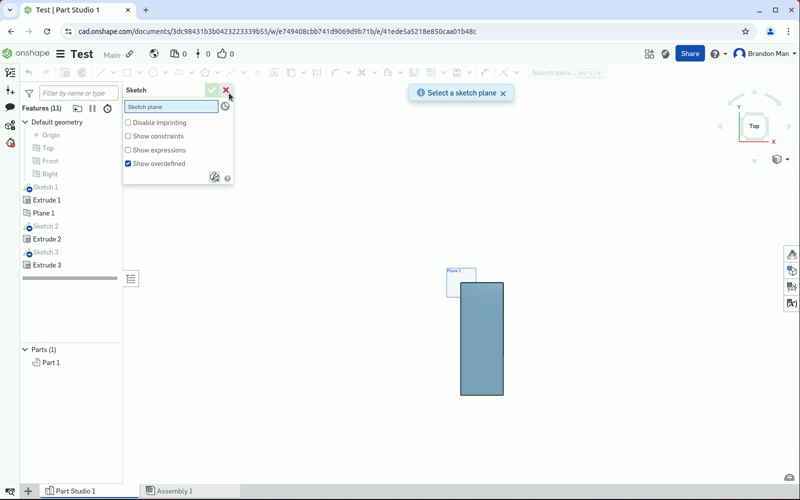
mouse_move(73, 215)
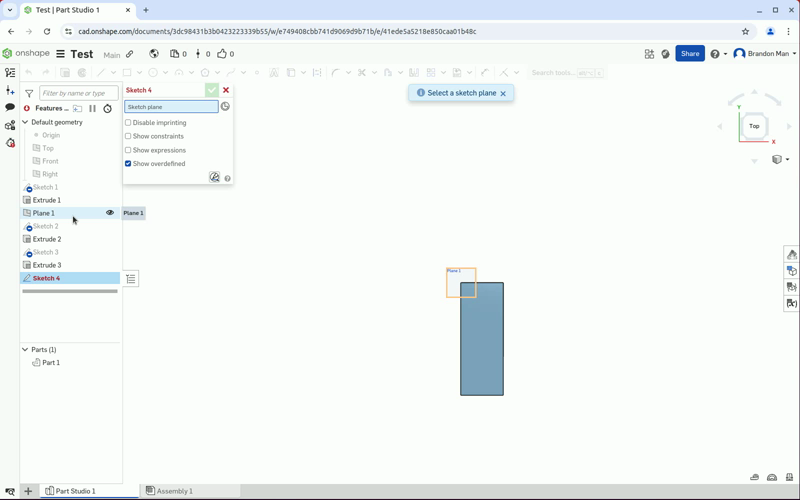
click(73, 215)
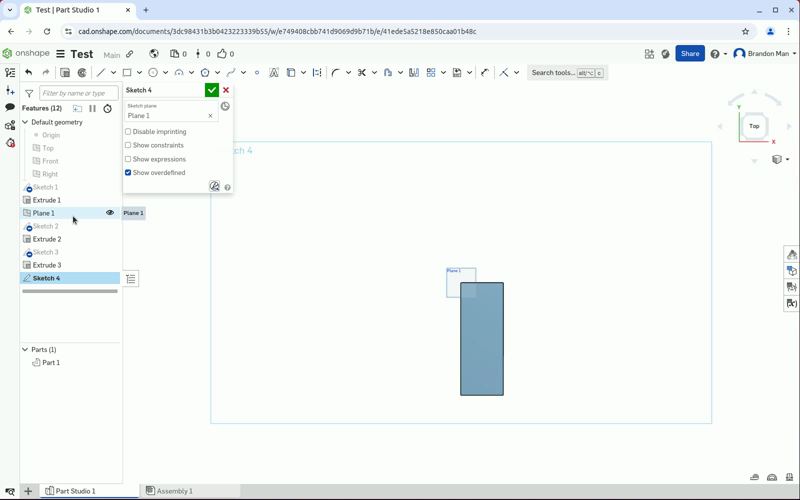
mouse_move(73, 352)
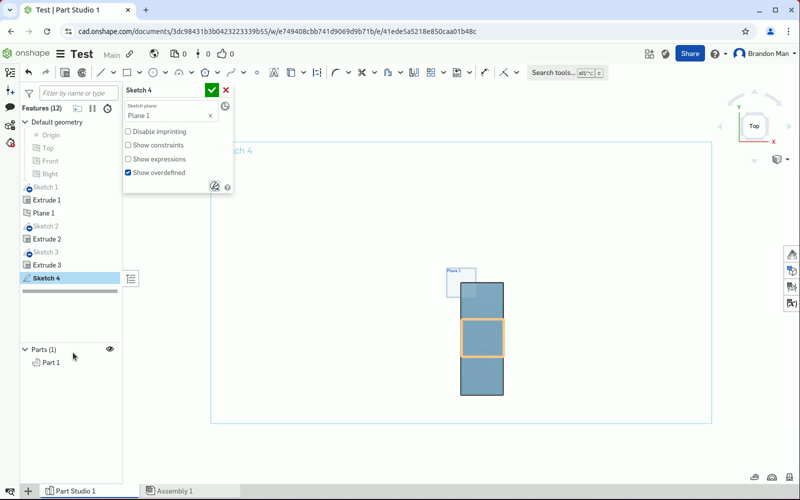
key(y)
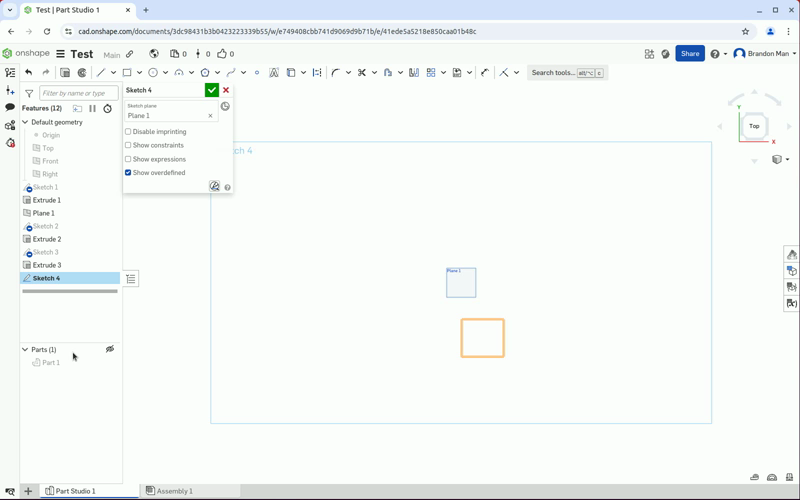
key(l)
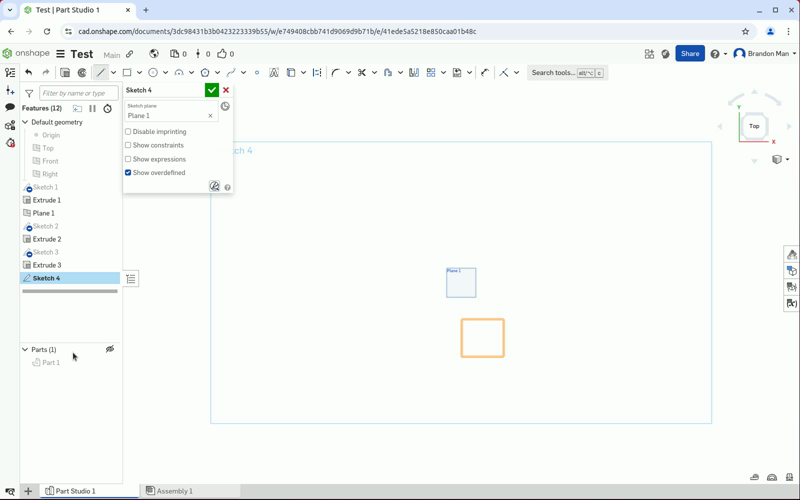
key_down(shift)
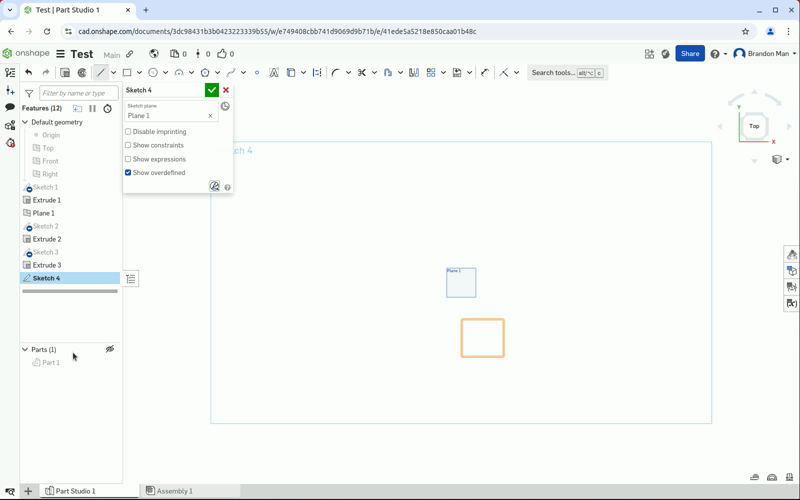
mouse_move(461, 394)
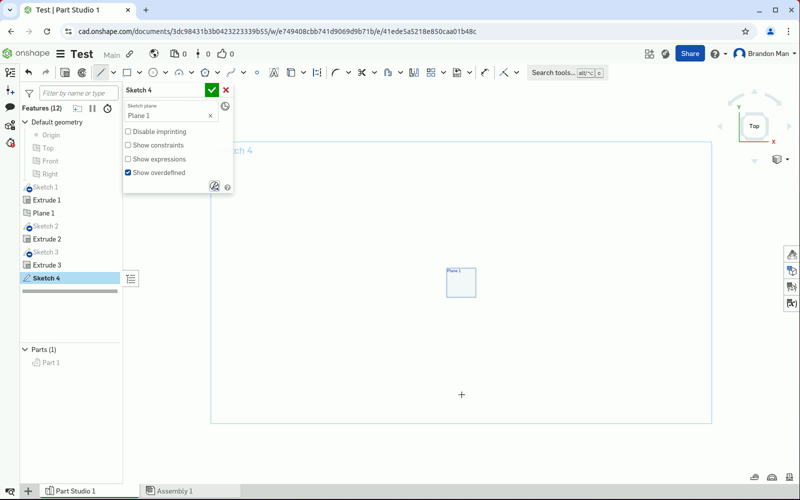
click(461, 394)
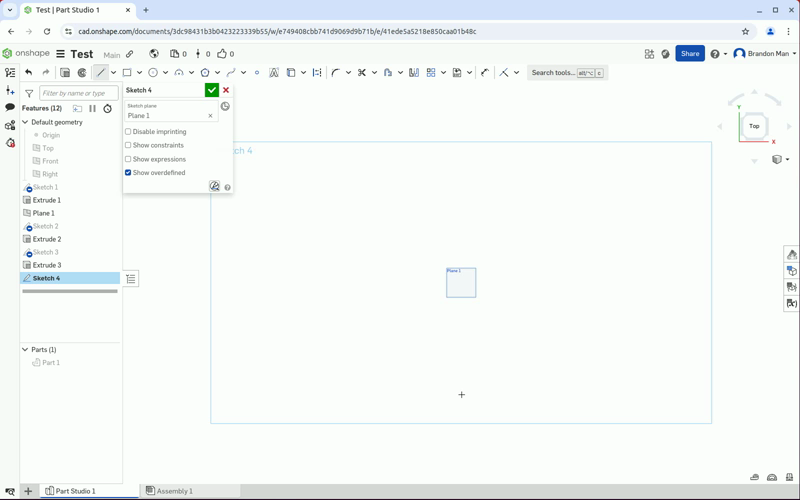
key_up(shift)
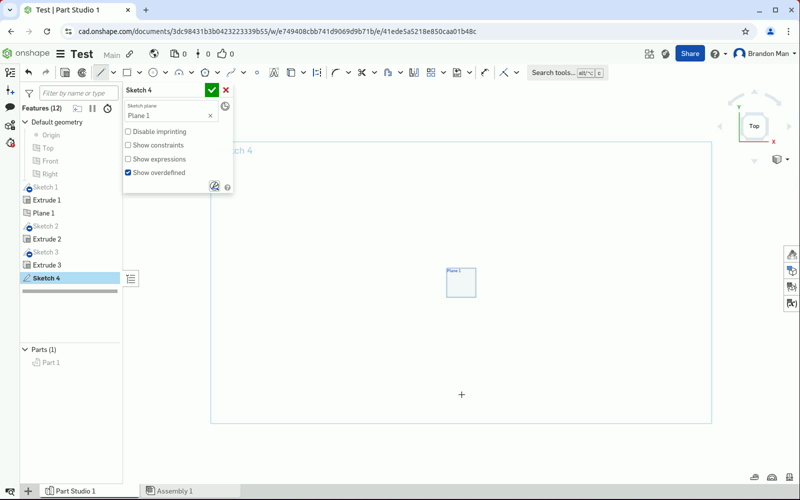
key_down(shift)
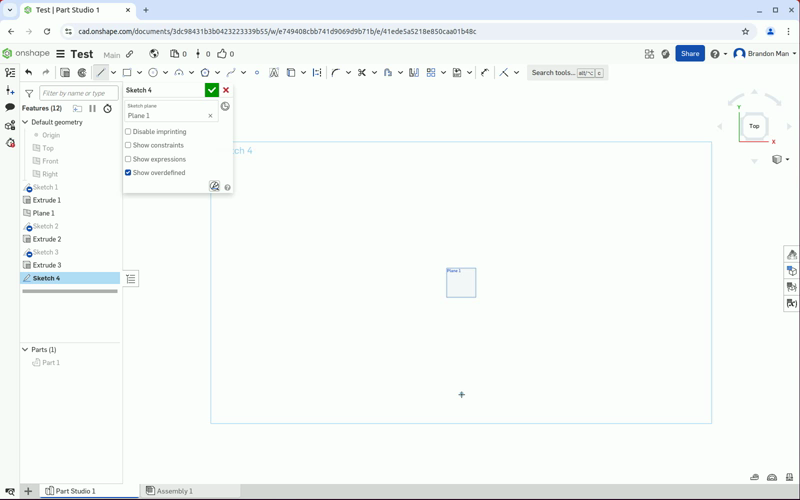
mouse_move(492, 394)
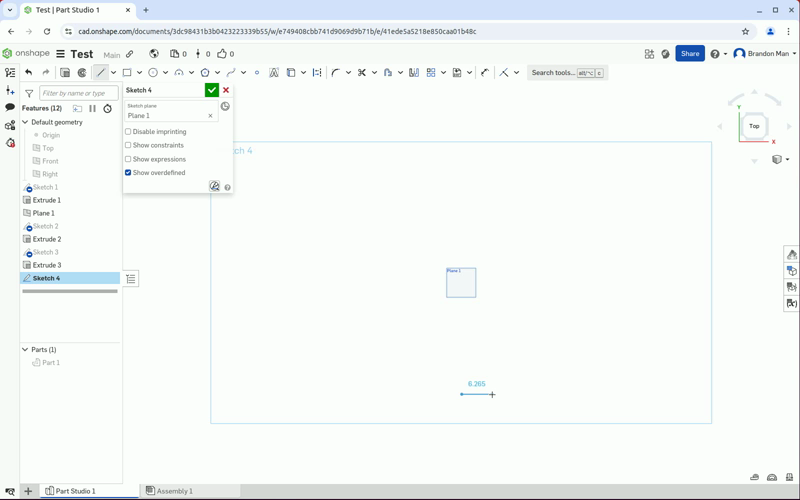
mouse_move(503, 394)
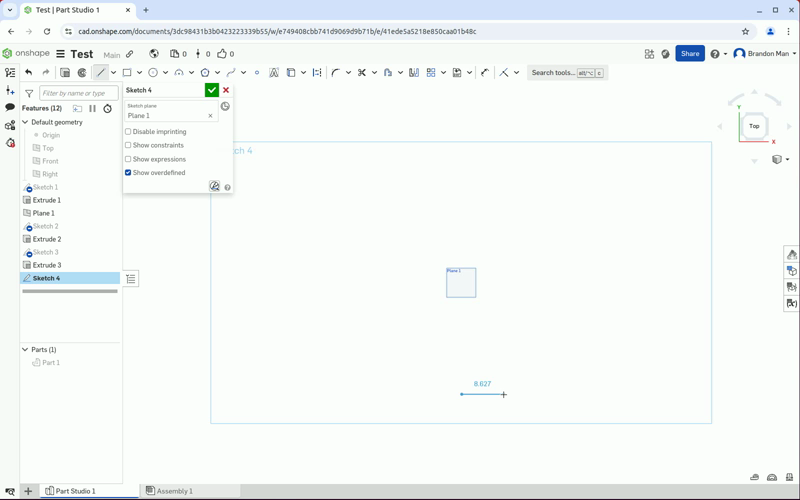
click(503, 394)
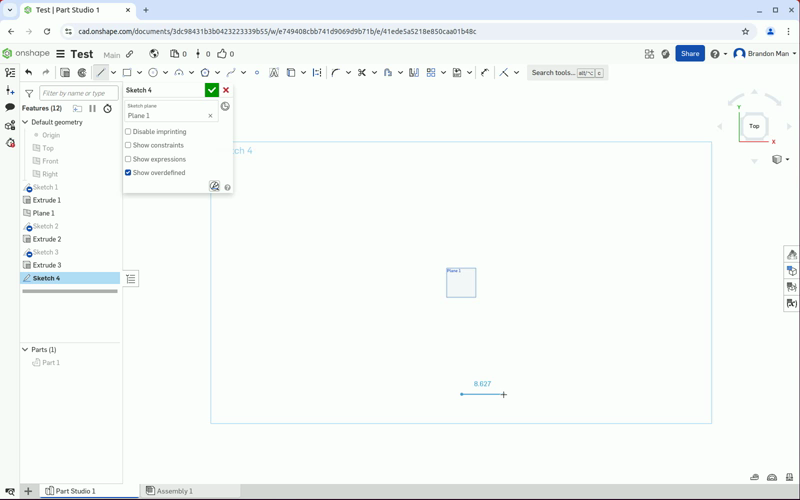
key_up(shift)
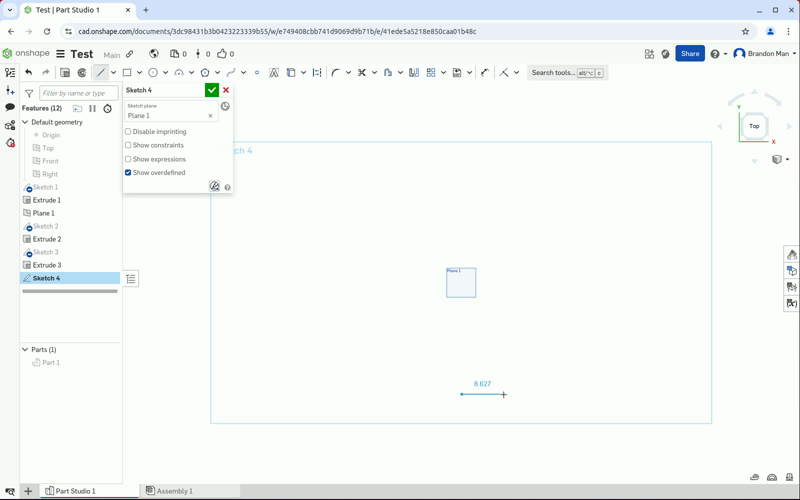
key_down(shift)
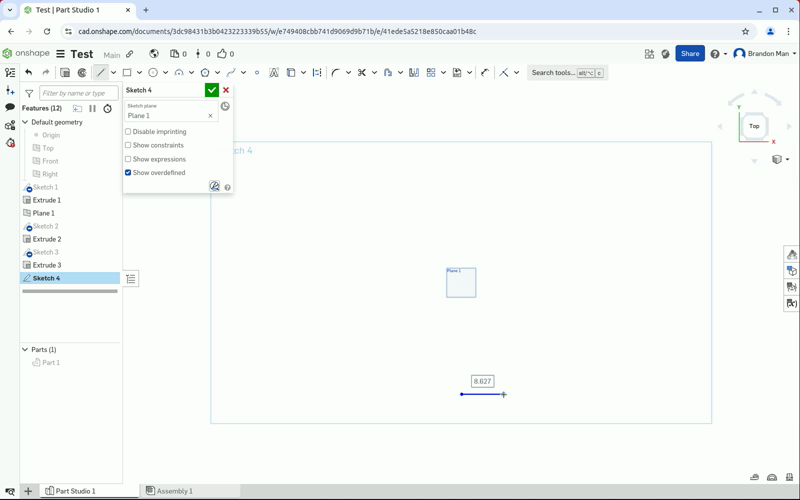
mouse_move(533, 394)
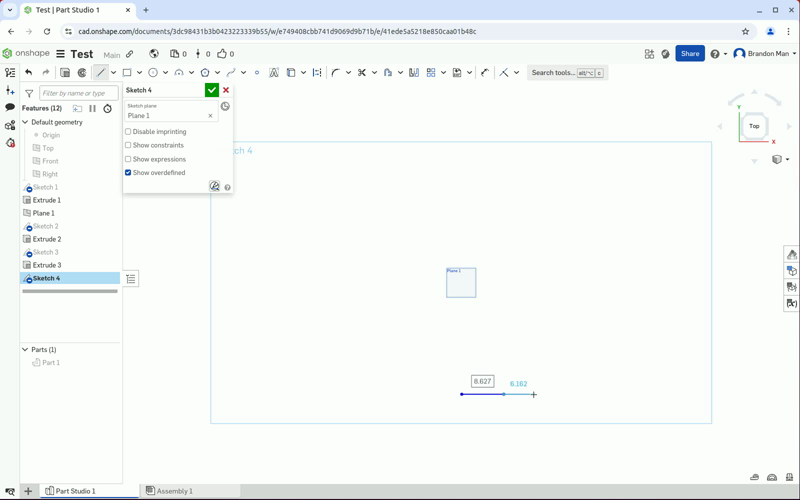
mouse_move(503, 356)
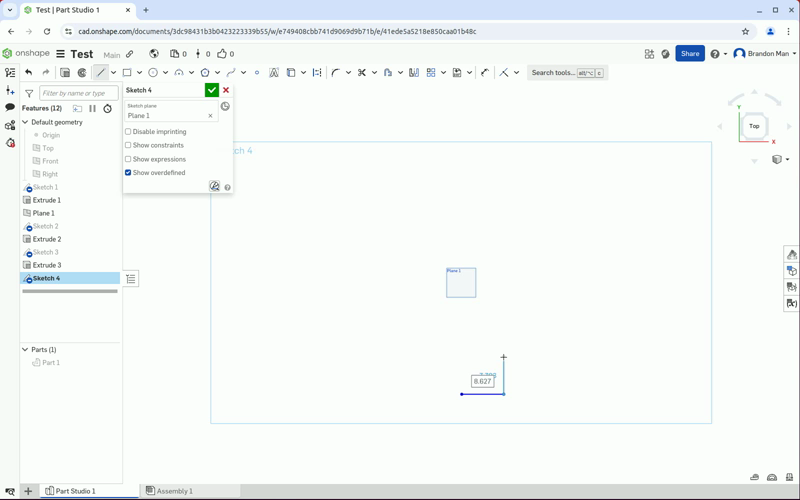
click(503, 356)
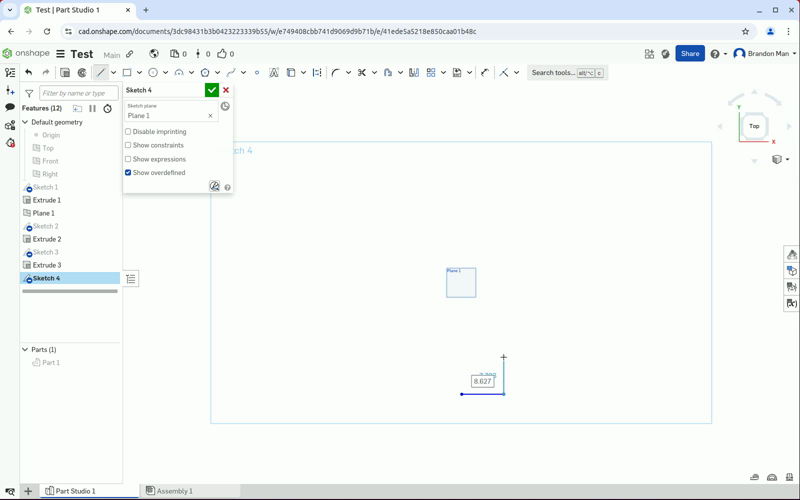
key_up(shift)
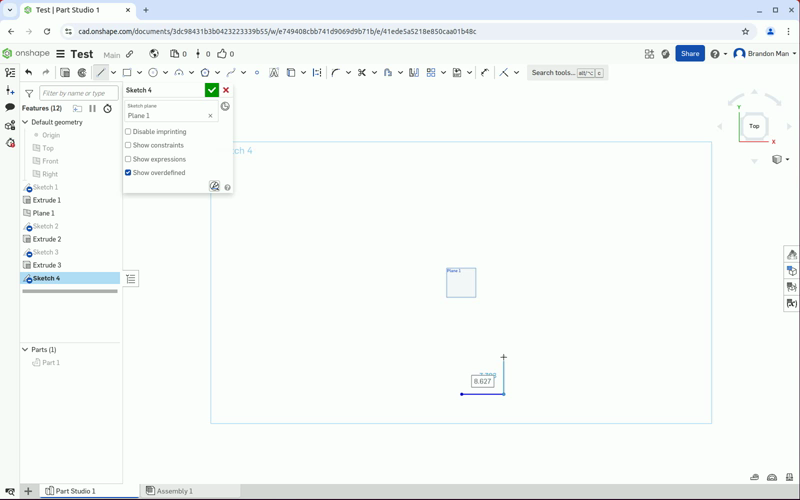
key_down(shift)
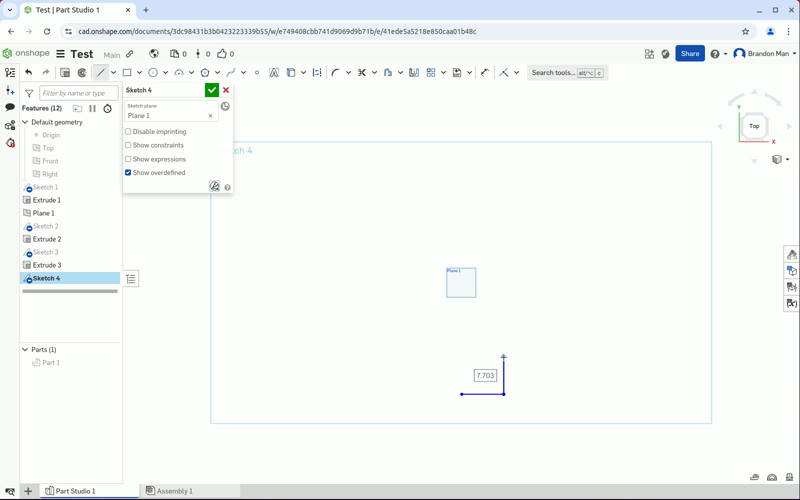
mouse_move(533, 356)
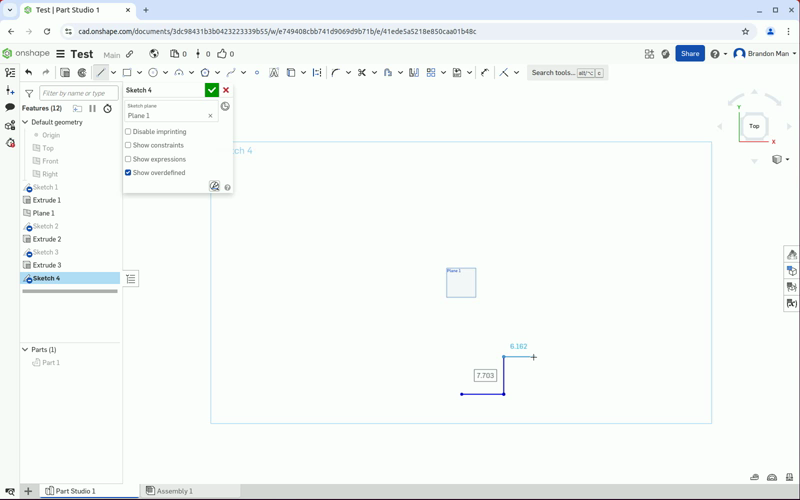
mouse_move(461, 356)
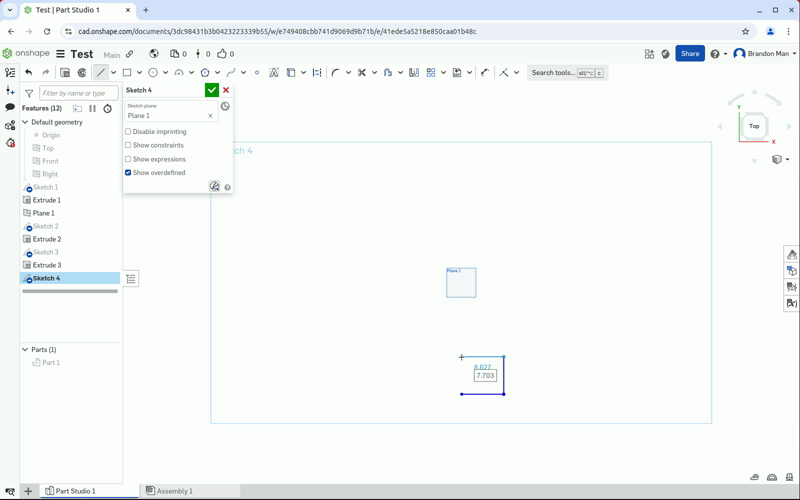
click(461, 356)
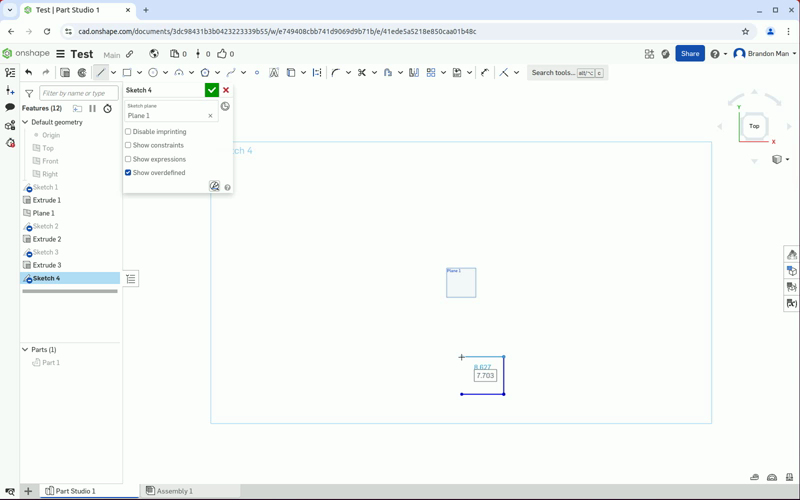
key_up(shift)
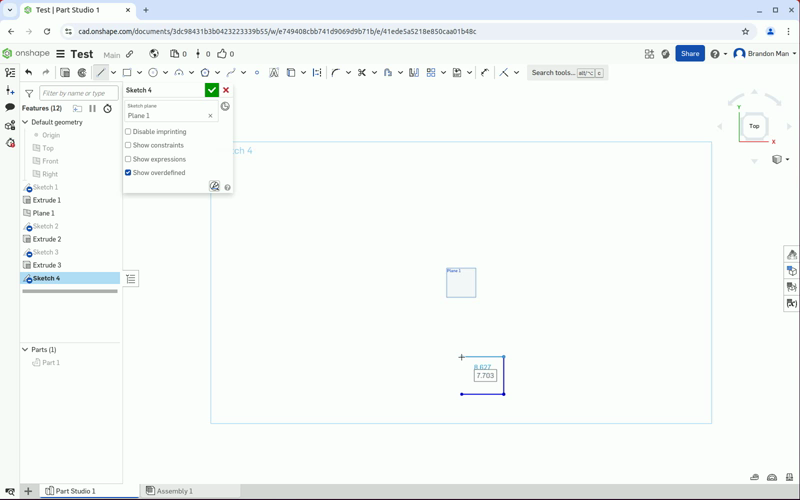
mouse_move(492, 356)
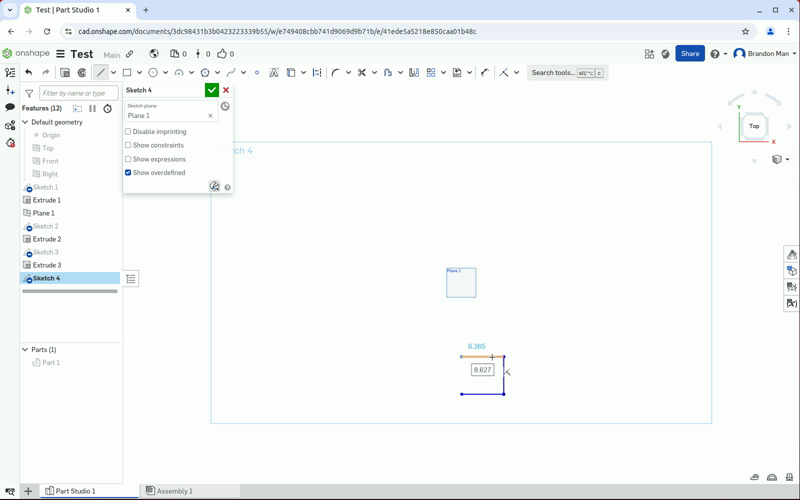
key_down(shift)
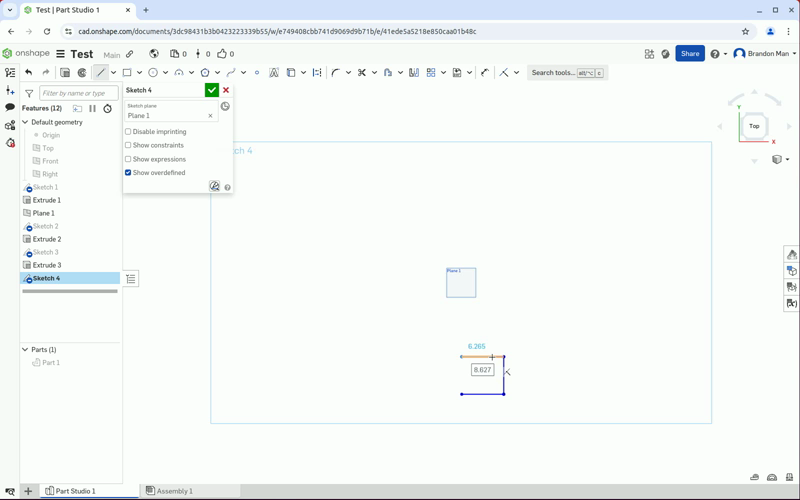
mouse_move(461, 394)
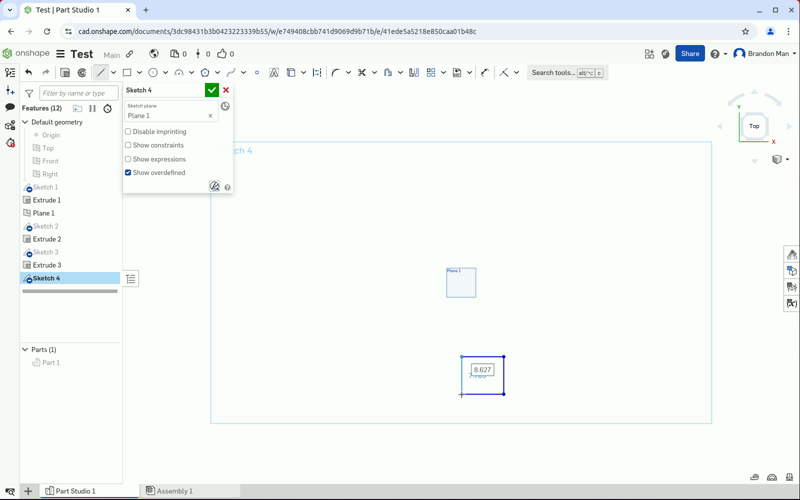
key_up(shift)
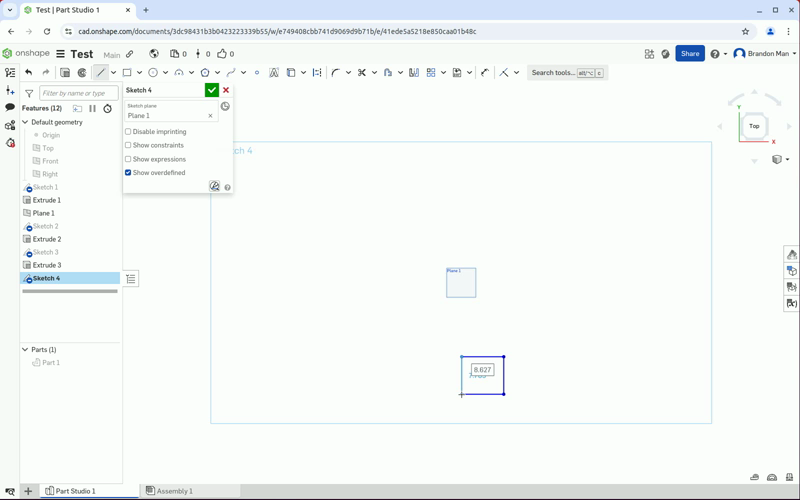
click(461, 394)
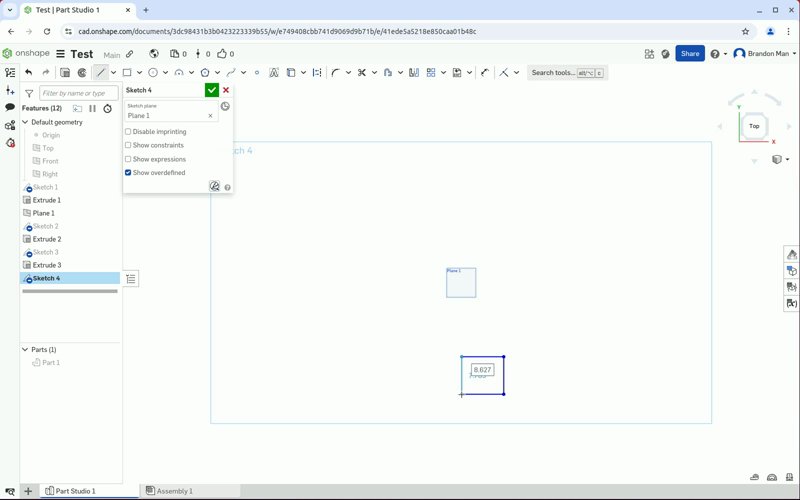
key(esc)
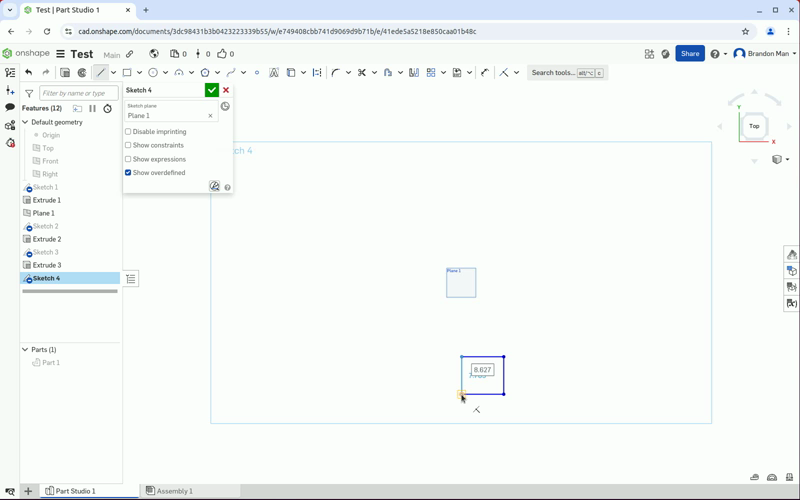
mouse_move(467, 359)
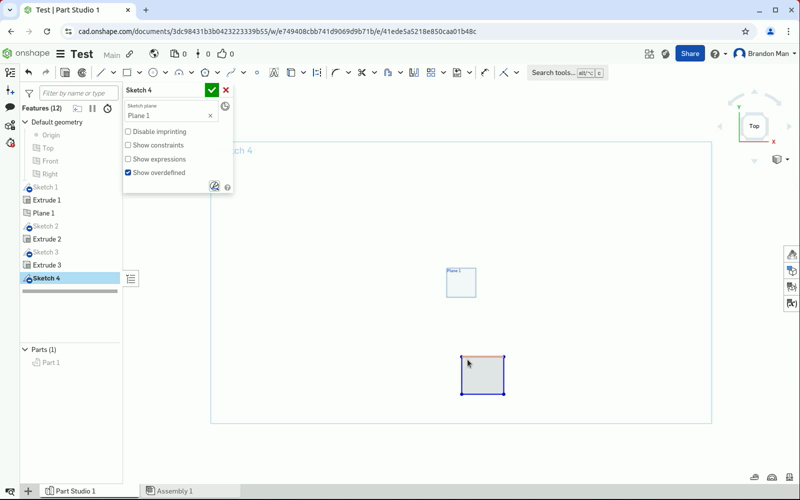
scroll(6)
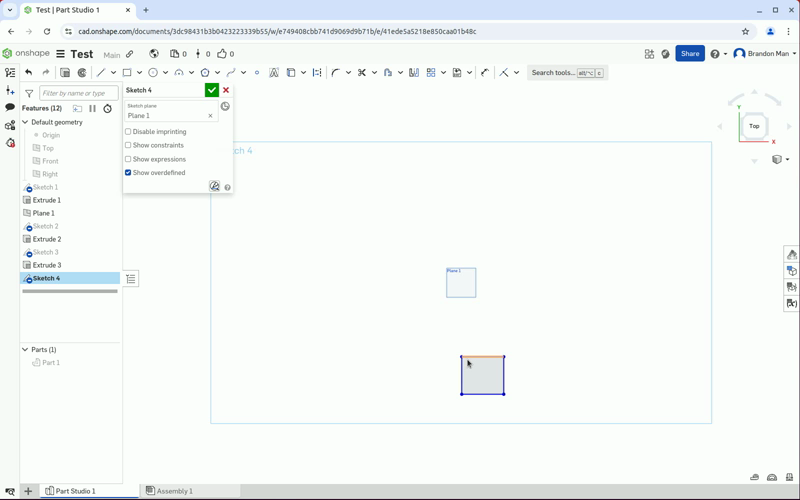
scroll(6)
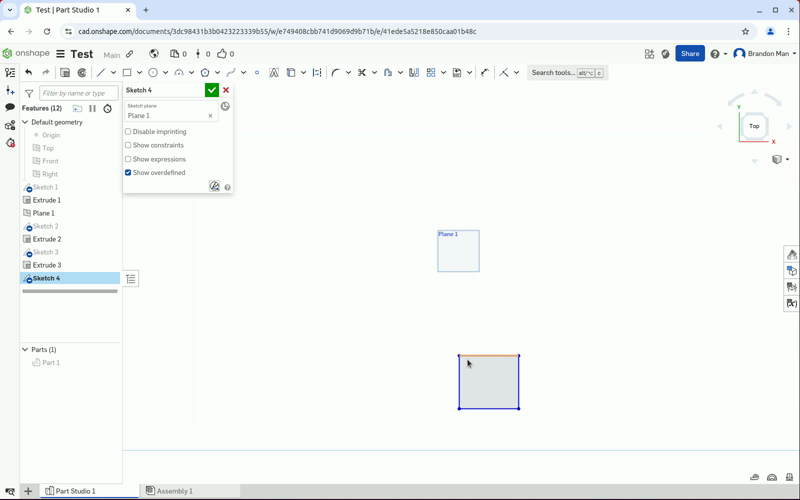
scroll(6)
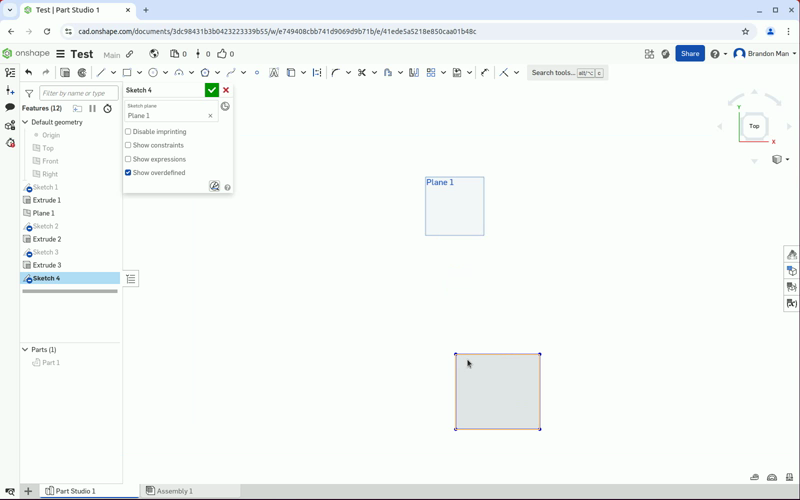
scroll(6)
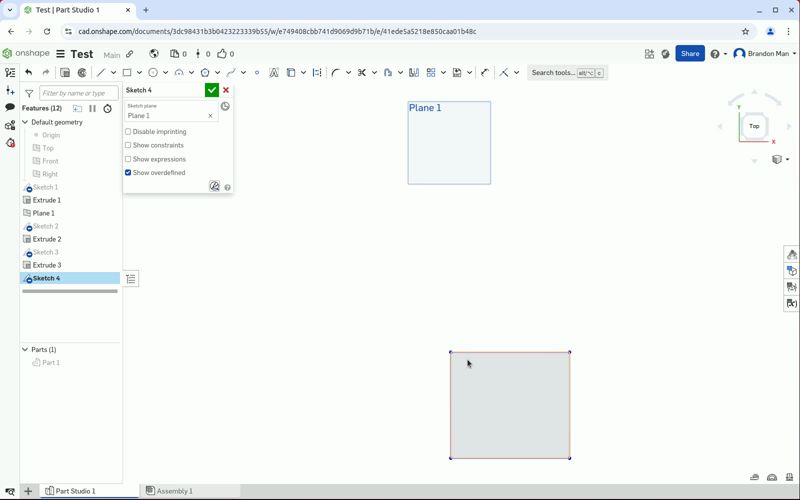
scroll(6)
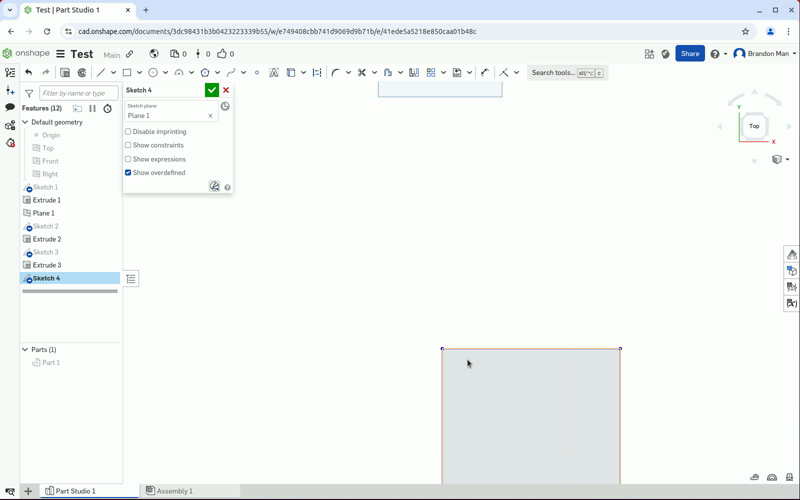
scroll(6)
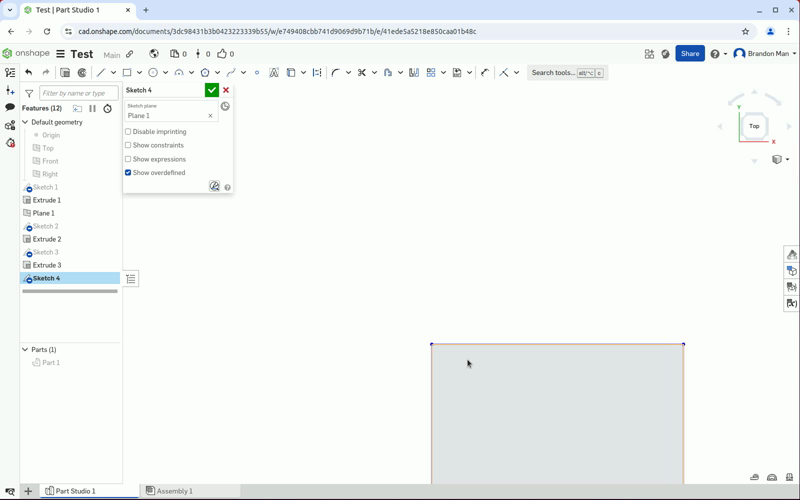
scroll(6)
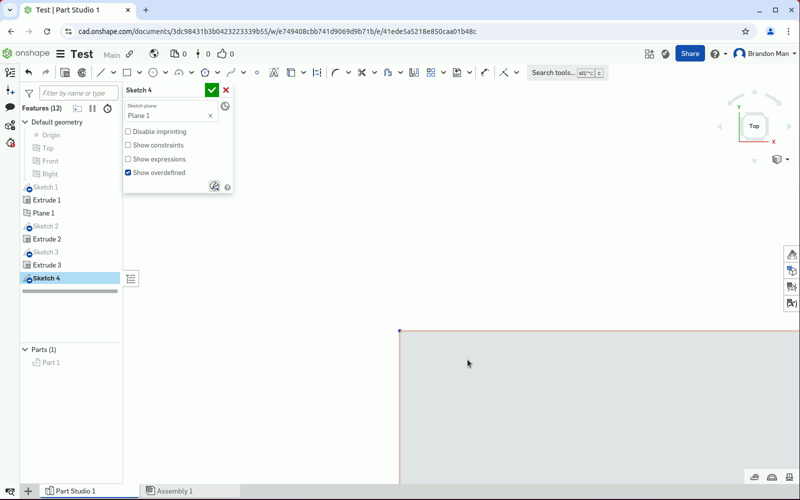
click(467, 359)
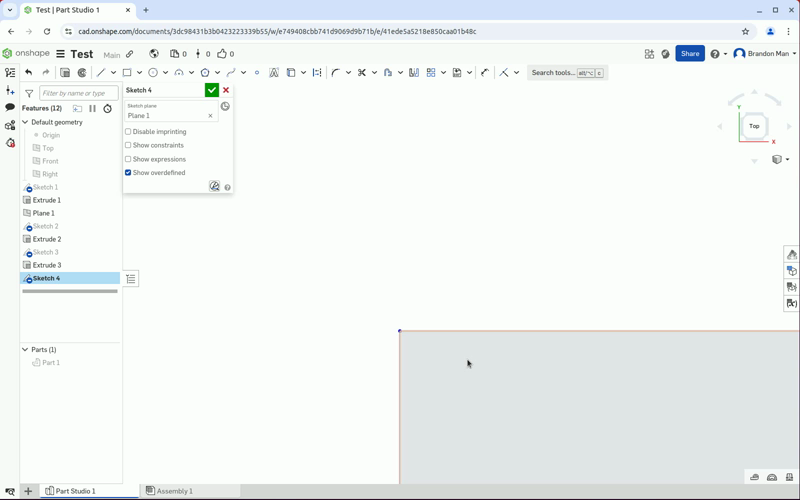
scroll(-6)
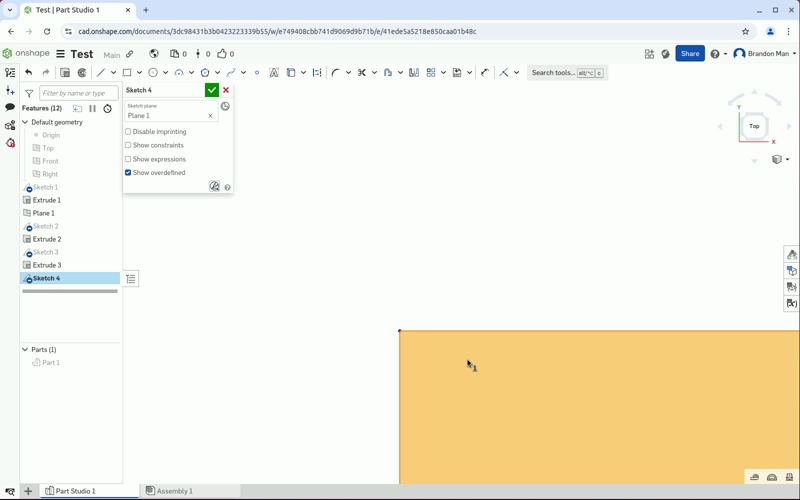
scroll(-6)
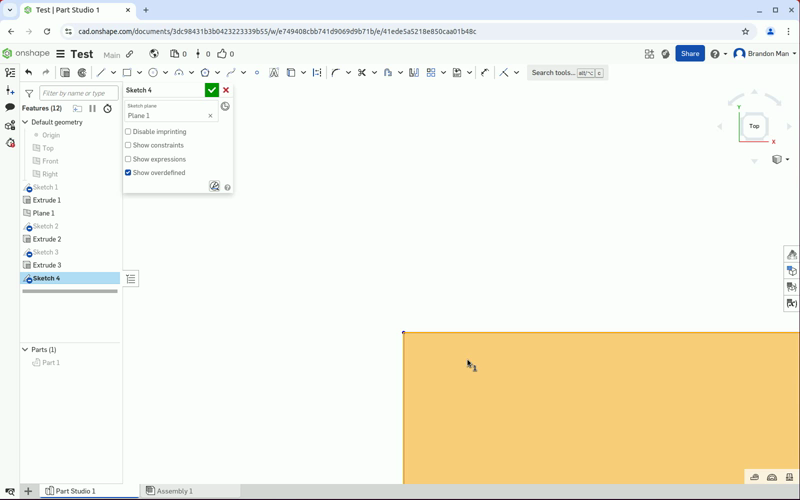
scroll(-6)
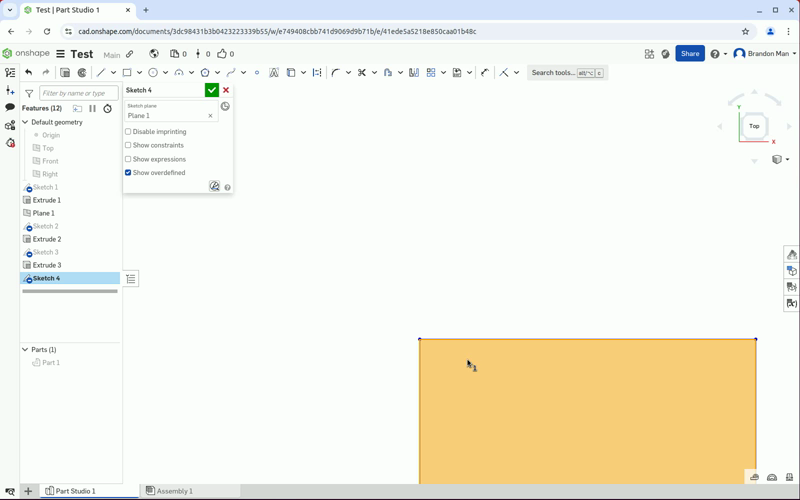
scroll(-6)
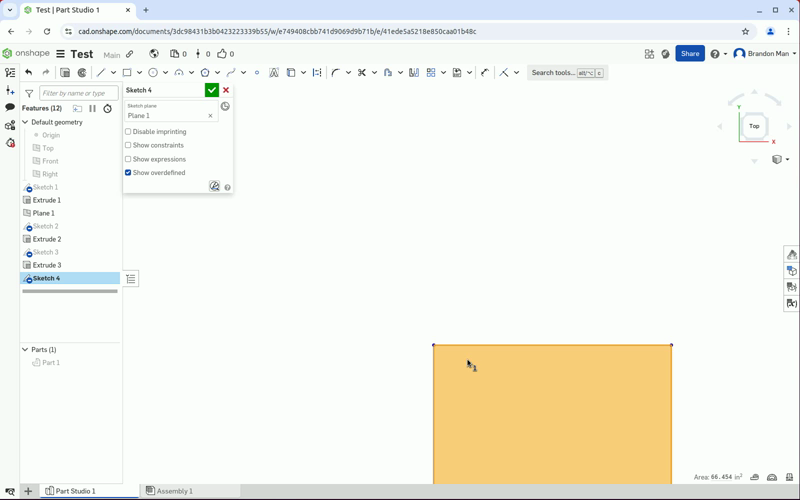
scroll(-6)
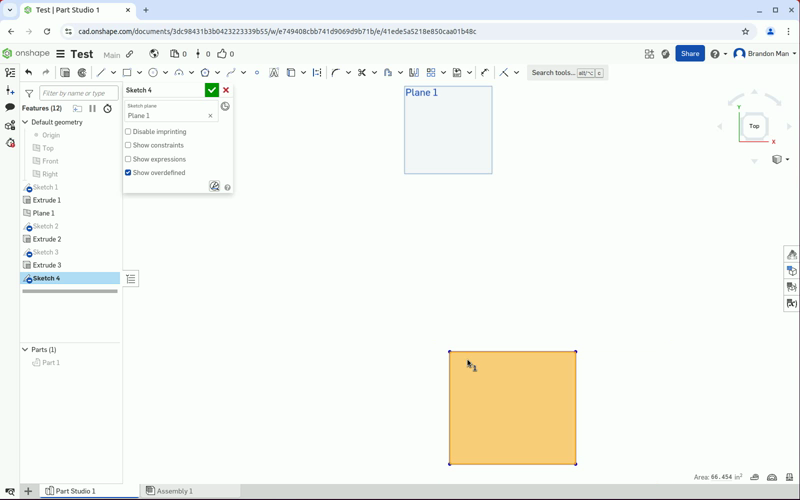
scroll(-6)
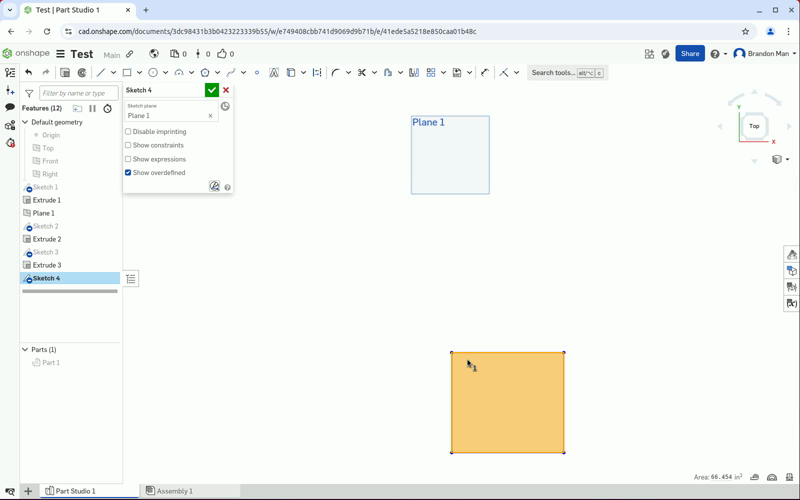
scroll(-6)
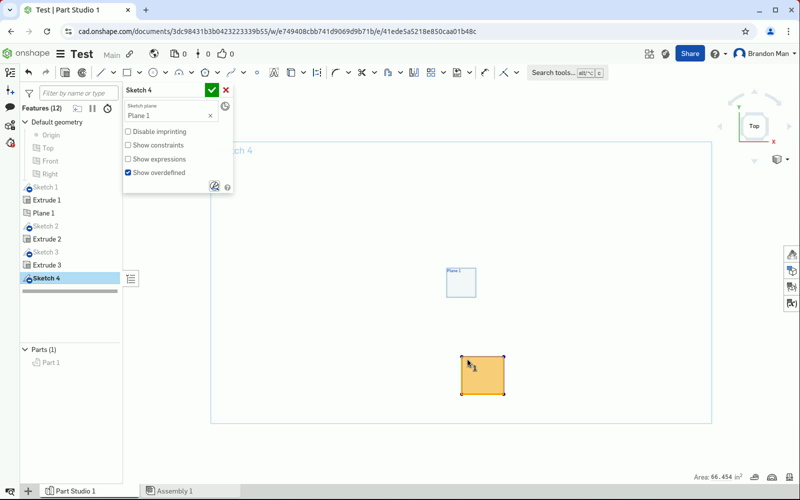
mouse_move(73, 352)
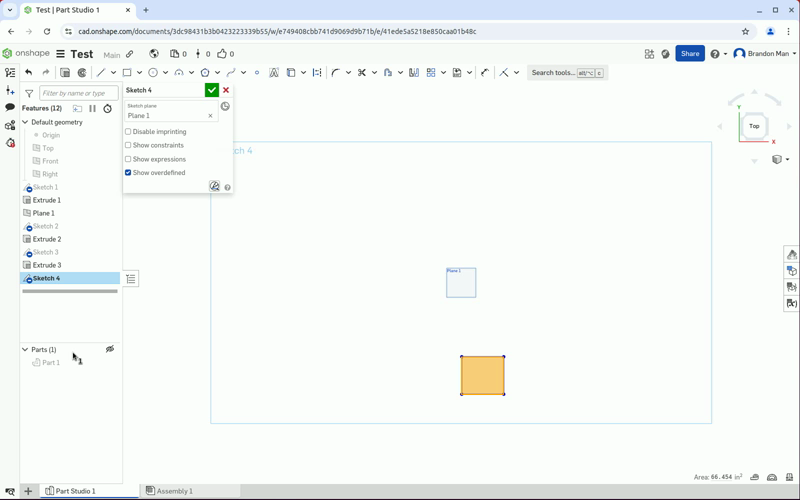
key(shift+y)
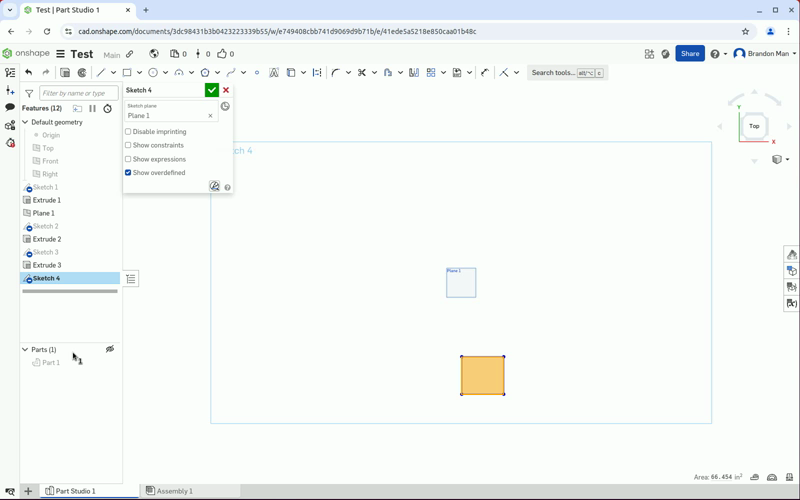
key(shift+e)
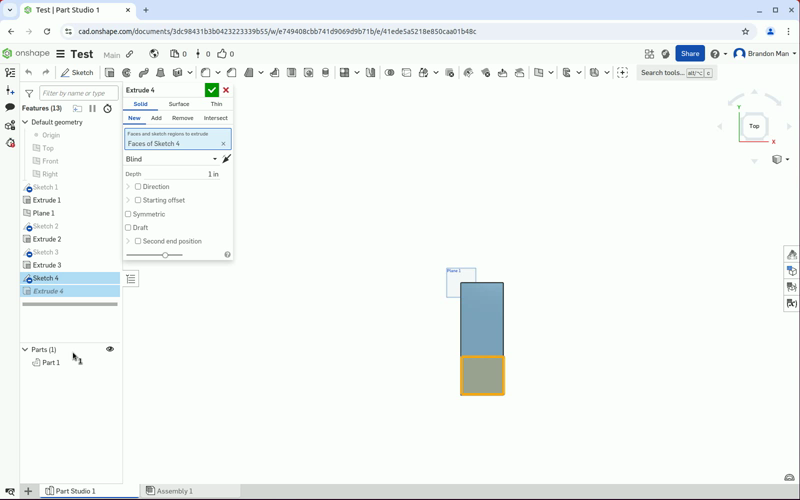
mouse_move(143, 106)
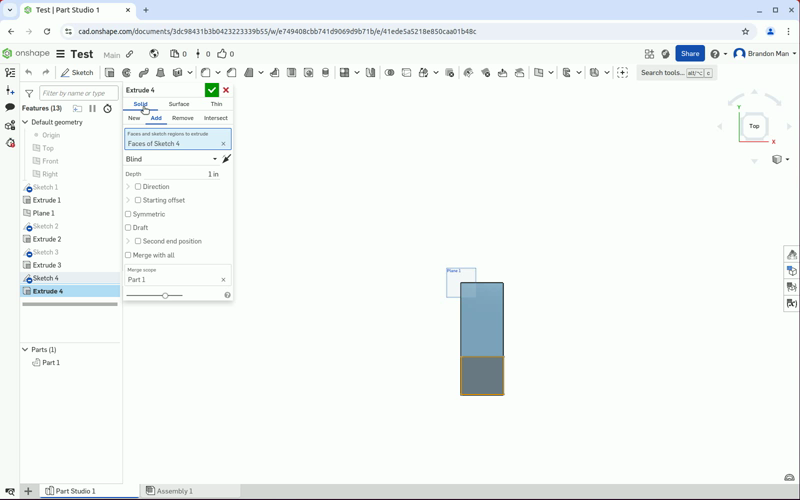
click(143, 106)
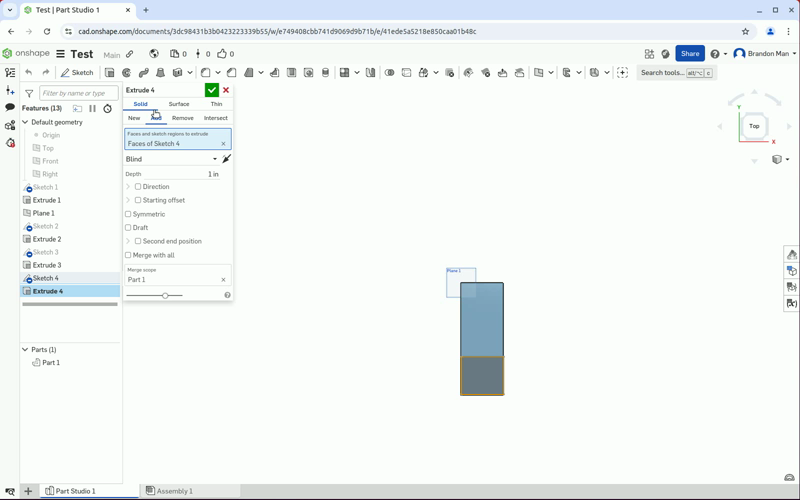
mouse_move(186, 120)
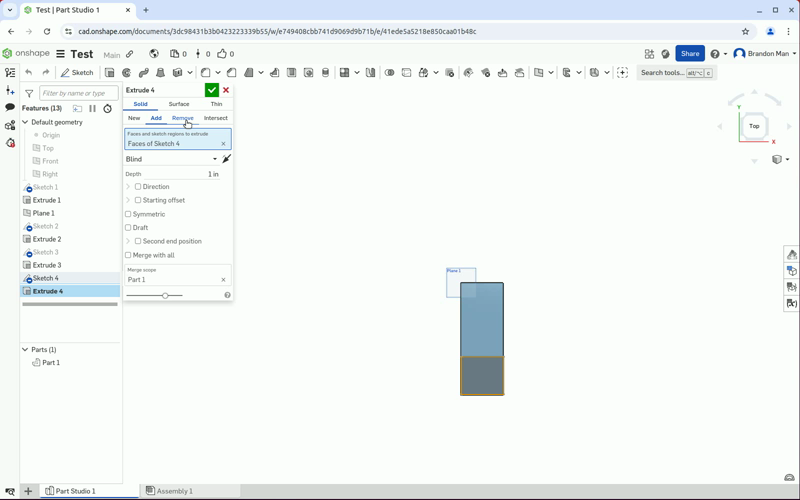
click(186, 120)
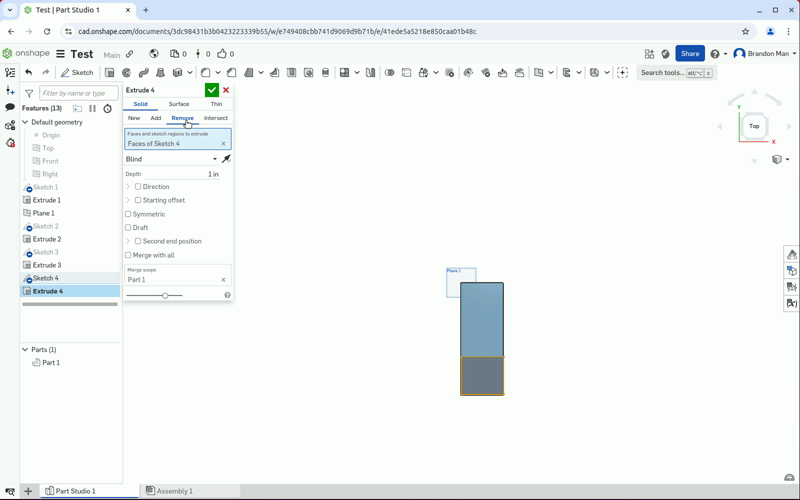
key(tab, 4)
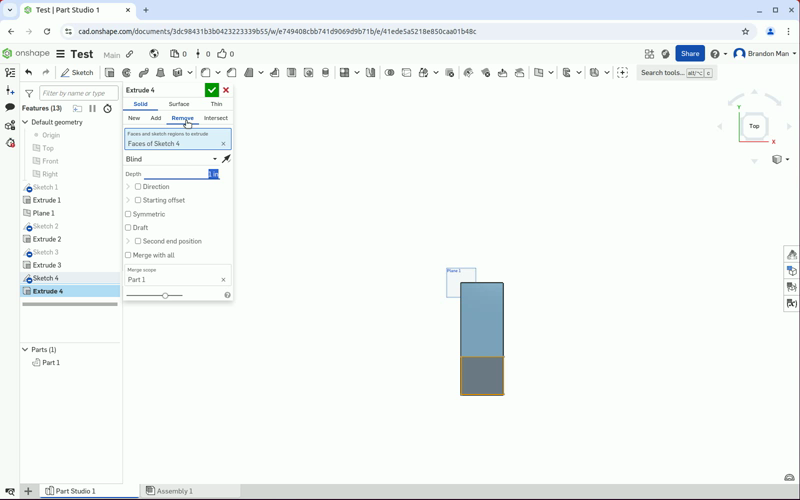
text(4.814)
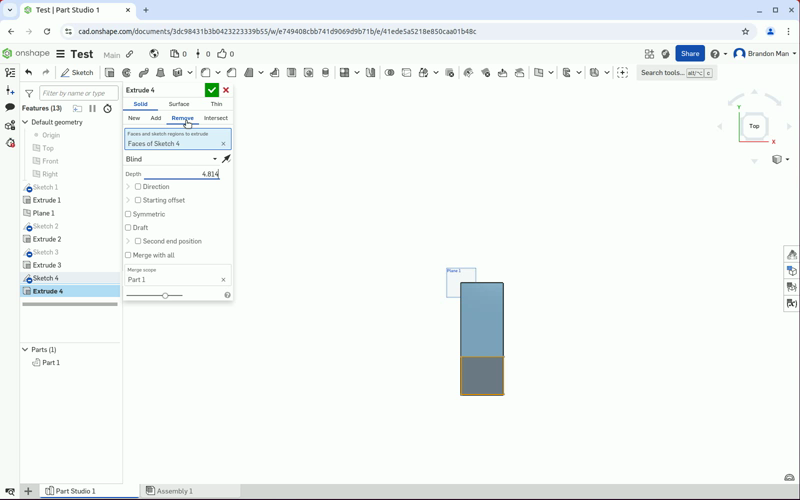
key(tab, 6)
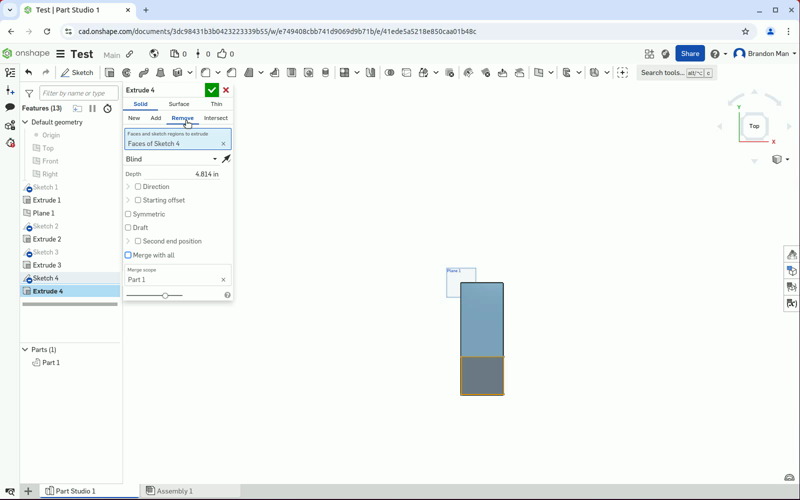
key(space)
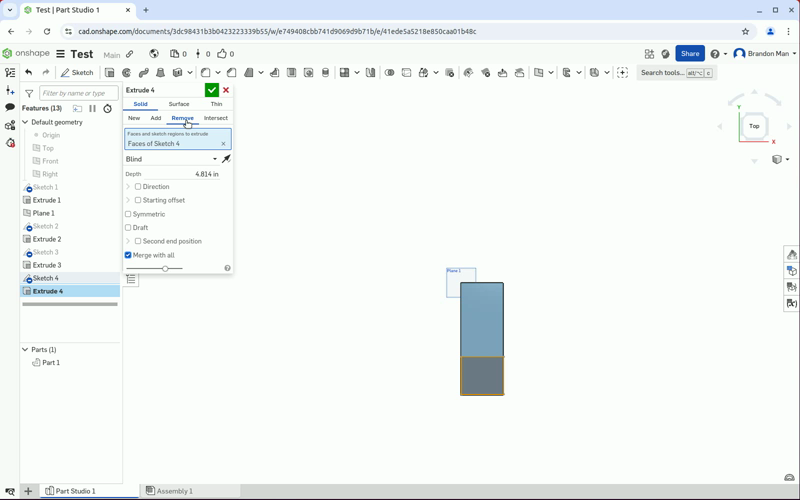
key(enter)
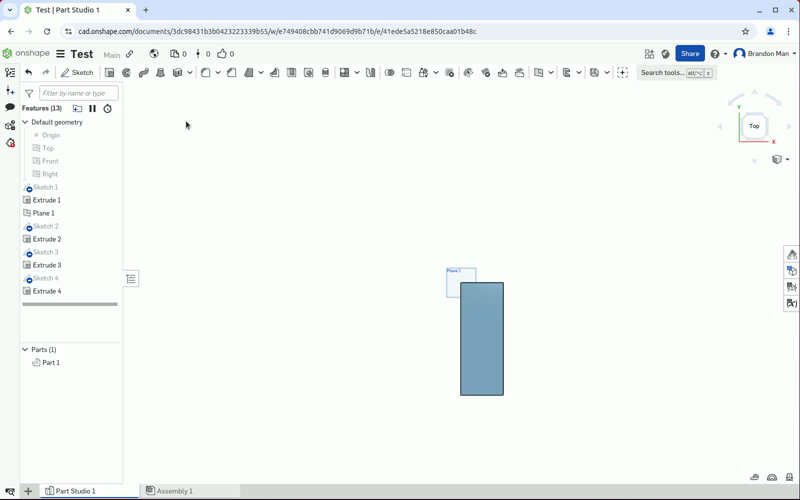
key(shift+h)
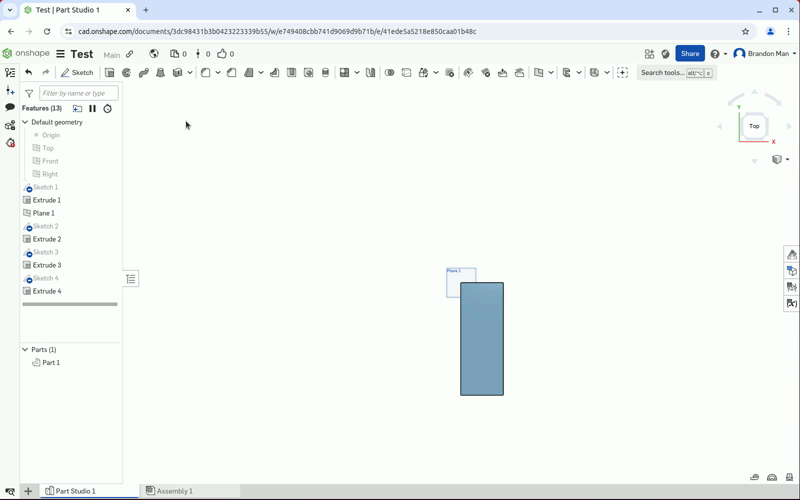
key(shift+h)
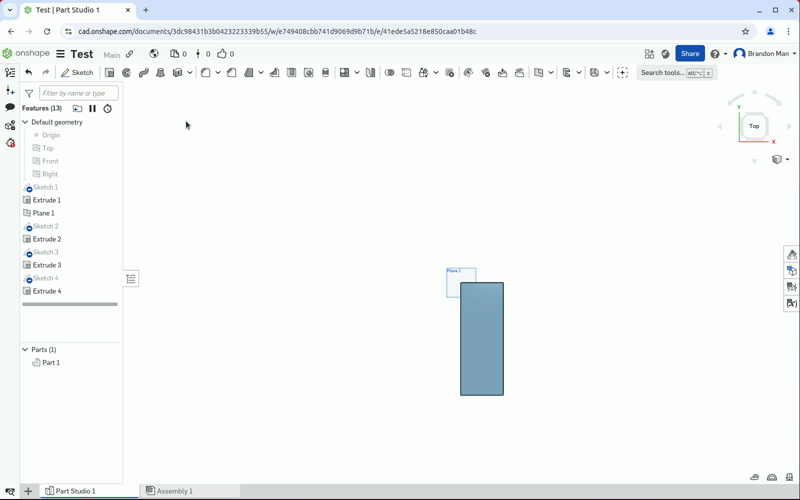
key(shift+7)
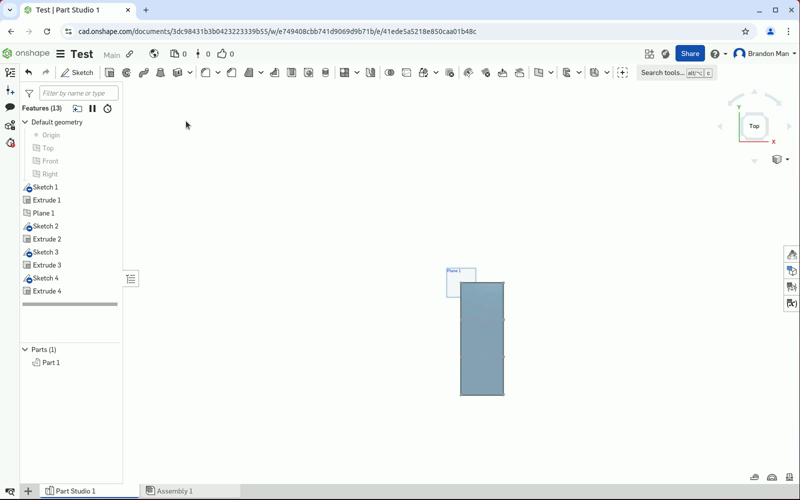
key(up, 3)
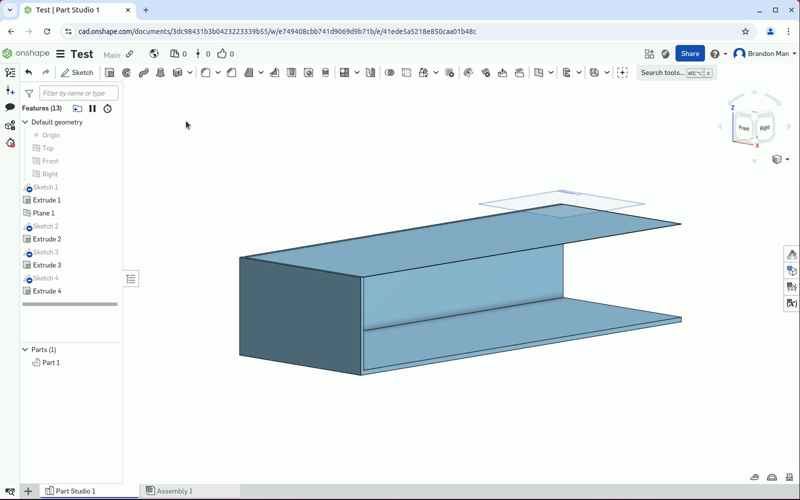
key(left, 3)
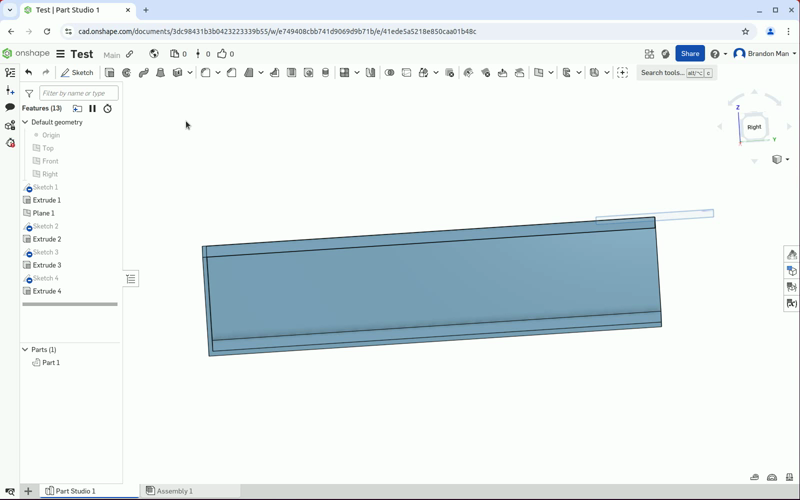
key(right, 3)
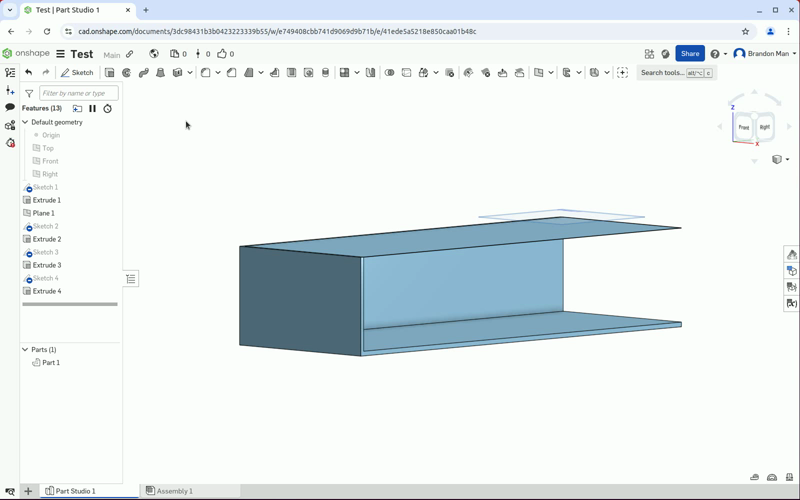
key(down, 3)
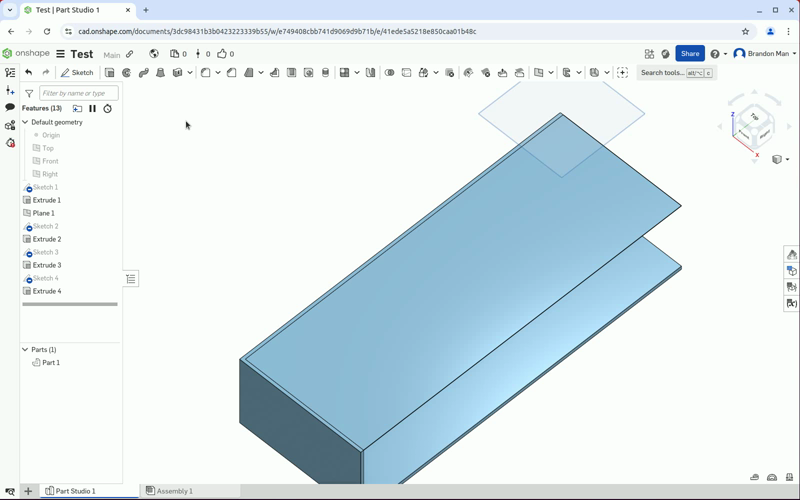
mouse_move(73, 189)
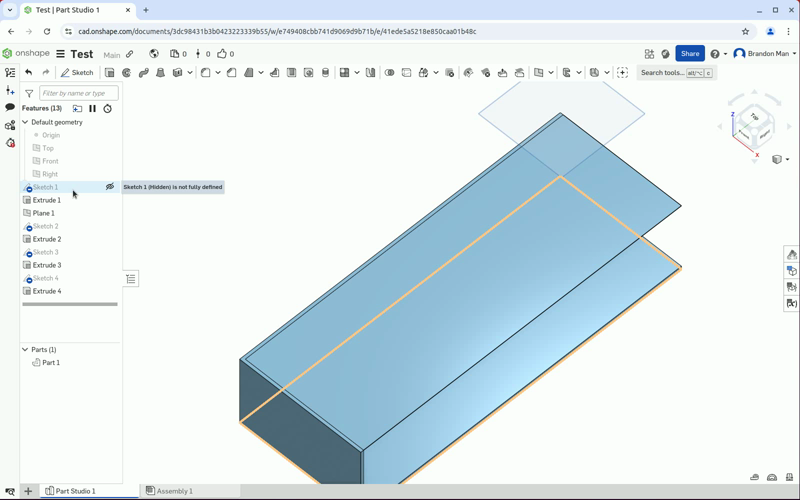
click(73, 189)